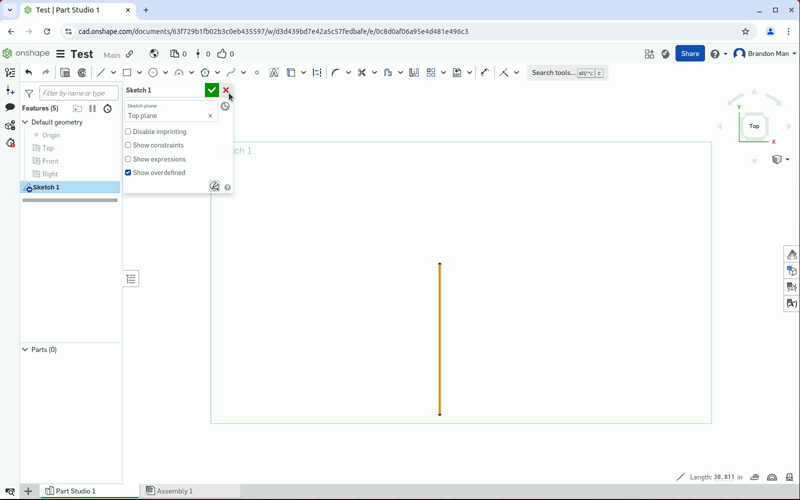
key(shift+h)
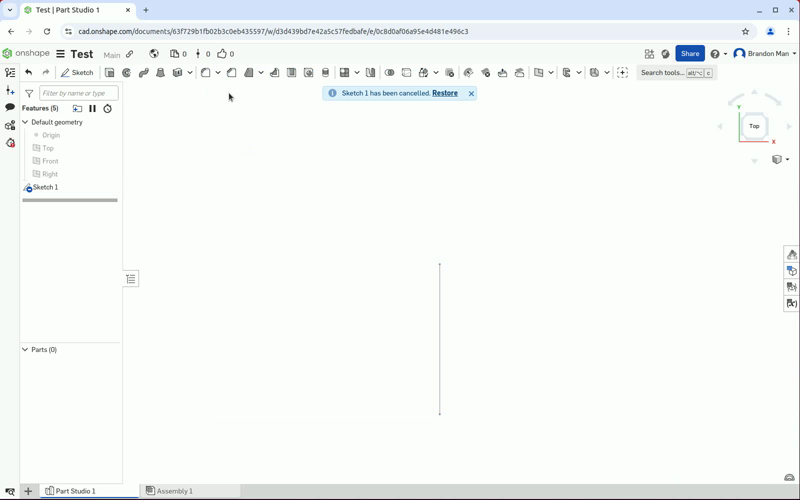
key(shift+s)
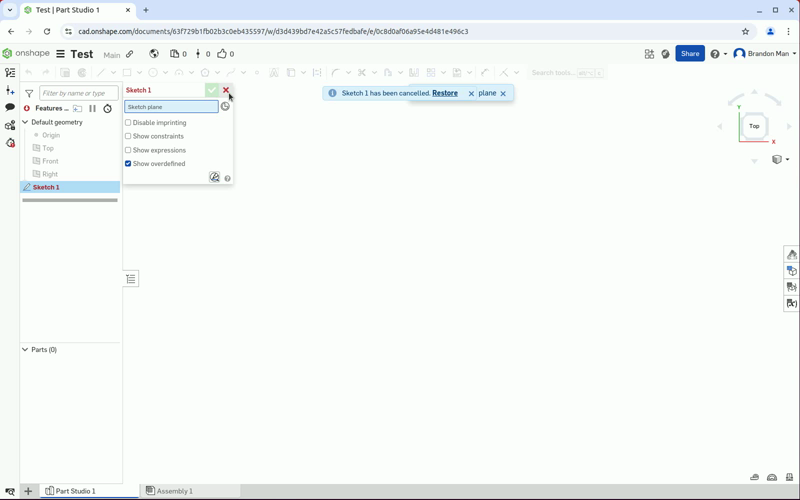
mouse_move(73, 150)
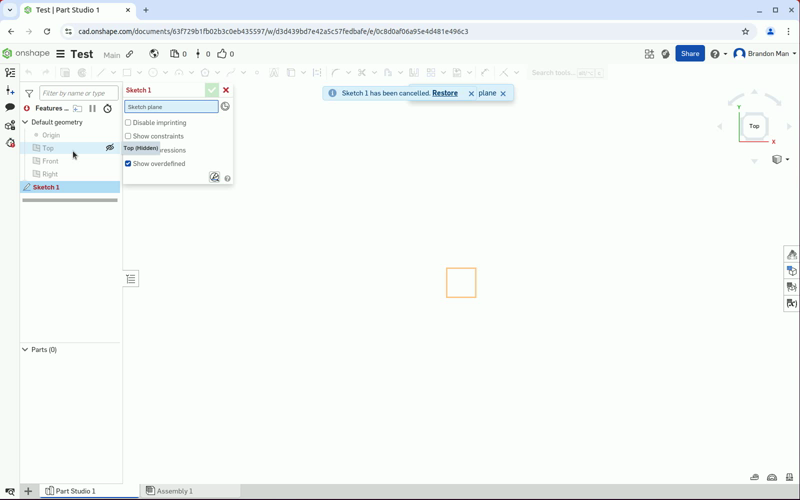
click(73, 150)
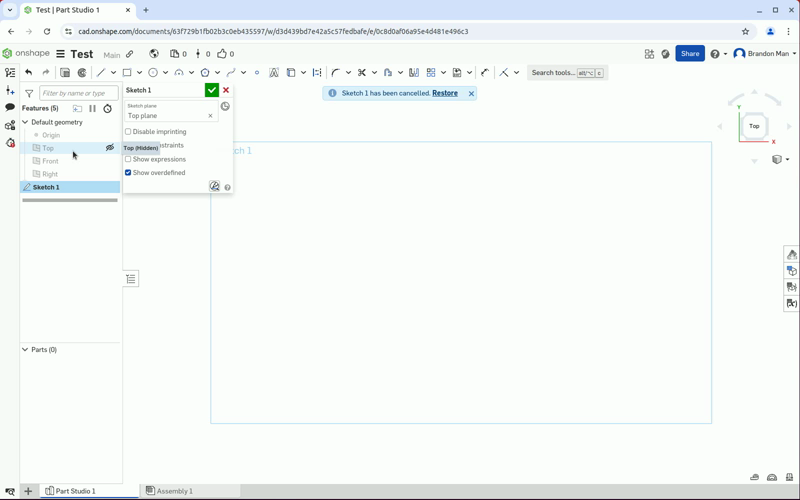
mouse_move(73, 352)
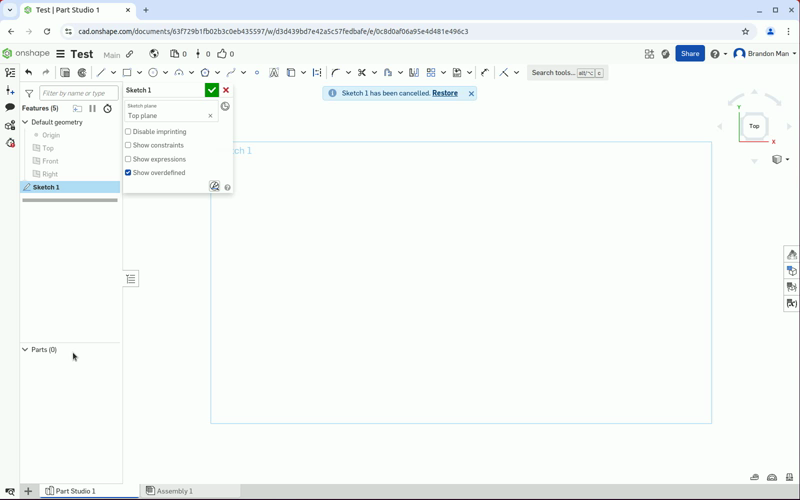
key(y)
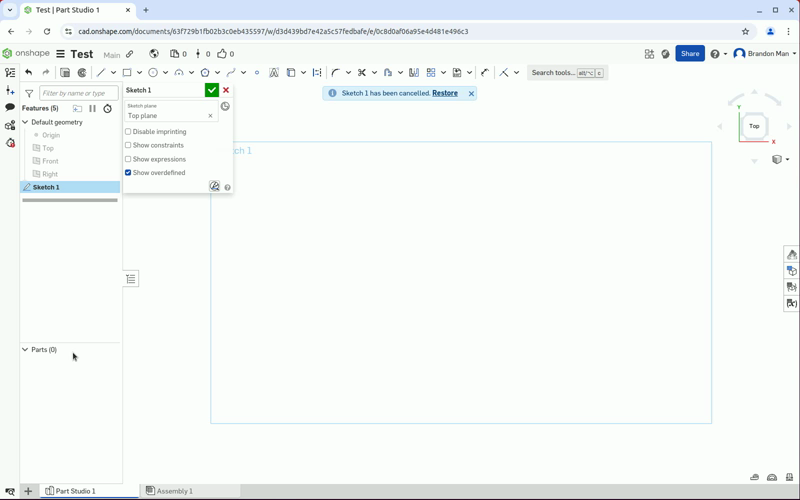
key(l)
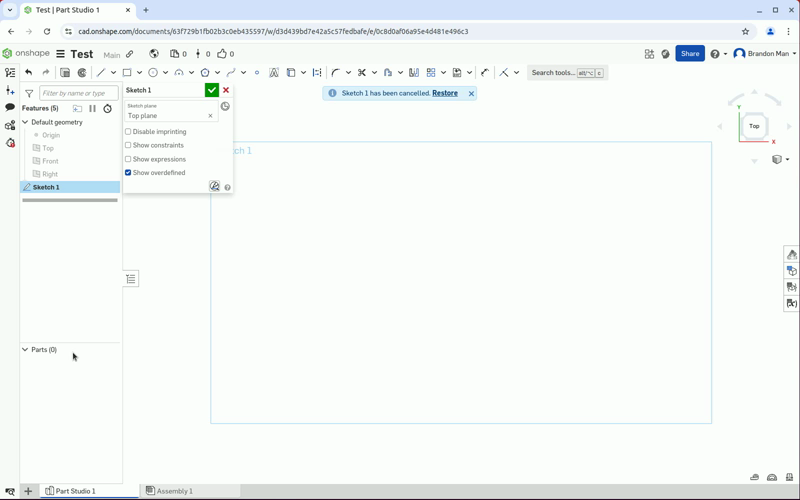
key_down(shift)
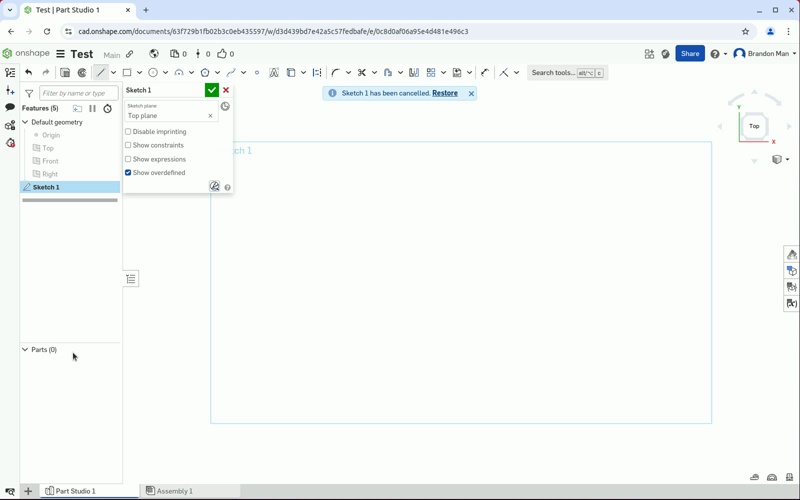
mouse_move(418, 304)
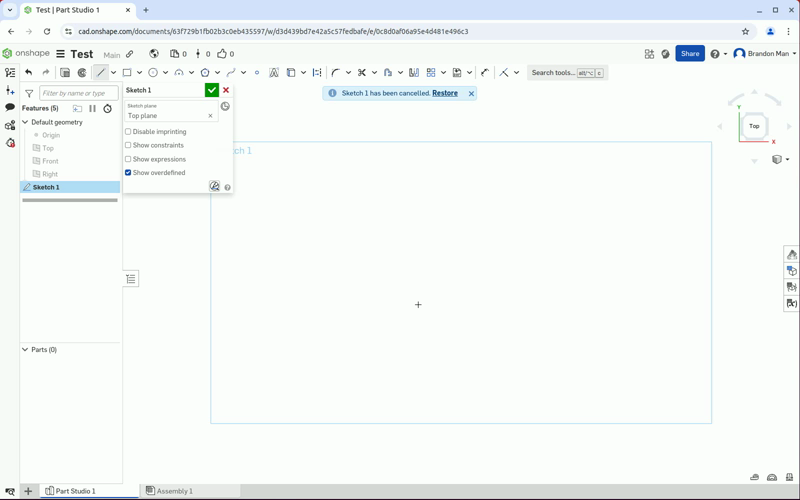
click(418, 304)
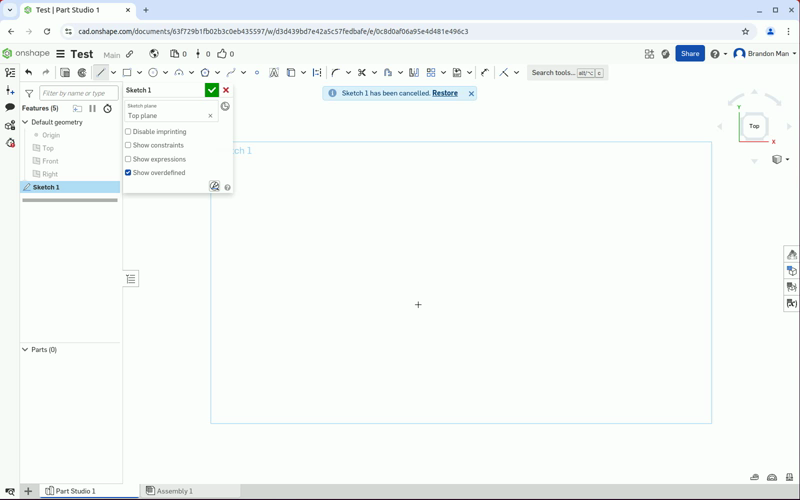
key_up(shift)
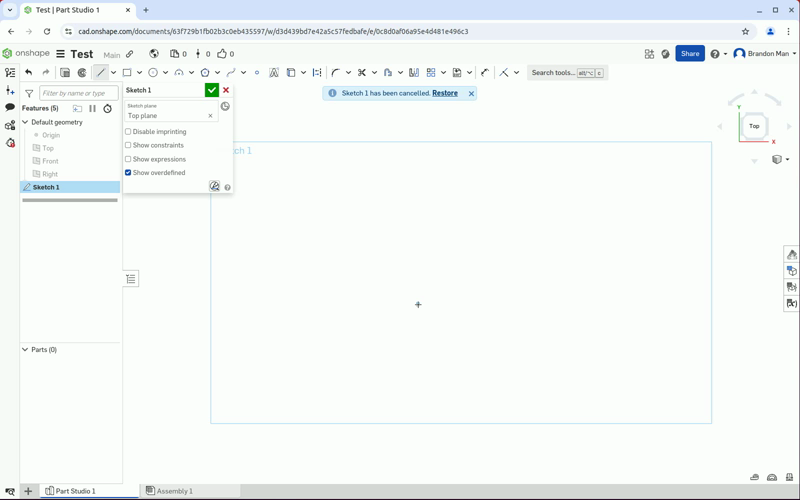
key_down(shift)
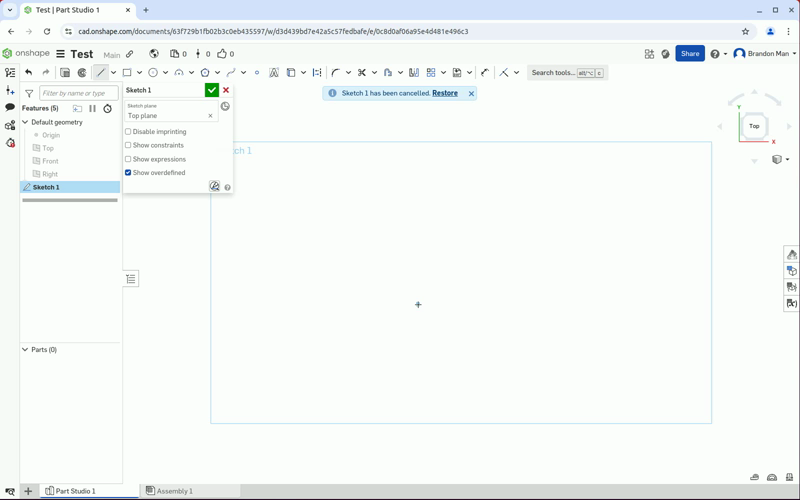
mouse_move(507, 304)
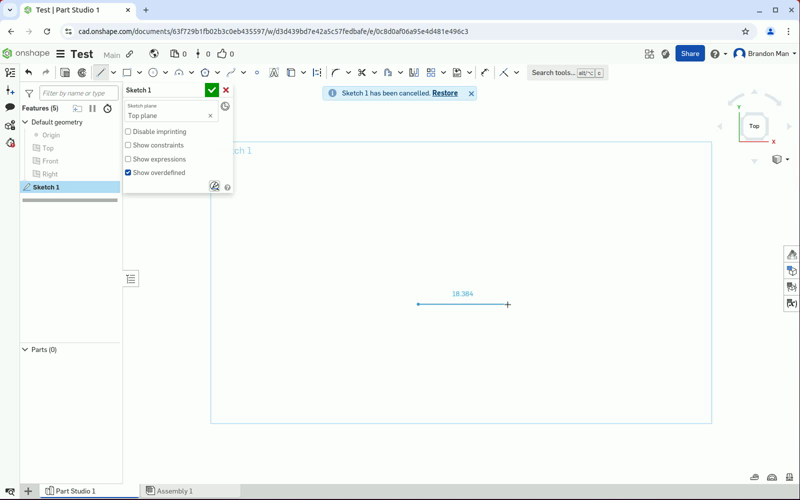
click(507, 304)
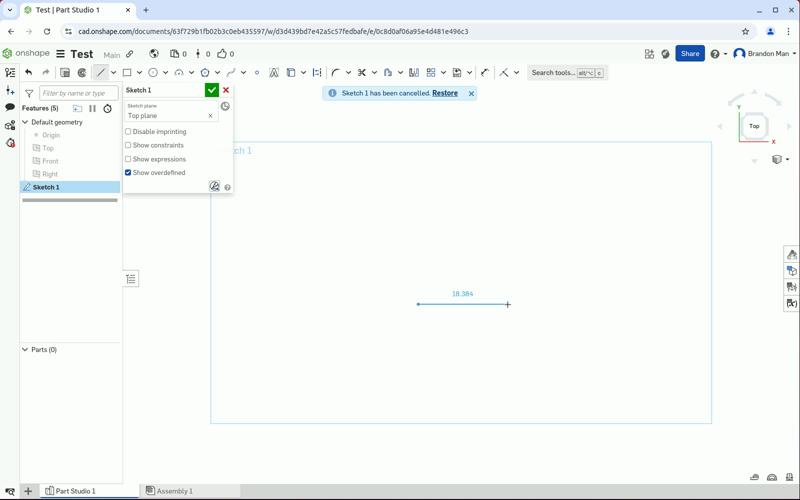
key_up(shift)
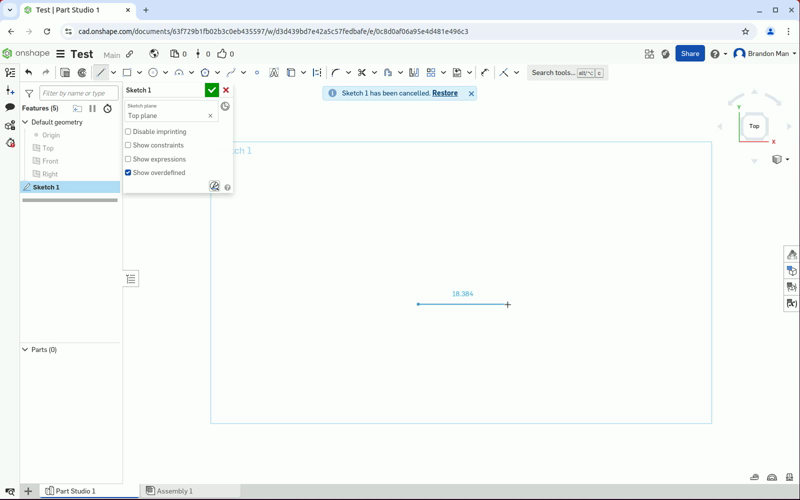
key_down(shift)
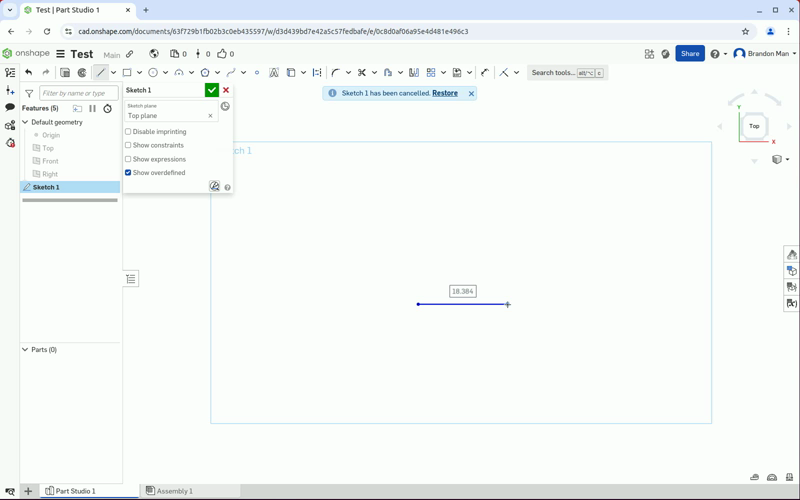
mouse_move(537, 304)
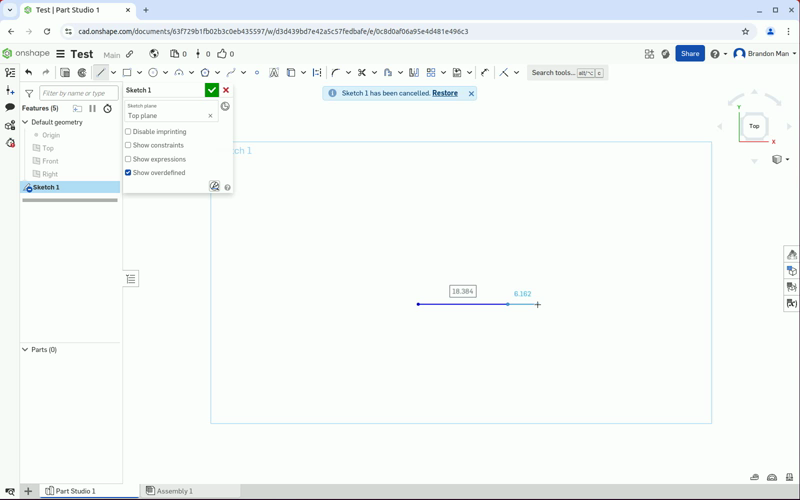
mouse_move(507, 298)
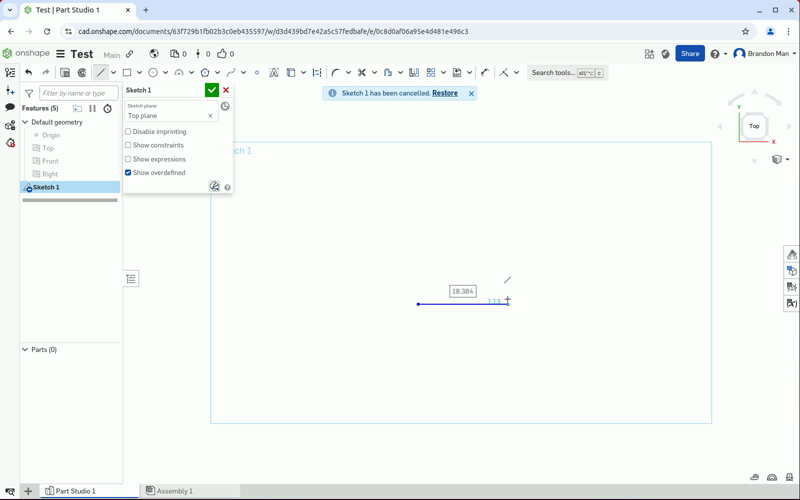
scroll(6)
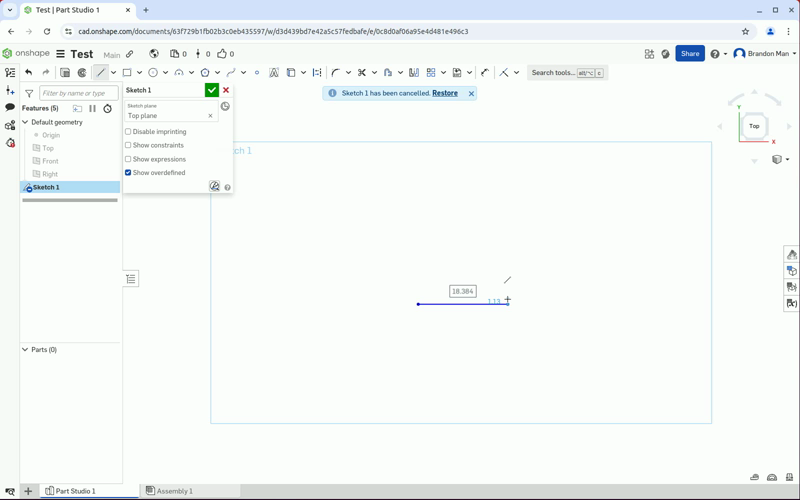
scroll(6)
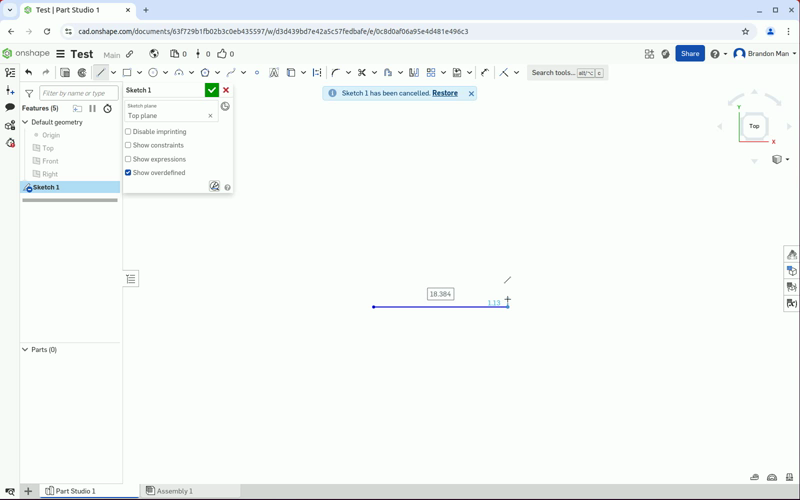
scroll(6)
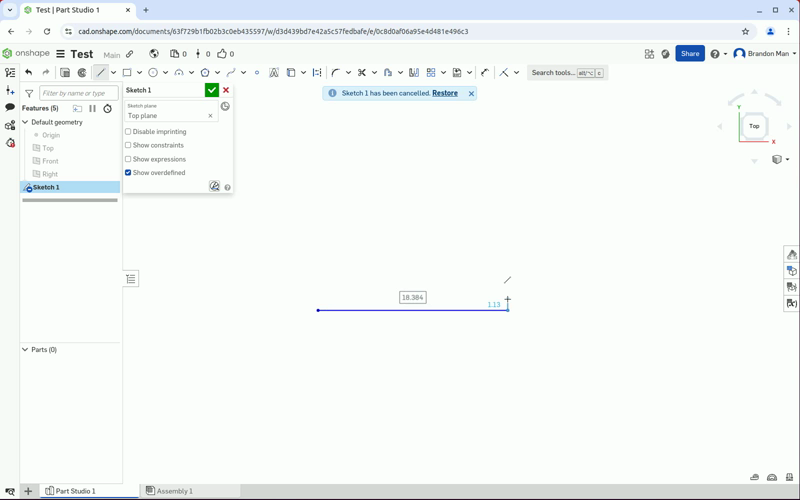
scroll(6)
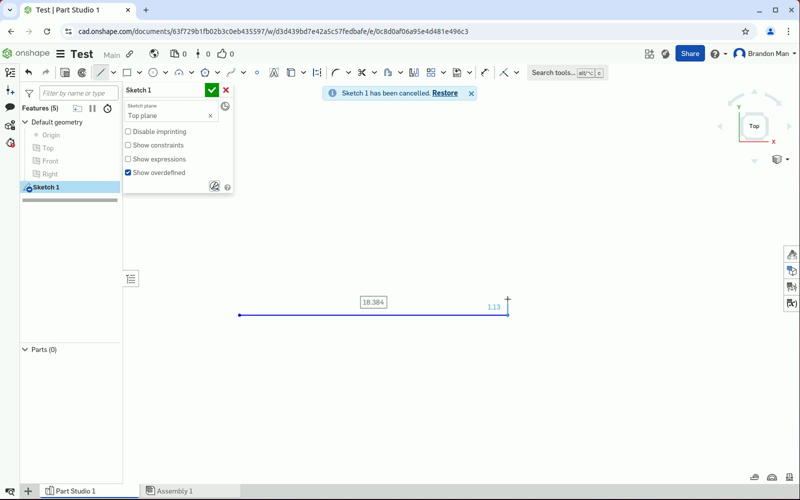
scroll(6)
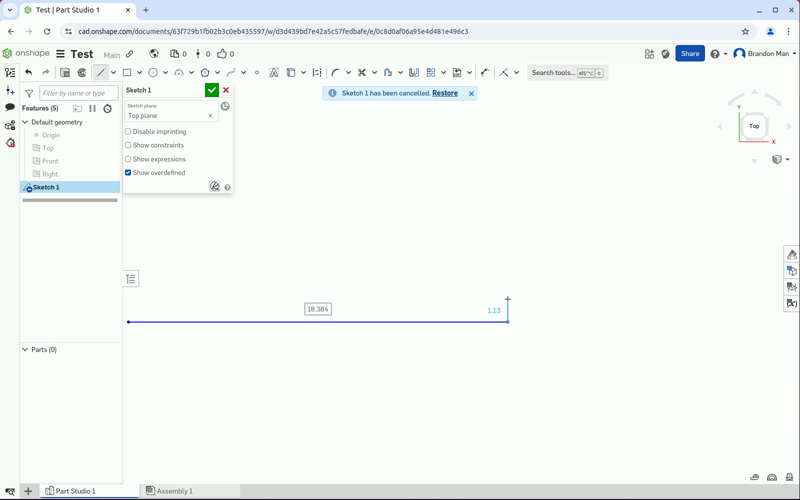
scroll(6)
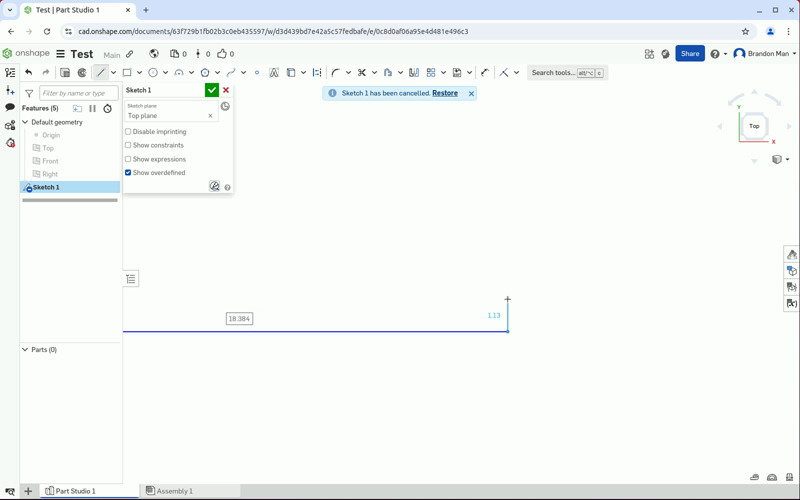
scroll(6)
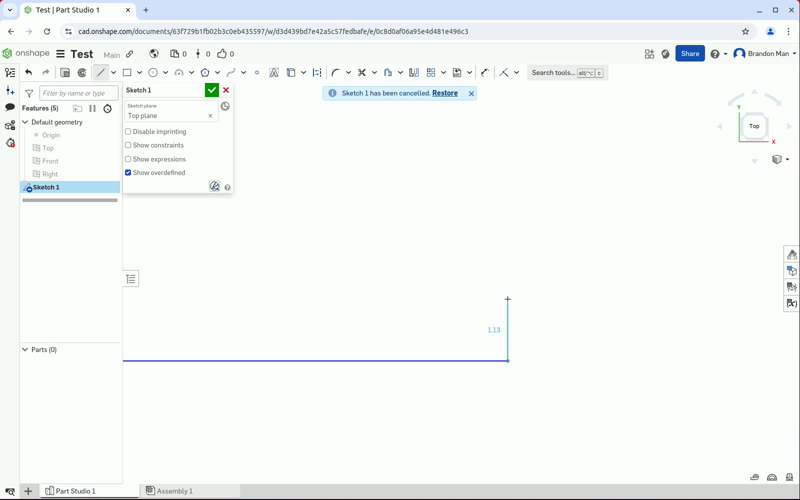
click(507, 298)
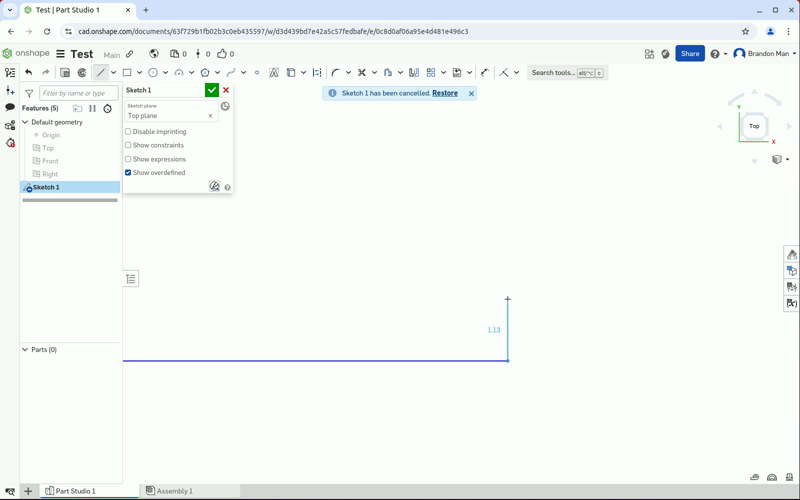
scroll(-6)
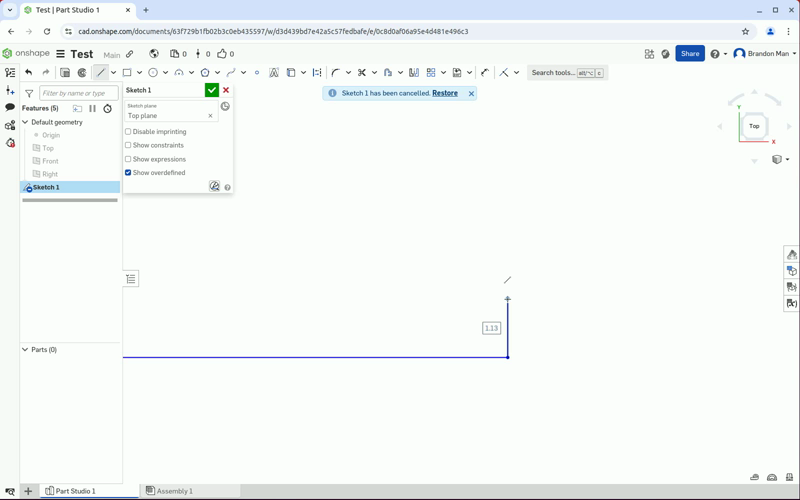
scroll(-6)
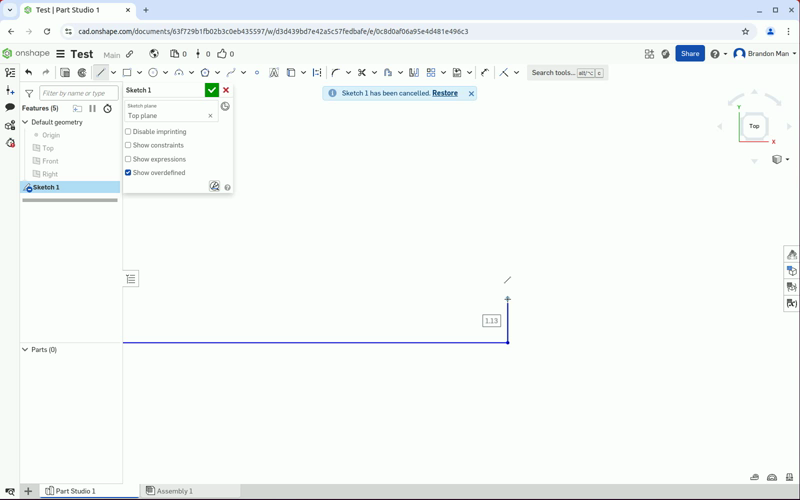
scroll(-6)
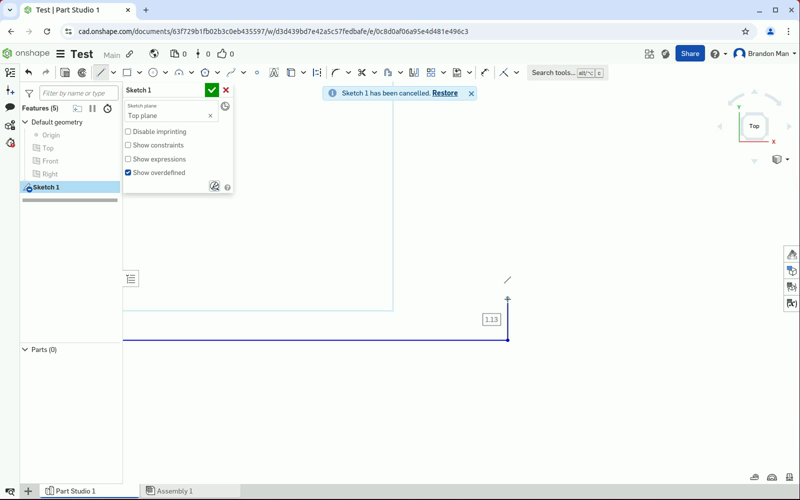
scroll(-6)
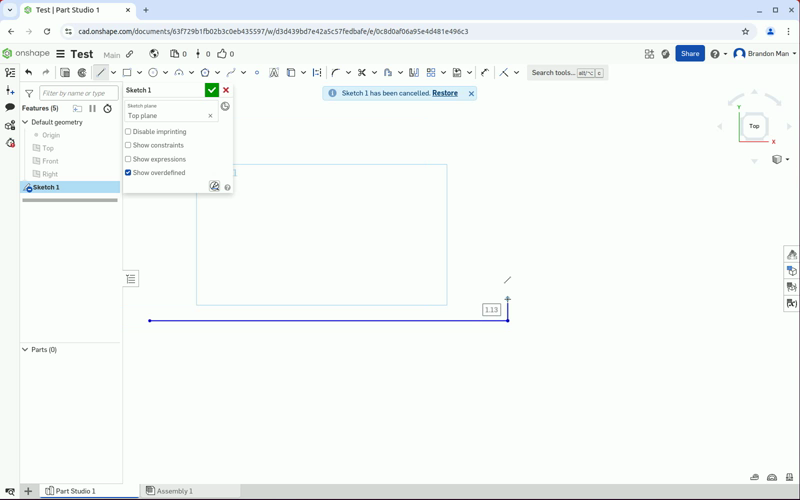
scroll(-6)
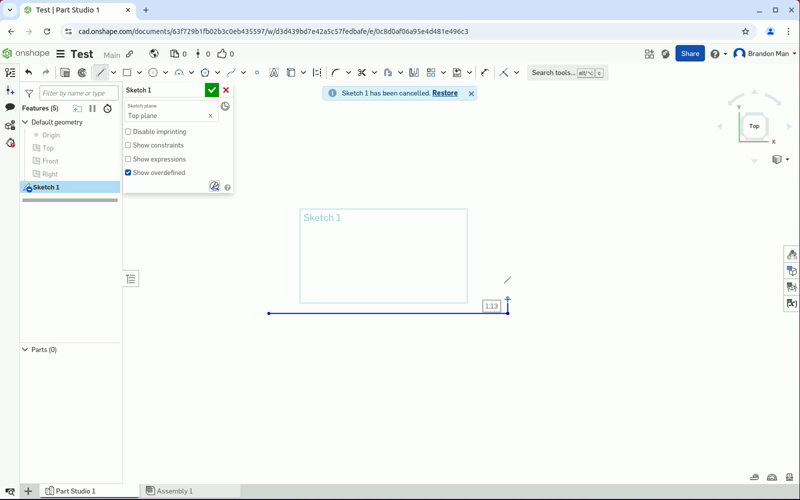
scroll(-6)
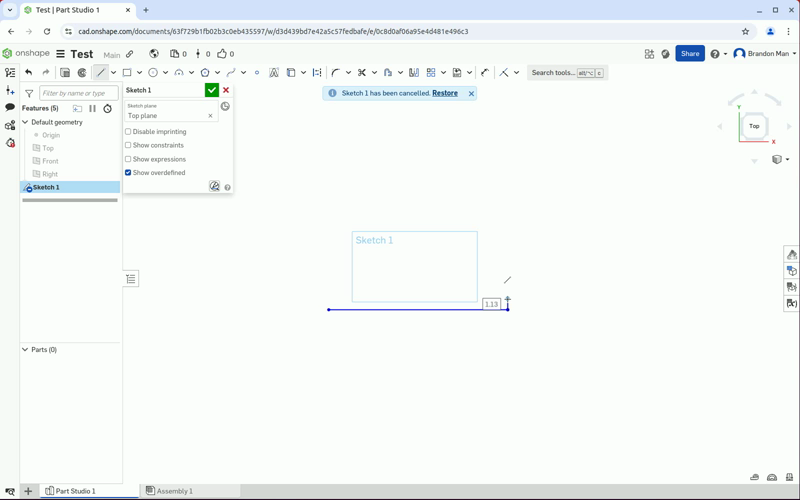
scroll(-6)
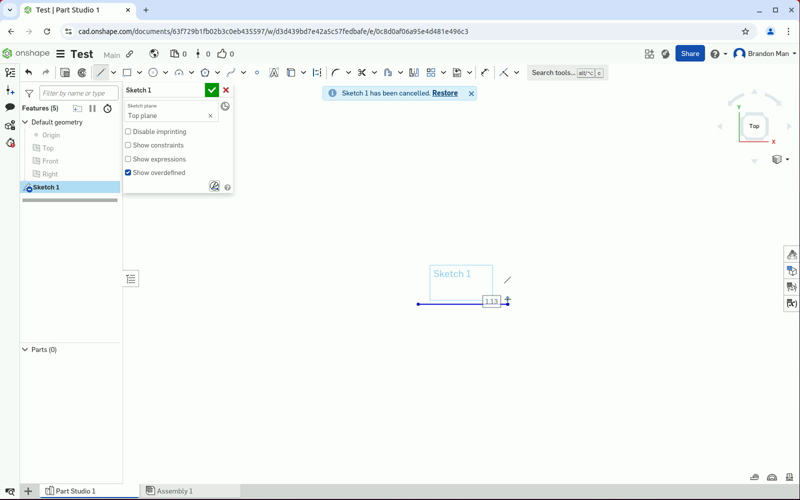
key_up(shift)
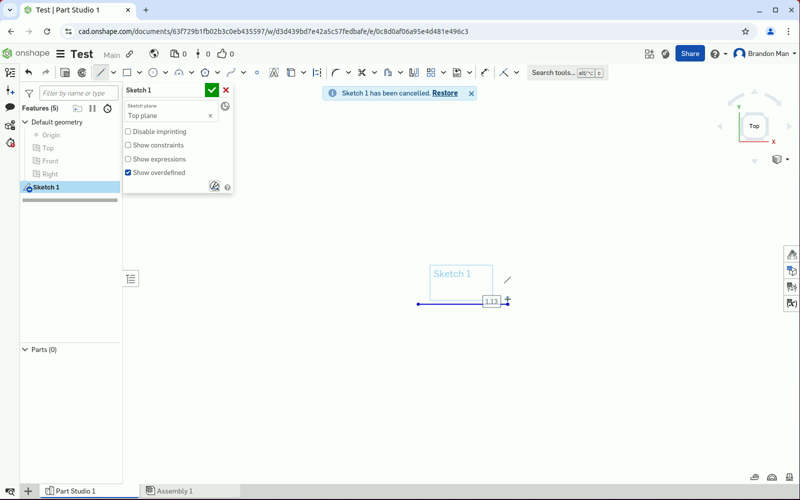
key_down(shift)
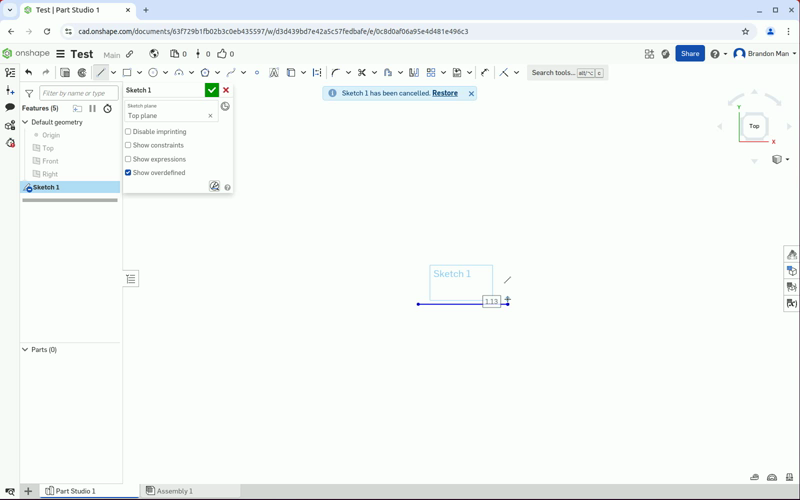
mouse_move(418, 298)
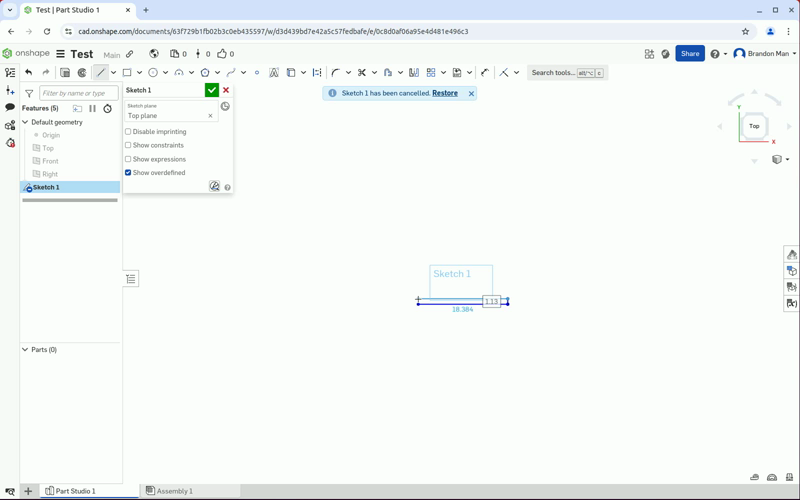
click(418, 298)
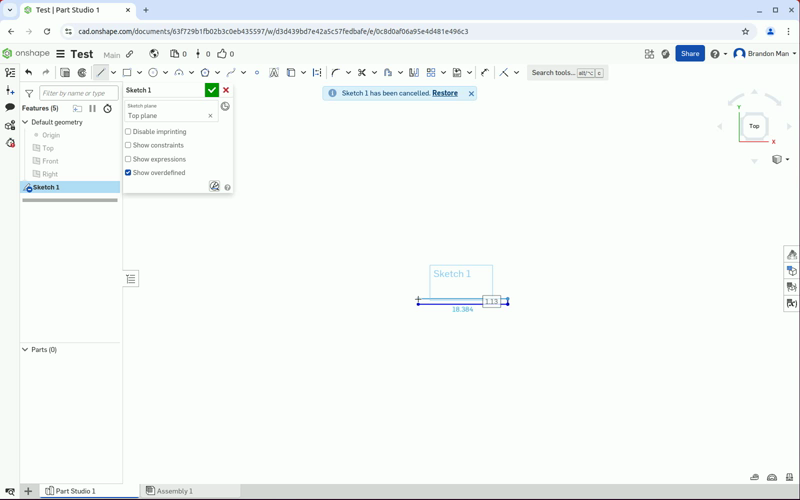
key_up(shift)
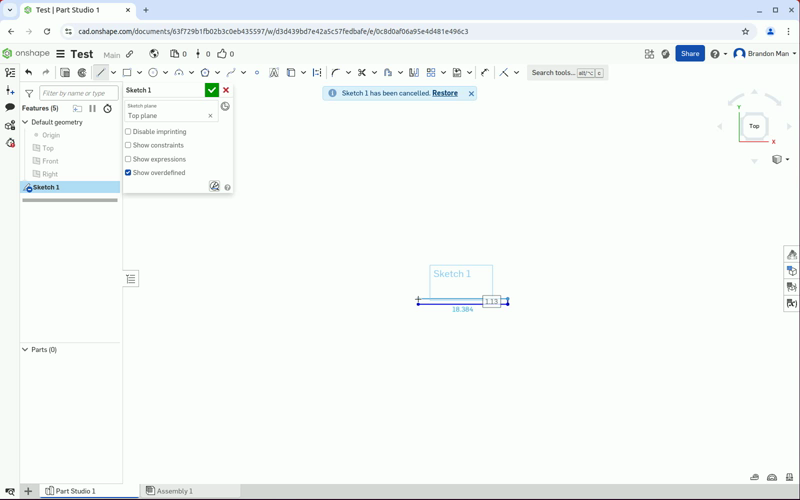
mouse_move(448, 298)
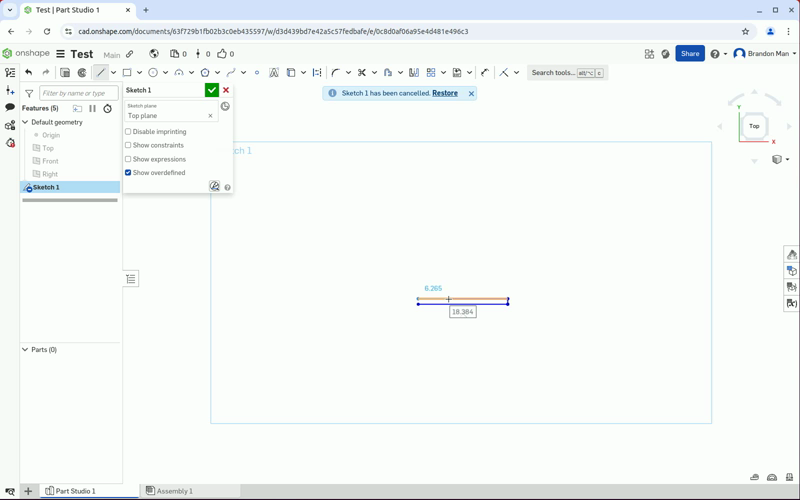
key_down(shift)
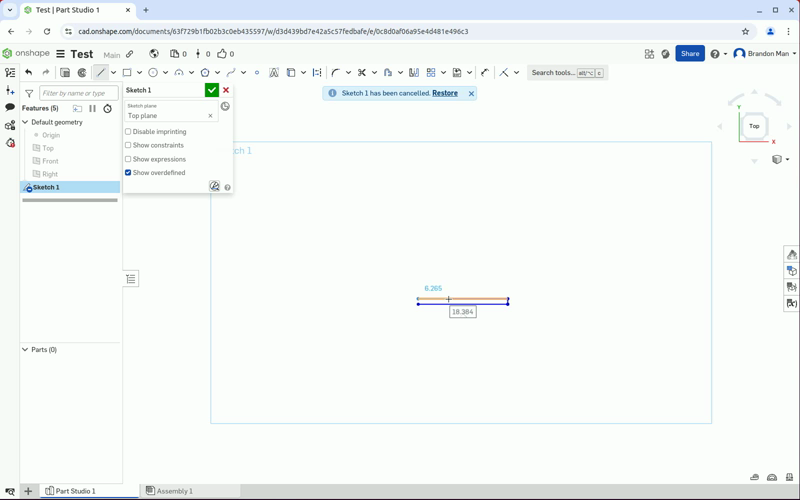
mouse_move(418, 304)
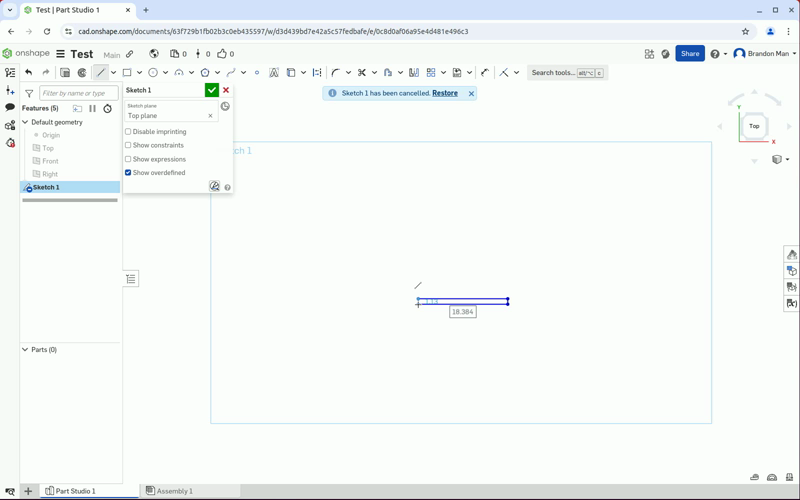
scroll(6)
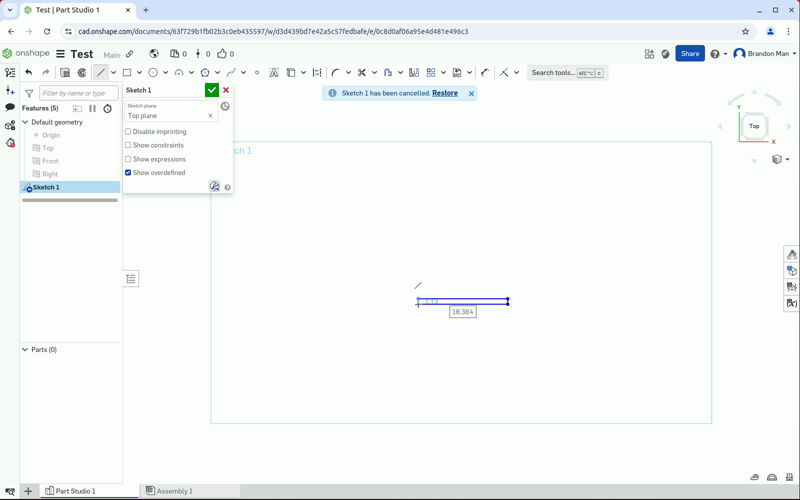
scroll(6)
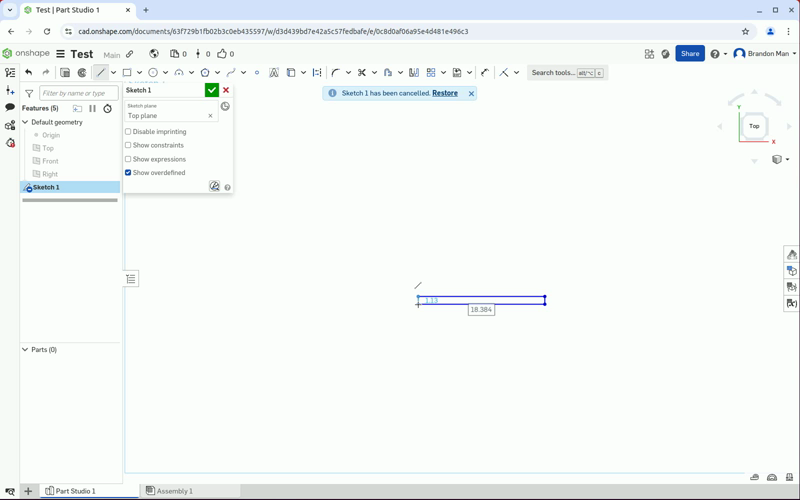
scroll(6)
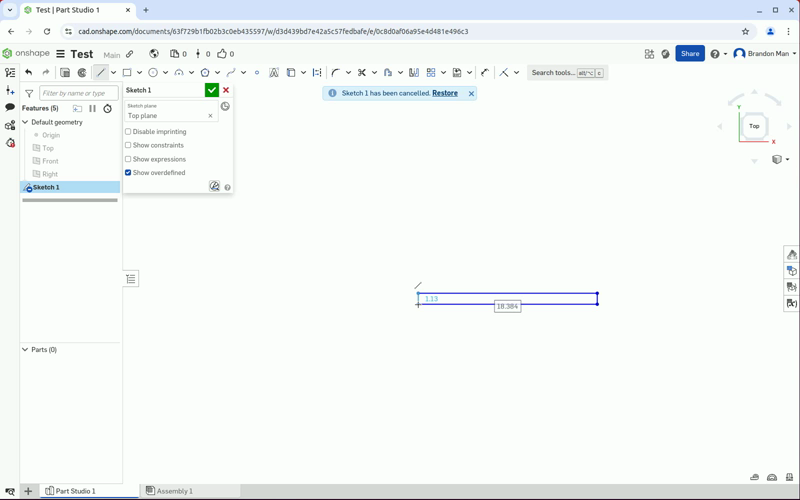
scroll(6)
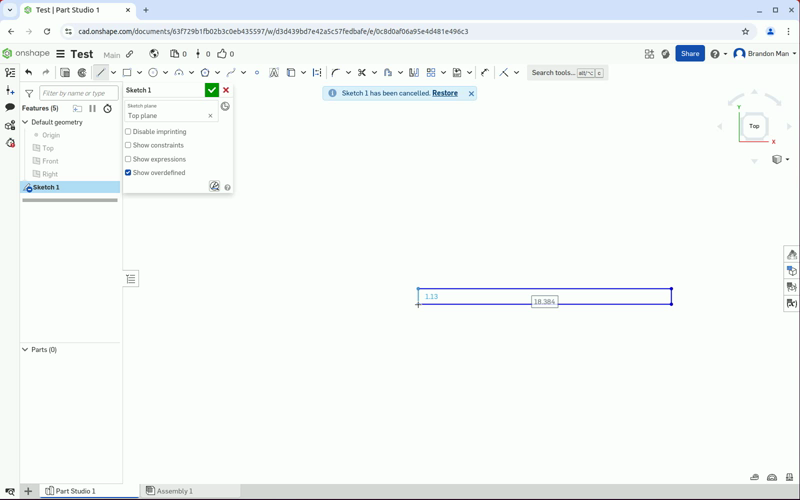
scroll(6)
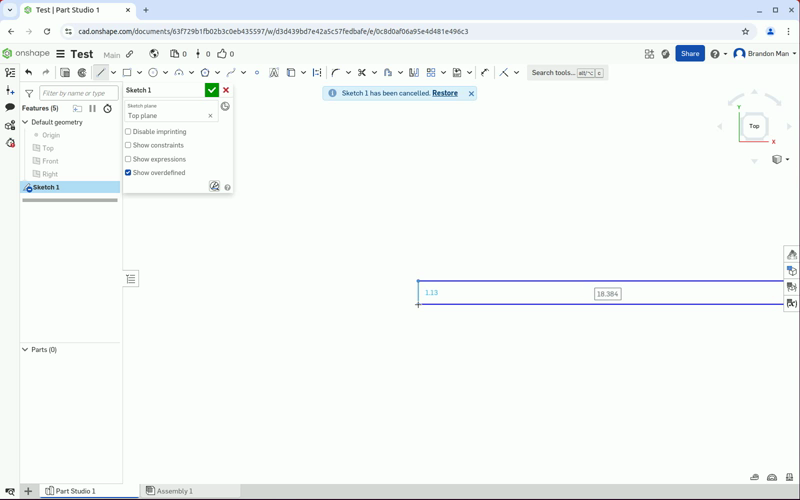
scroll(6)
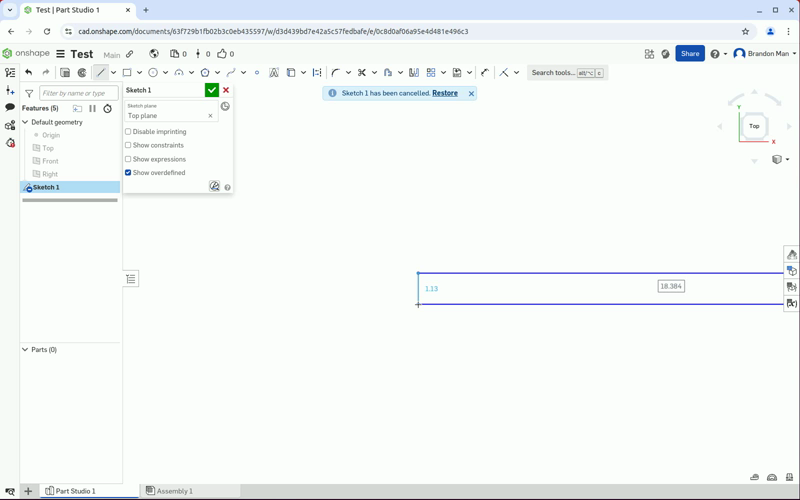
scroll(6)
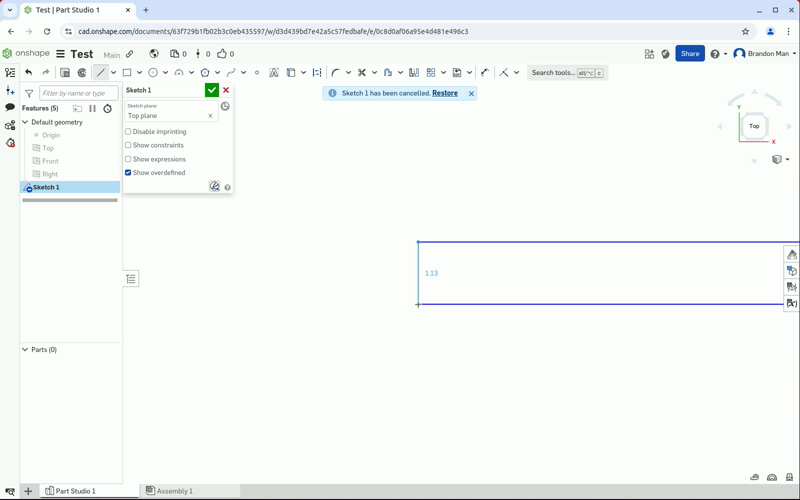
key_up(shift)
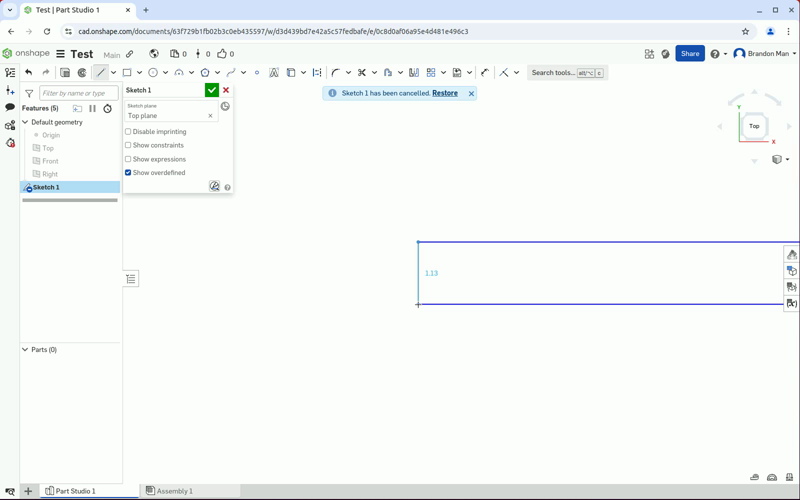
click(418, 304)
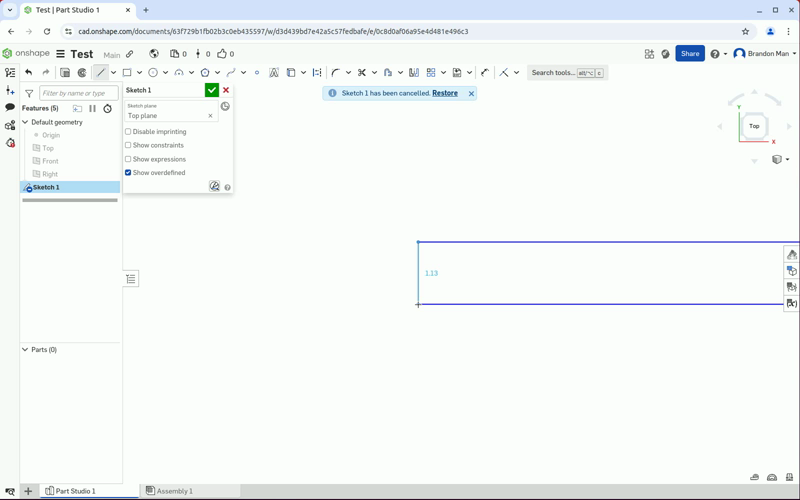
scroll(-6)
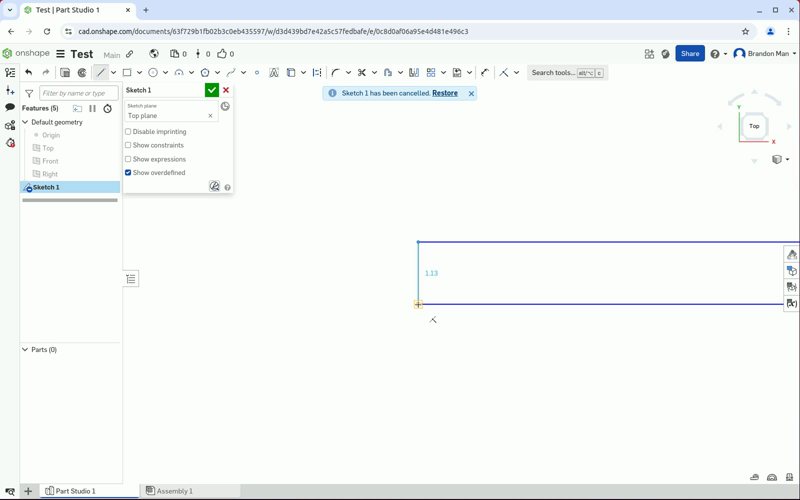
scroll(-6)
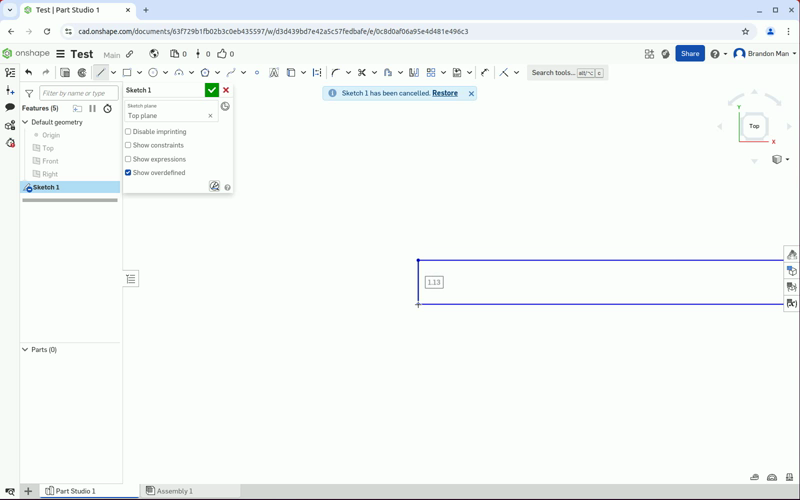
scroll(-6)
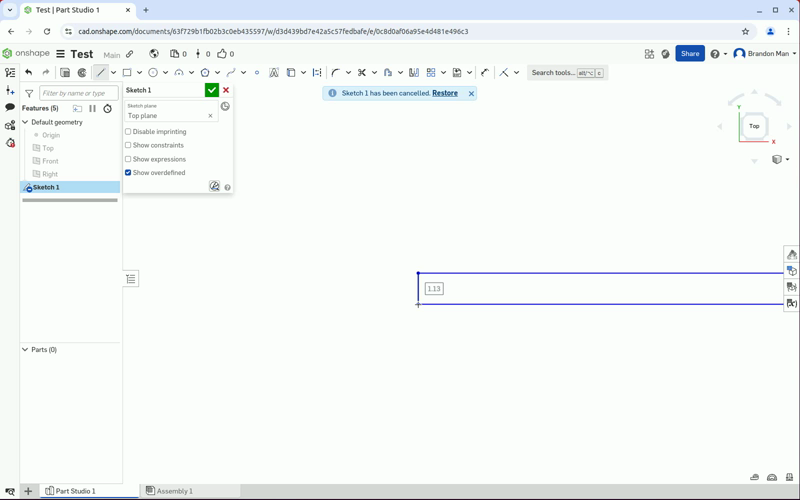
scroll(-6)
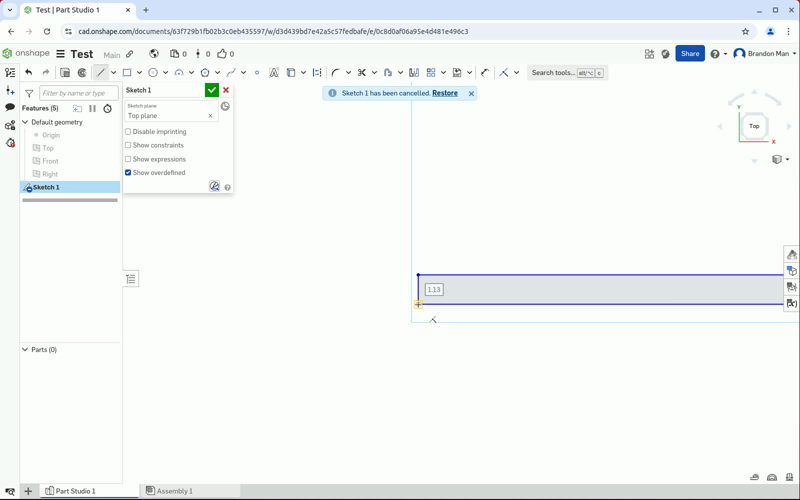
scroll(-6)
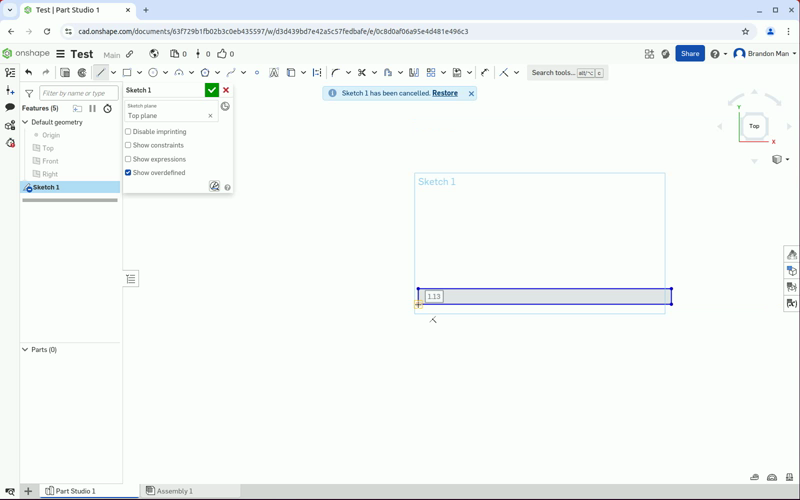
scroll(-6)
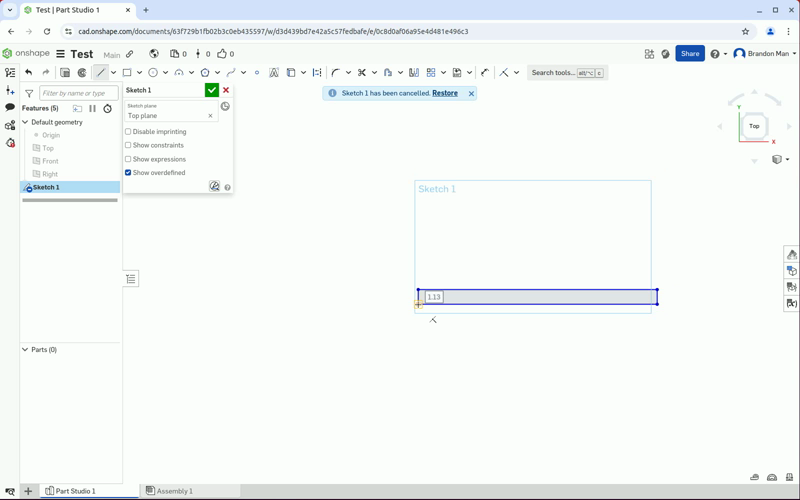
scroll(-6)
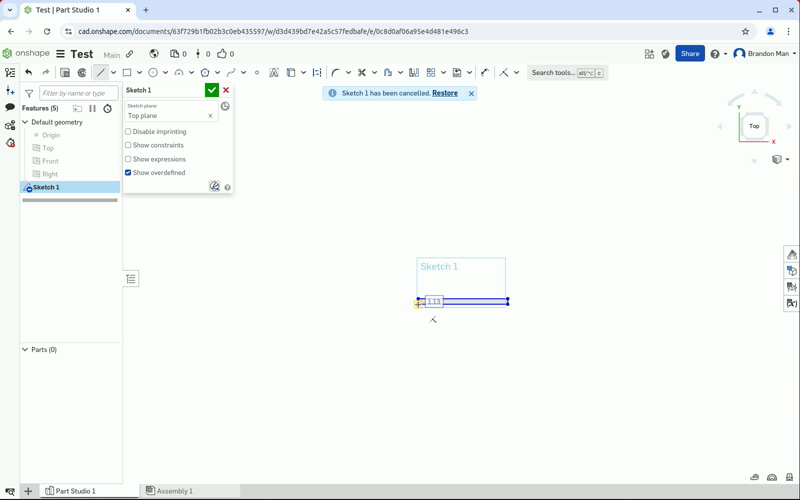
key(esc)
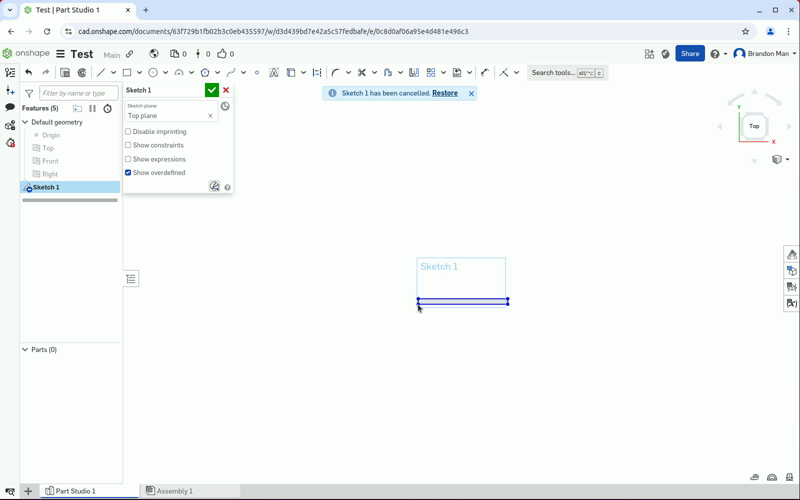
mouse_move(431, 299)
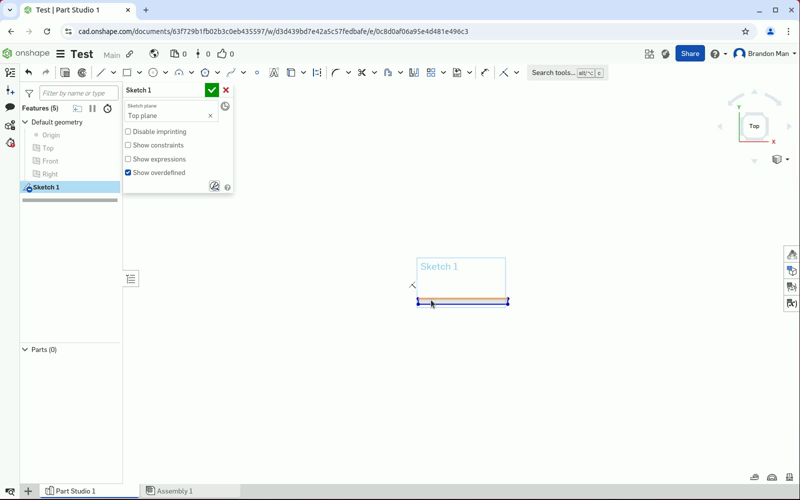
scroll(6)
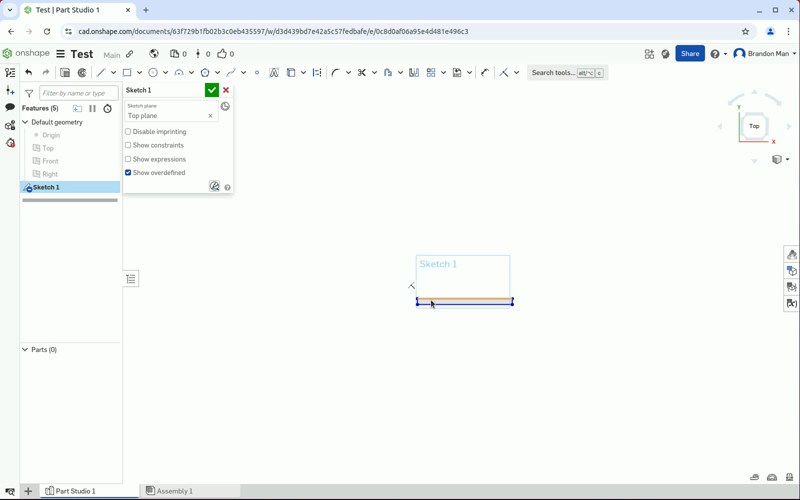
scroll(6)
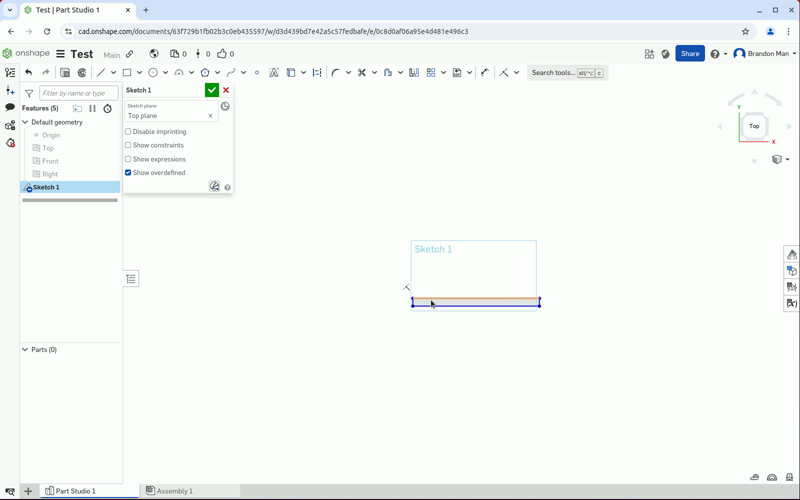
scroll(6)
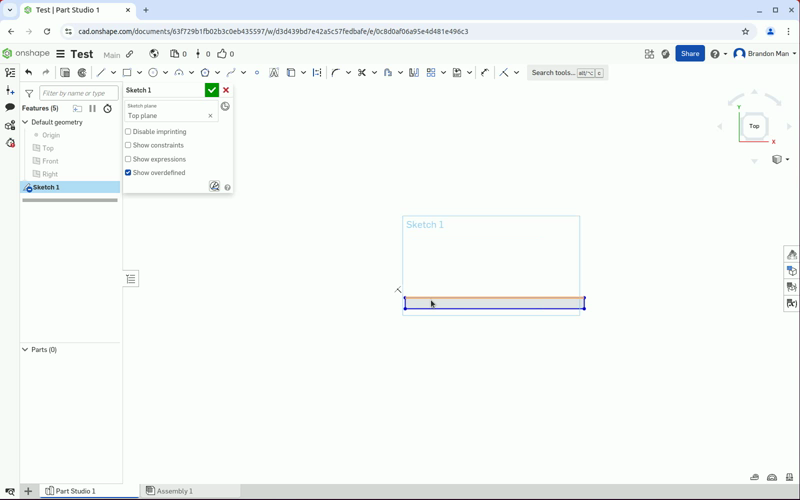
scroll(6)
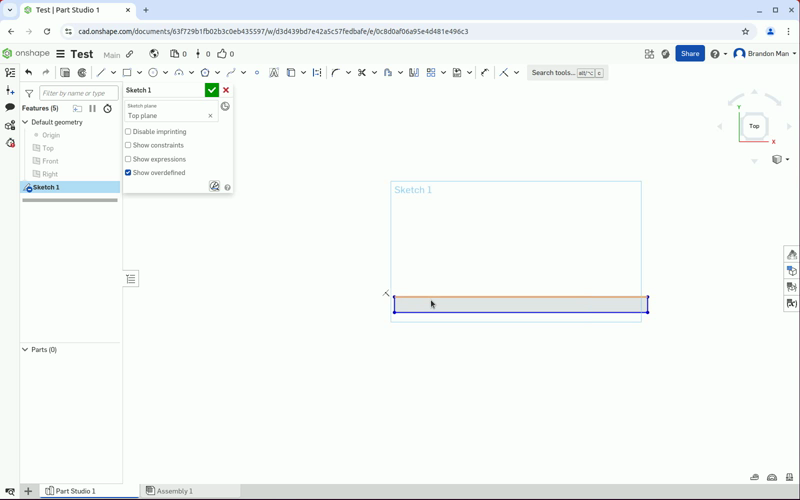
scroll(6)
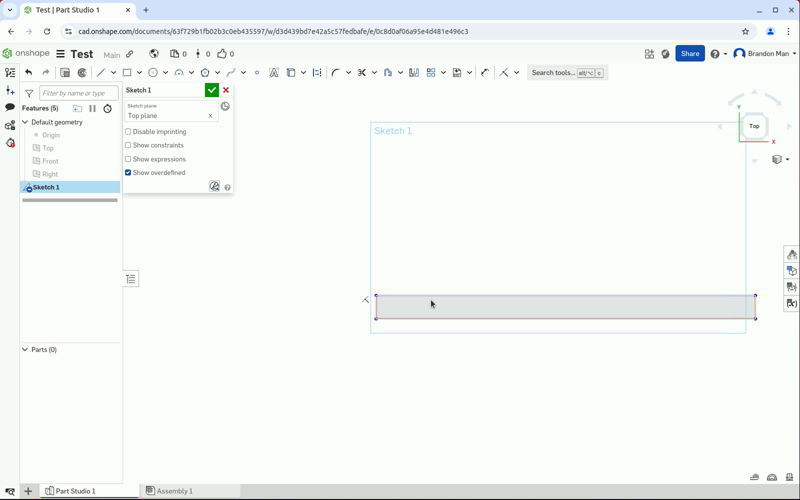
scroll(6)
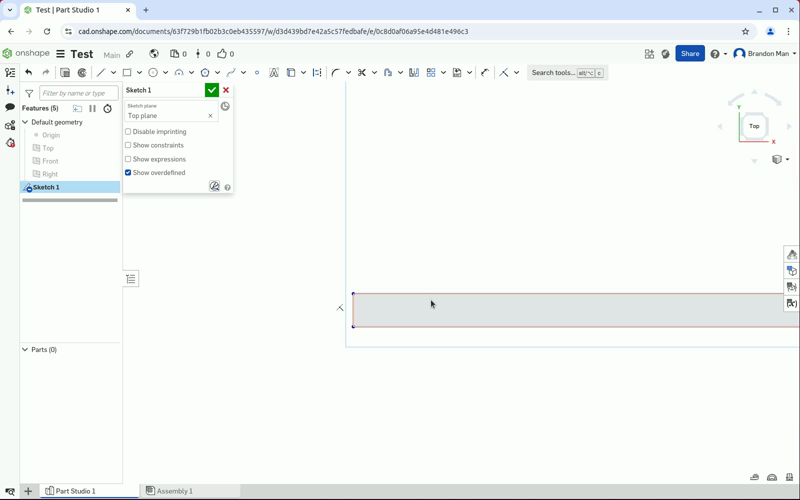
scroll(6)
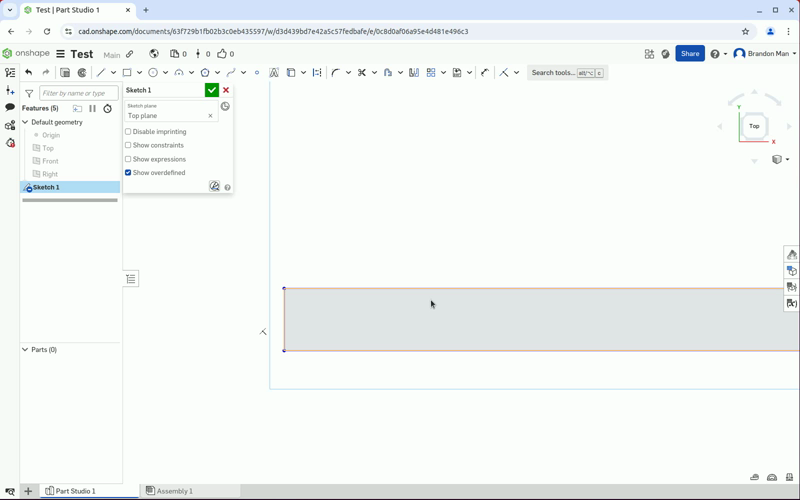
click(431, 299)
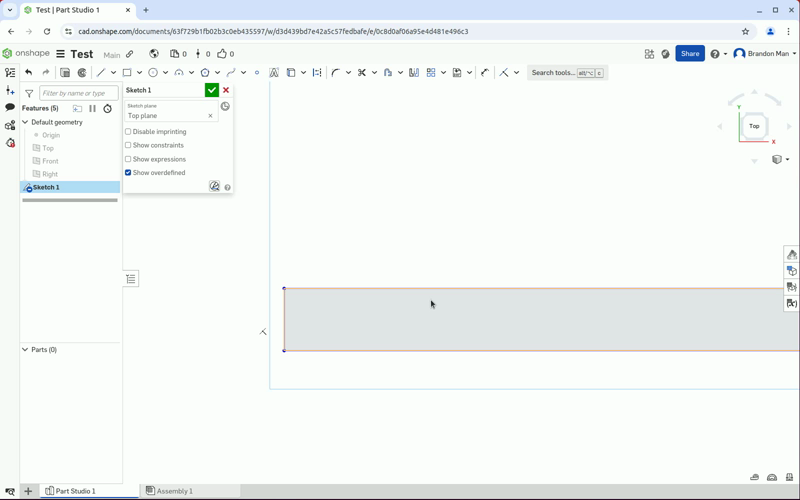
scroll(-6)
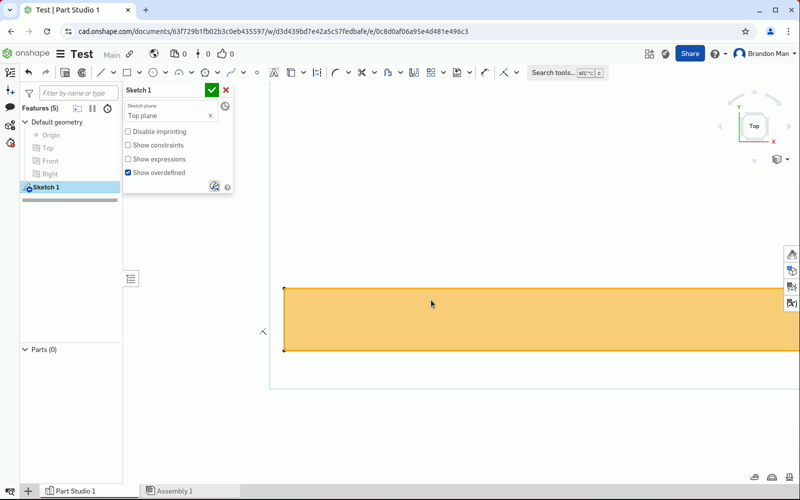
scroll(-6)
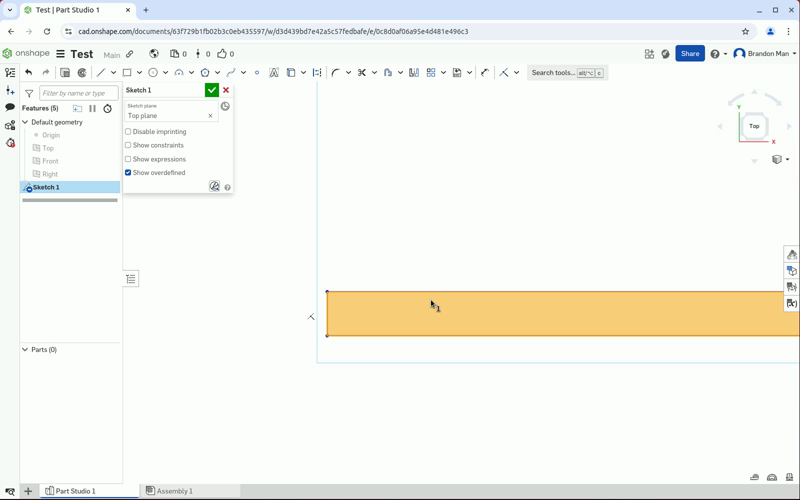
scroll(-6)
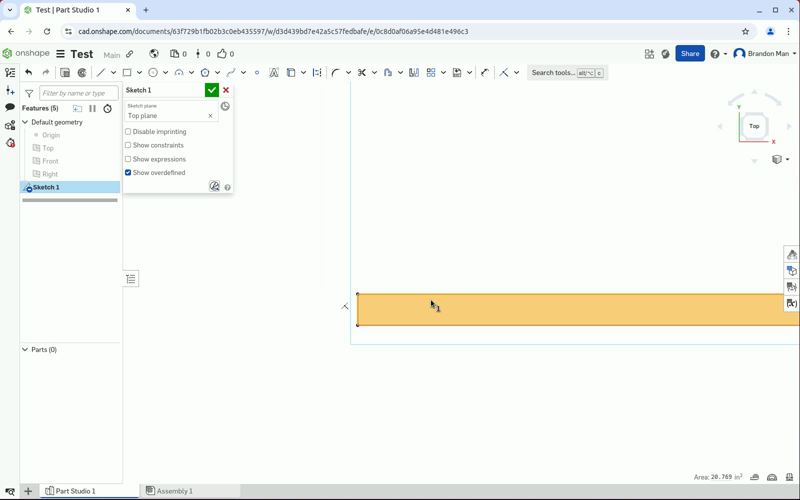
scroll(-6)
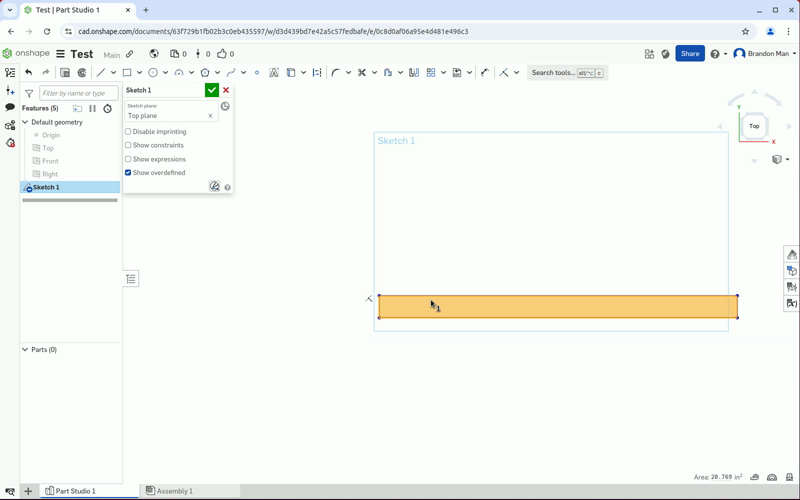
scroll(-6)
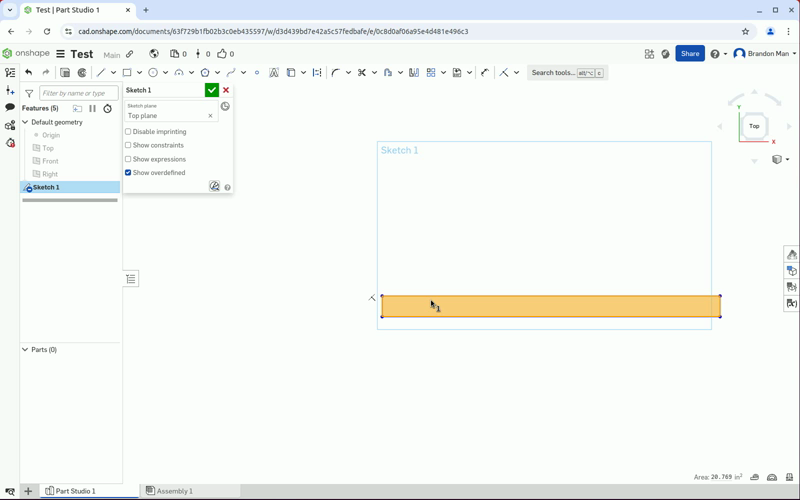
scroll(-6)
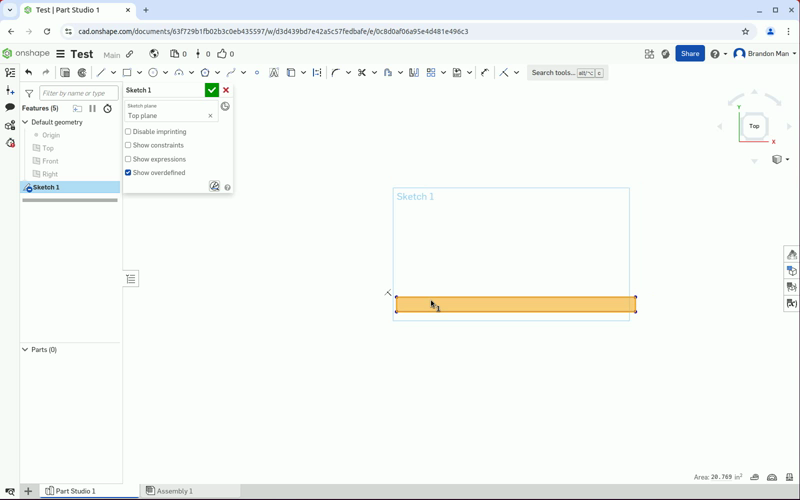
scroll(-6)
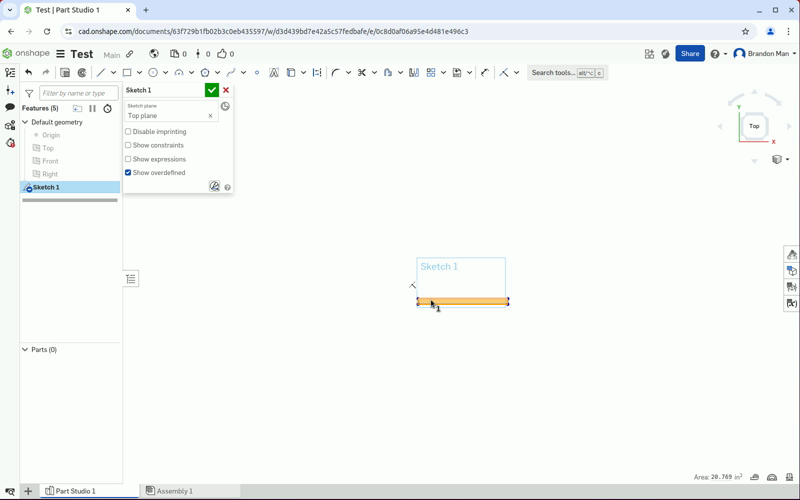
mouse_move(73, 352)
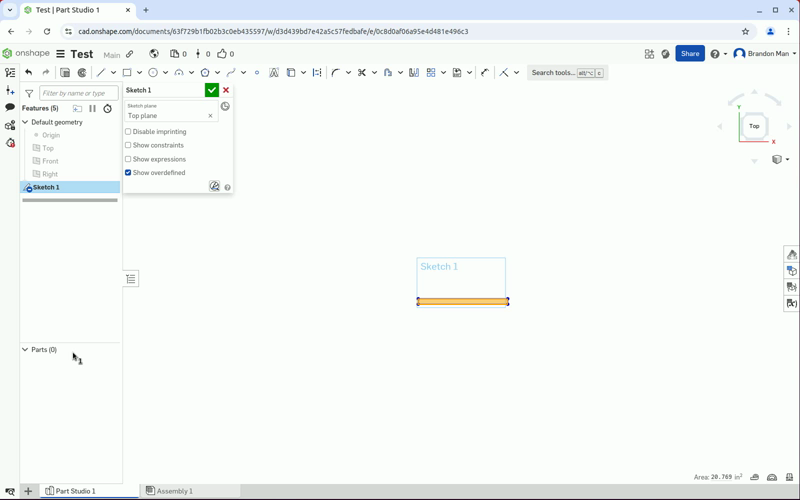
key(shift+y)
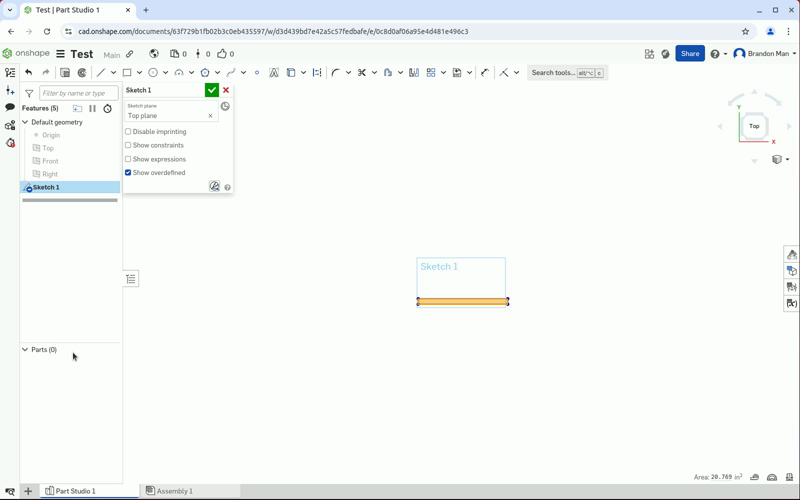
key(shift+e)
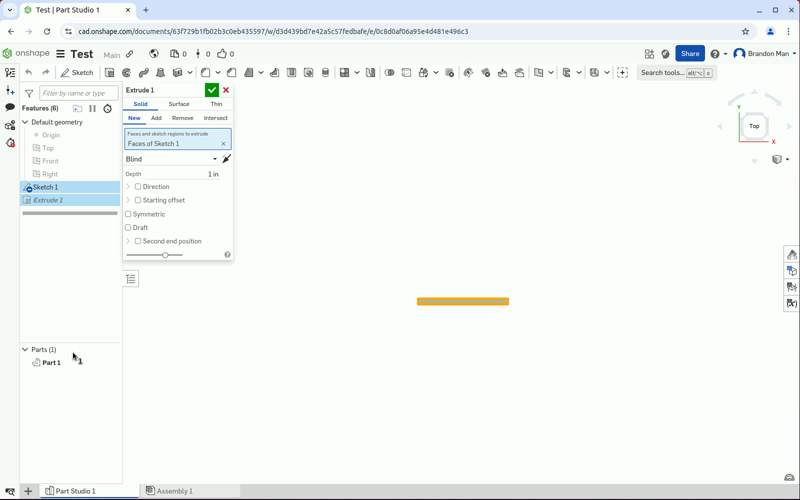
mouse_move(143, 106)
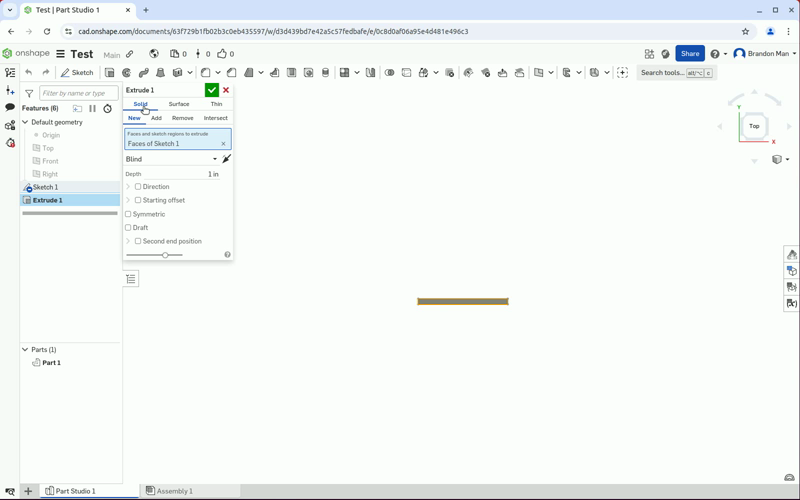
click(143, 106)
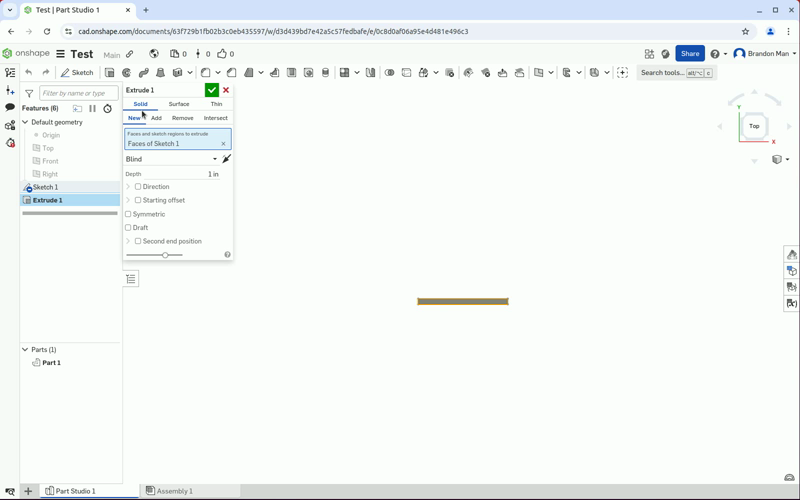
mouse_move(137, 120)
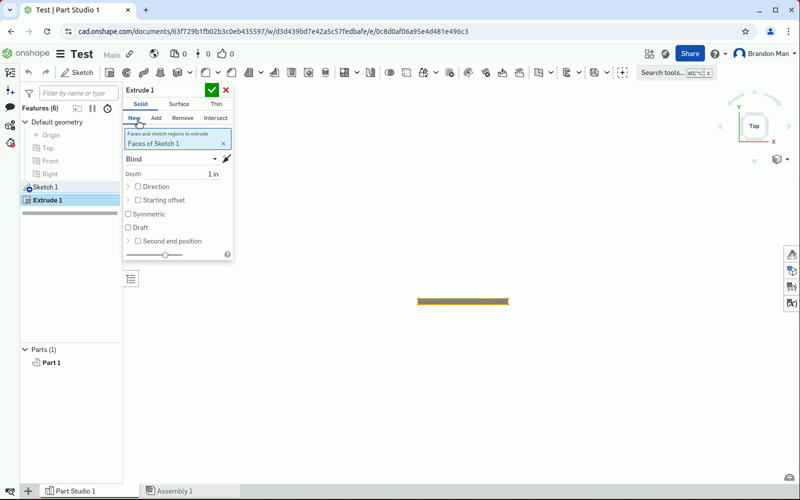
click(137, 120)
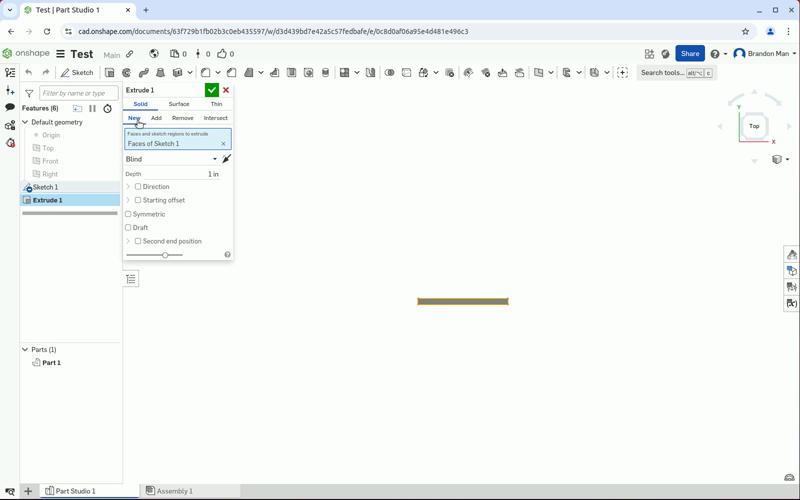
key(tab, 4)
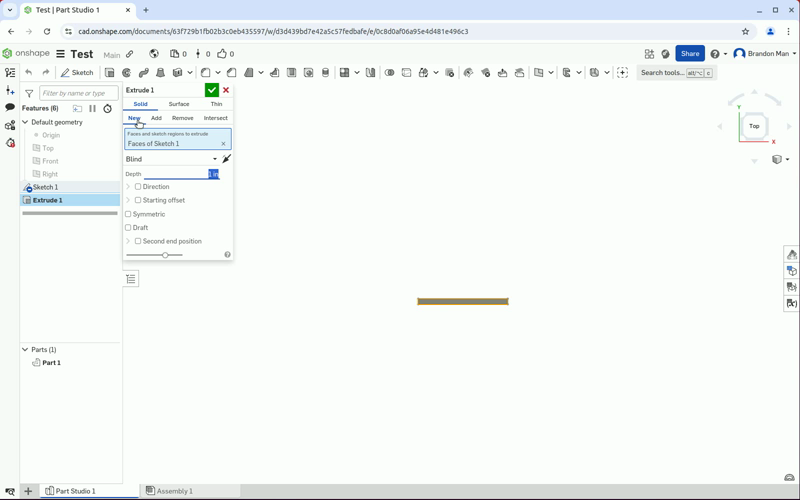
text(-23.108)
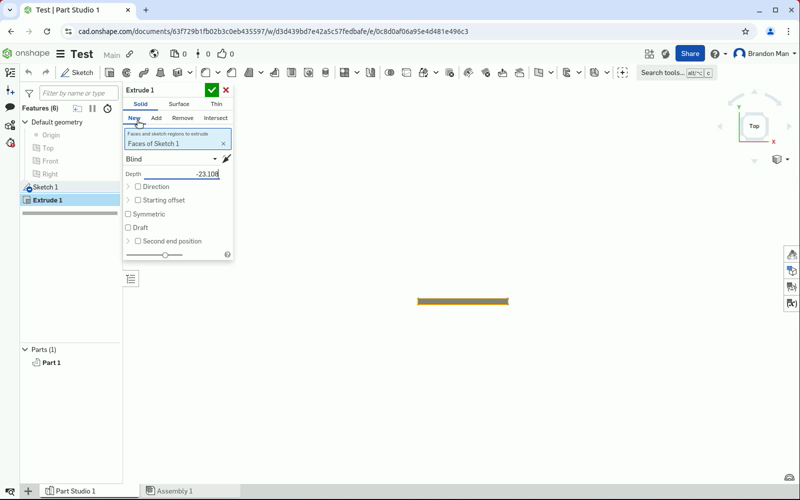
key(enter)
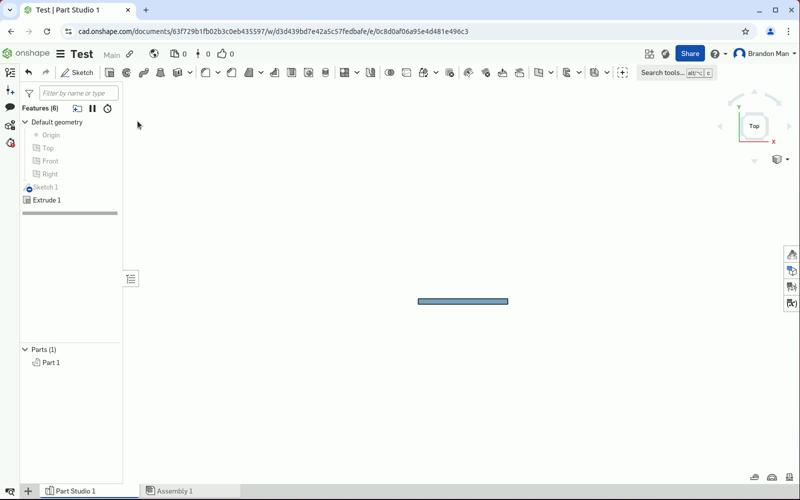
key(shift+h)
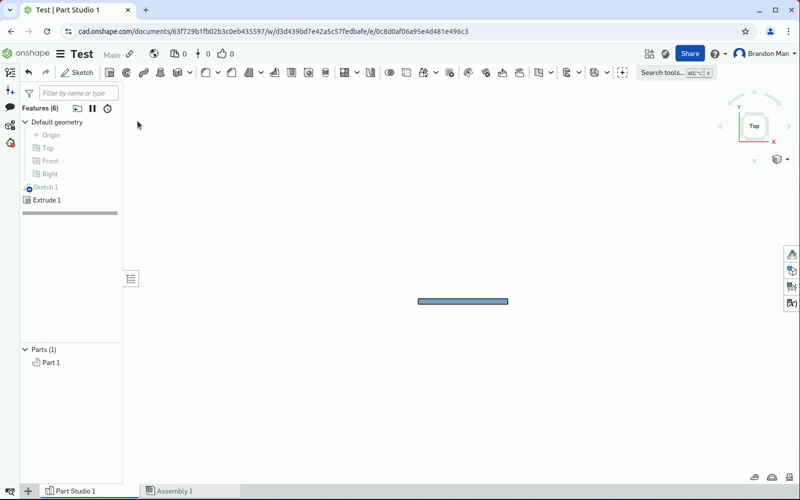
key(shift+h)
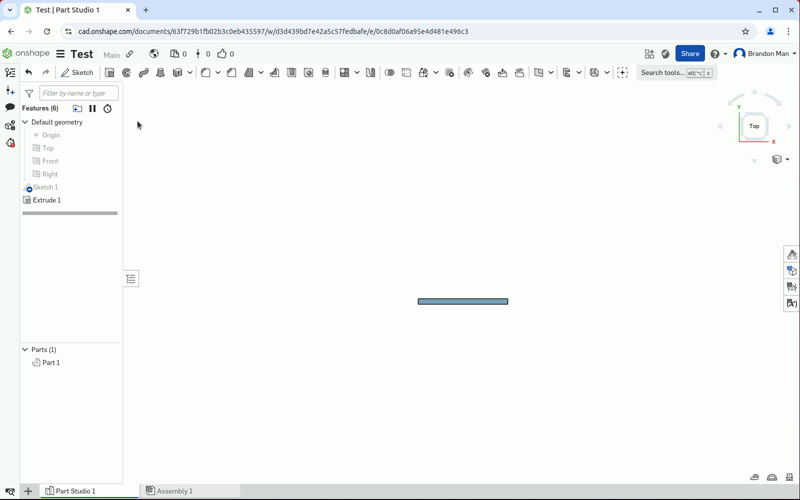
mouse_move(73, 189)
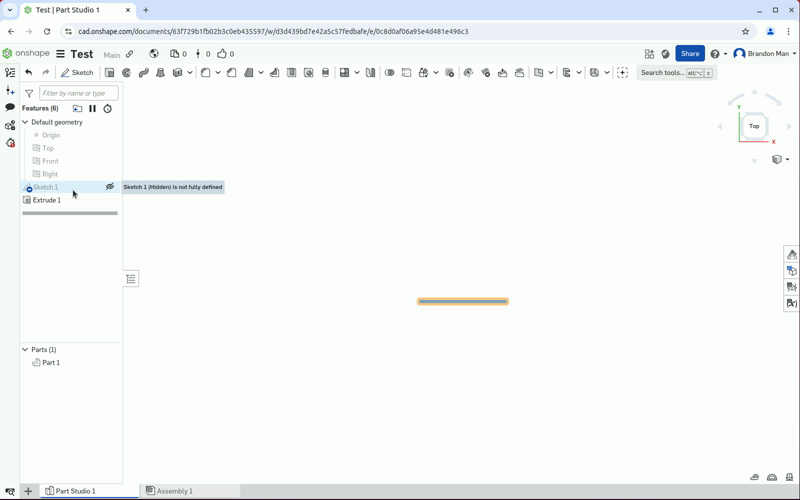
click(73, 189)
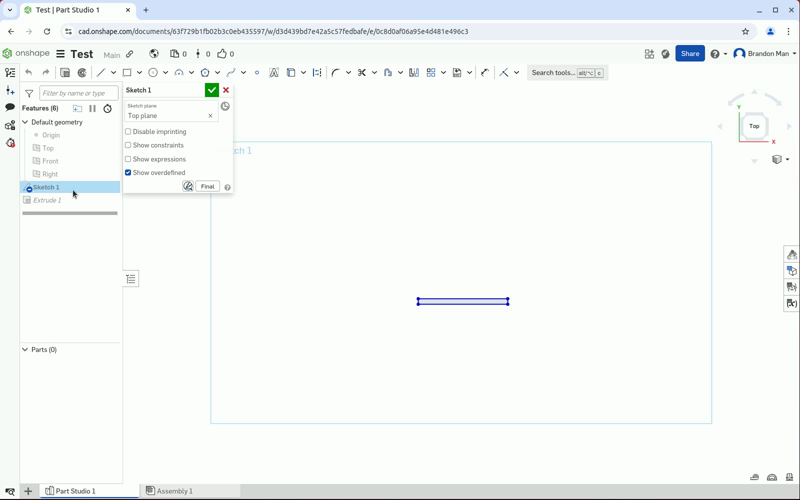
mouse_move(229, 92)
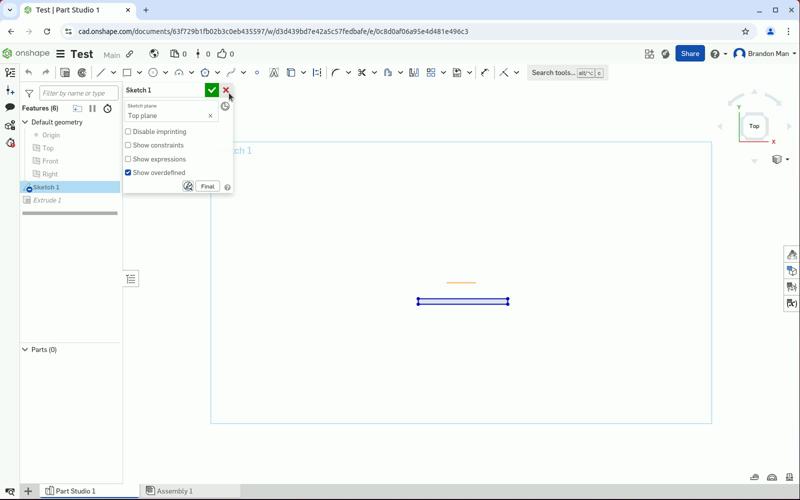
click(229, 92)
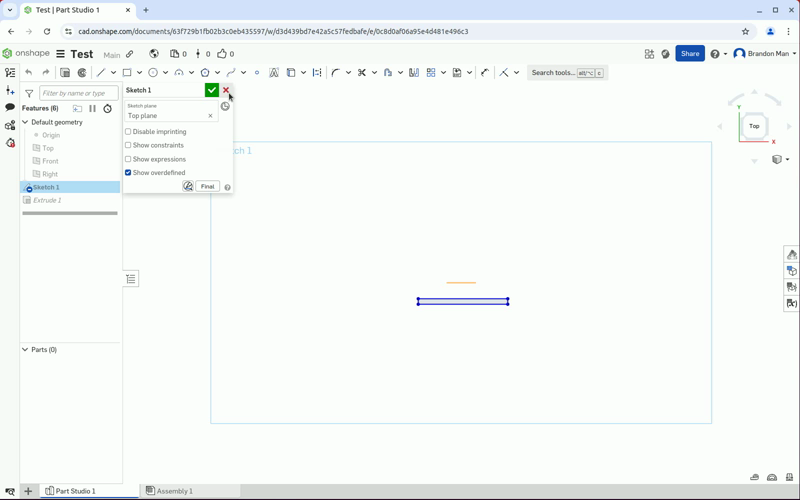
key(shift+s)
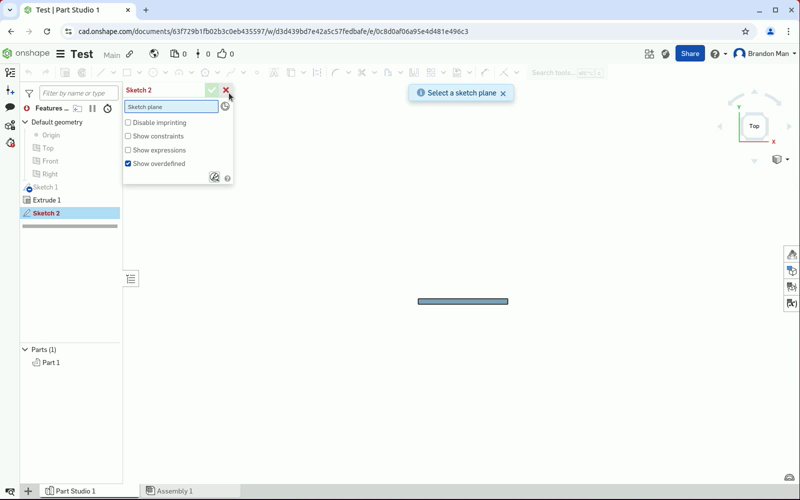
mouse_move(73, 150)
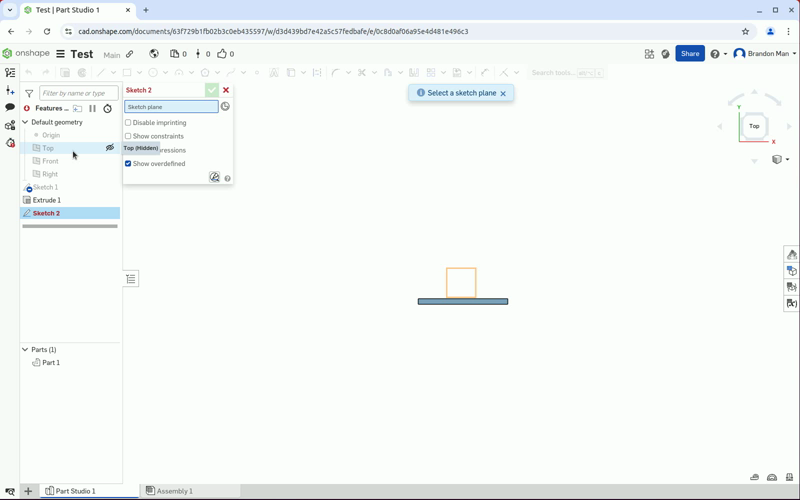
click(73, 150)
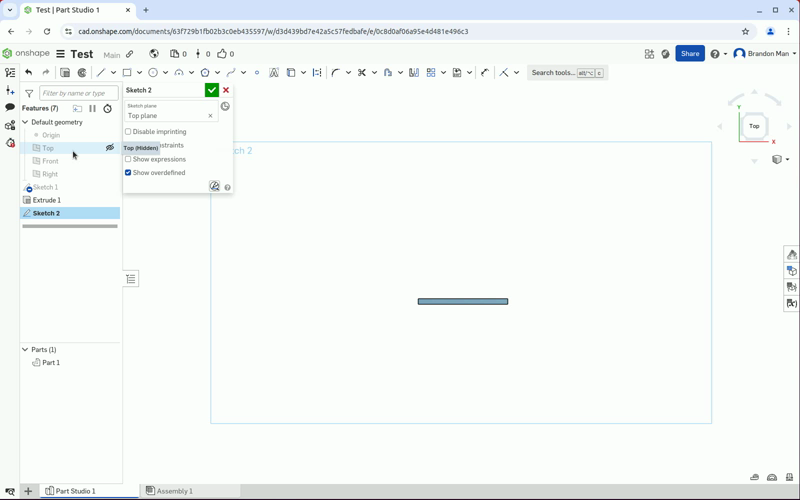
mouse_move(73, 352)
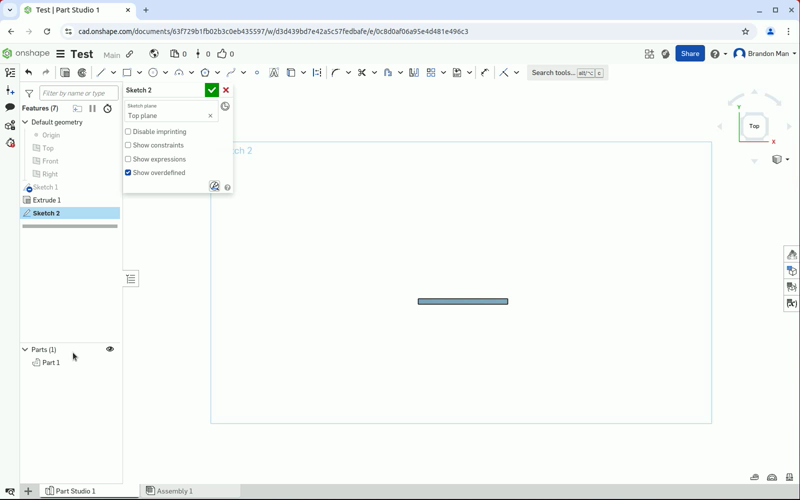
key(y)
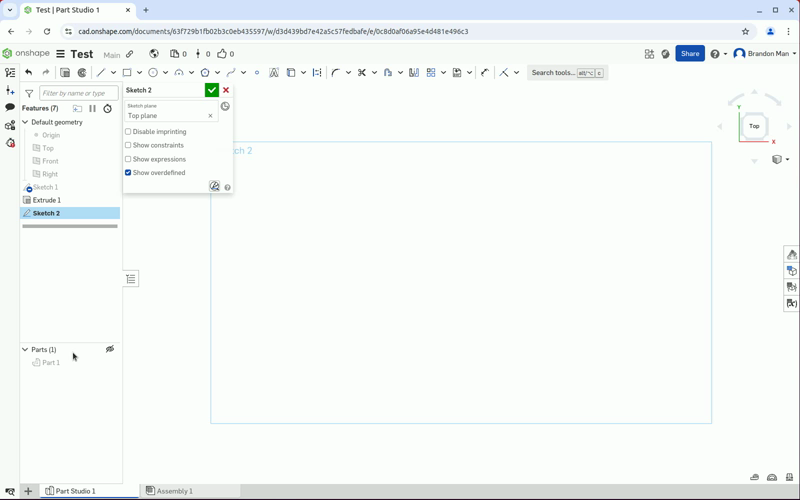
key(l)
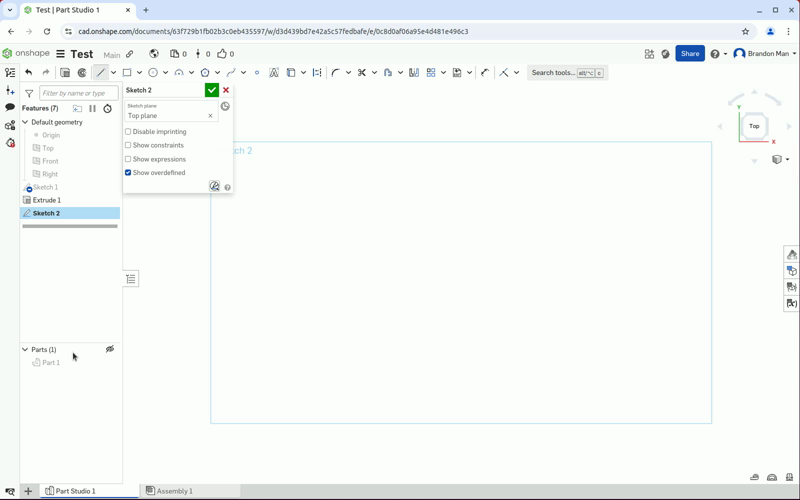
key_down(shift)
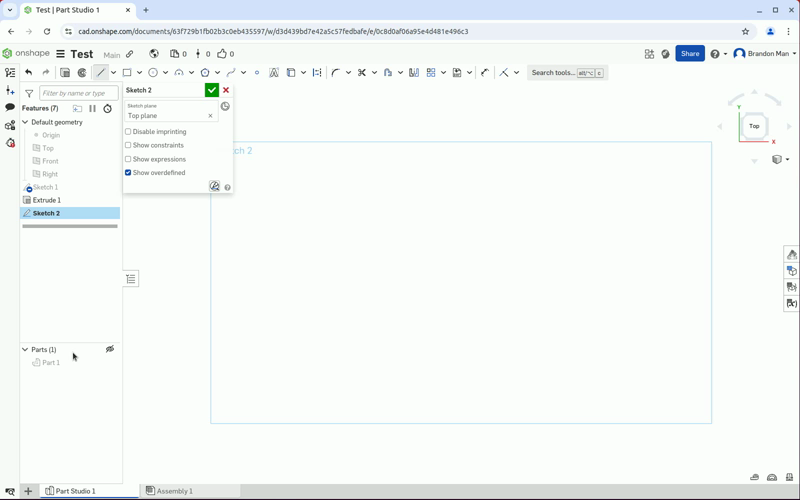
mouse_move(418, 267)
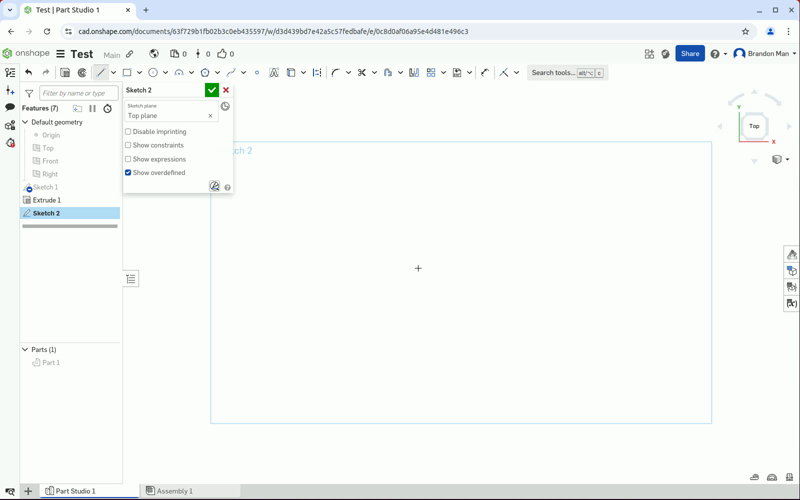
click(418, 267)
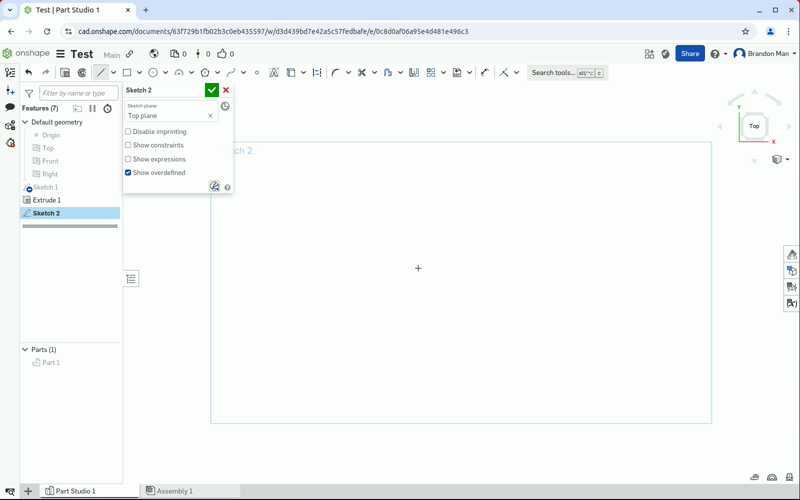
key_up(shift)
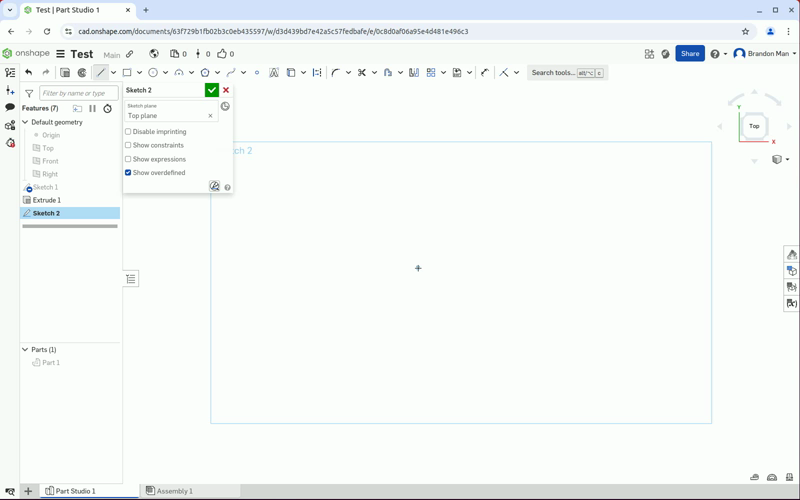
key_down(shift)
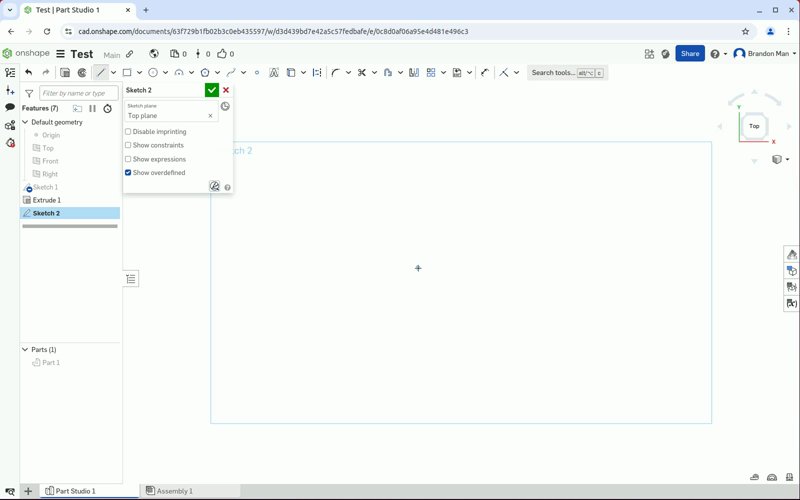
mouse_move(507, 267)
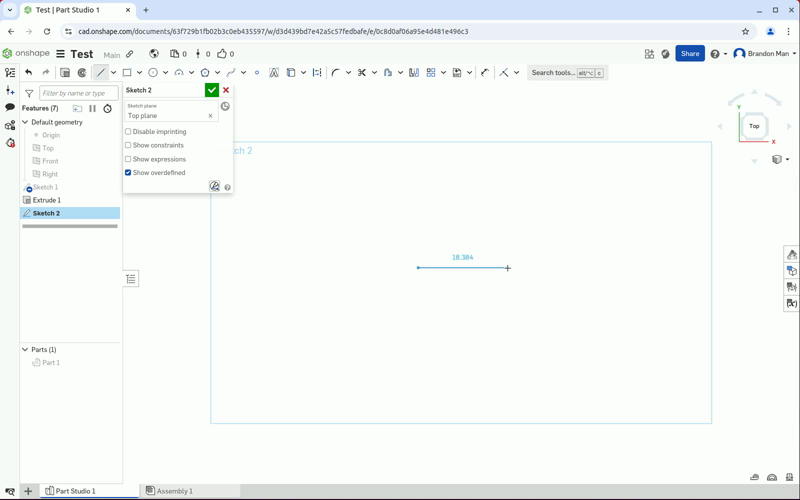
click(507, 267)
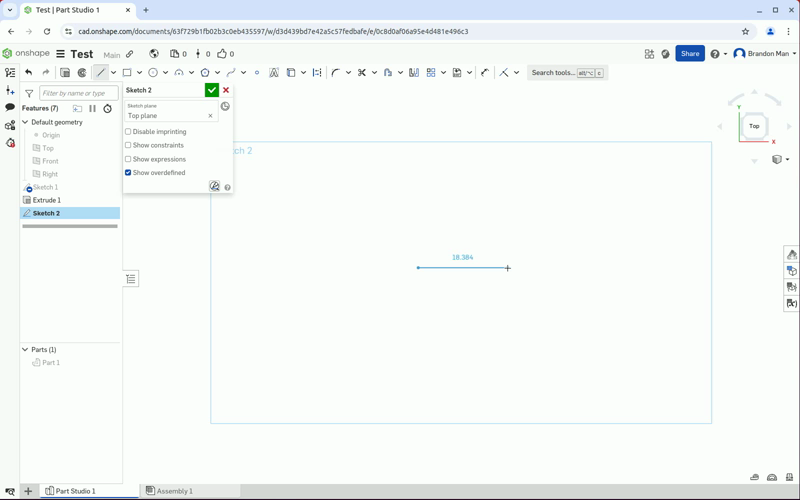
key_up(shift)
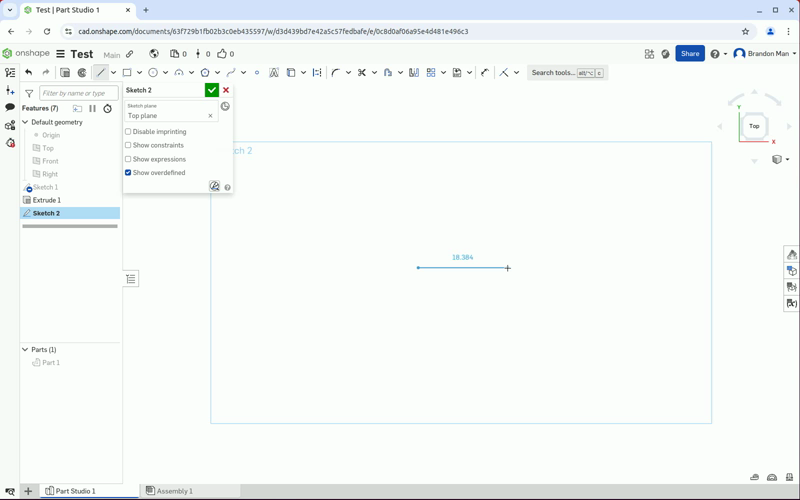
key_down(shift)
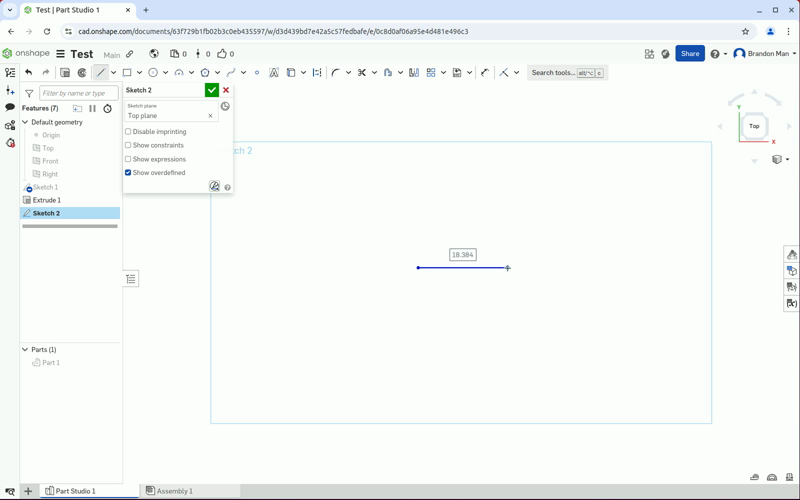
mouse_move(537, 267)
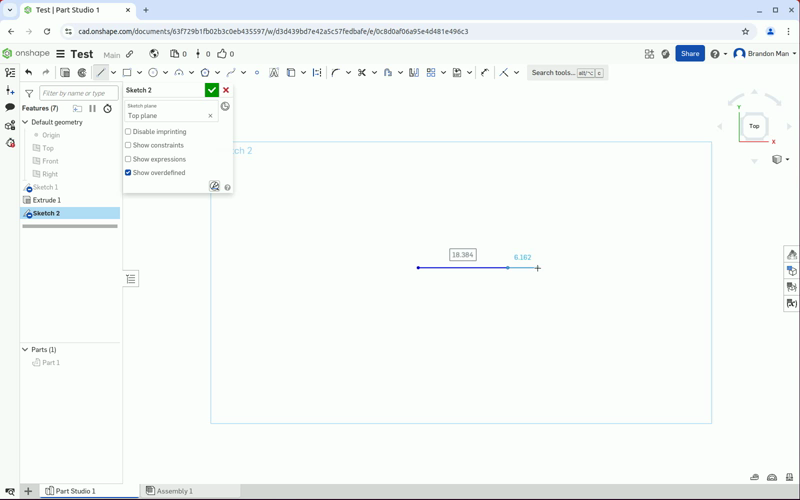
mouse_move(507, 261)
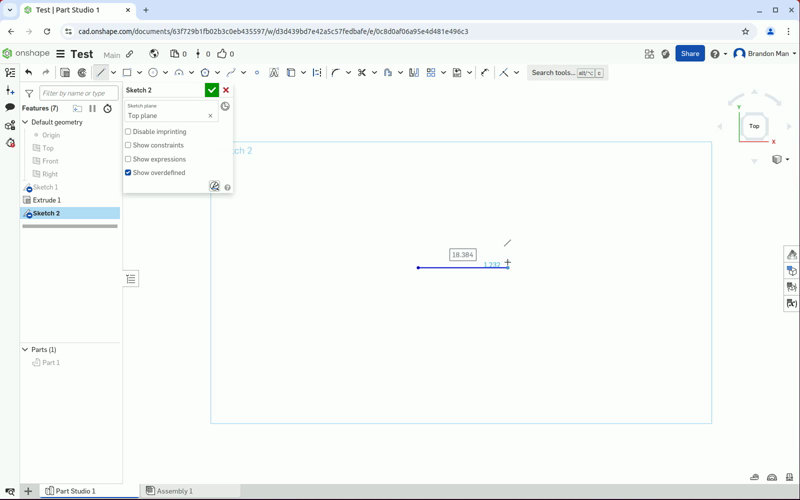
scroll(6)
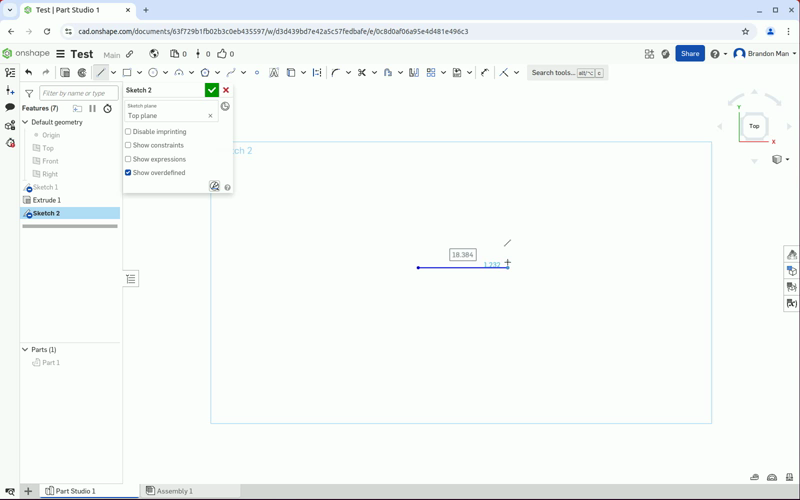
scroll(6)
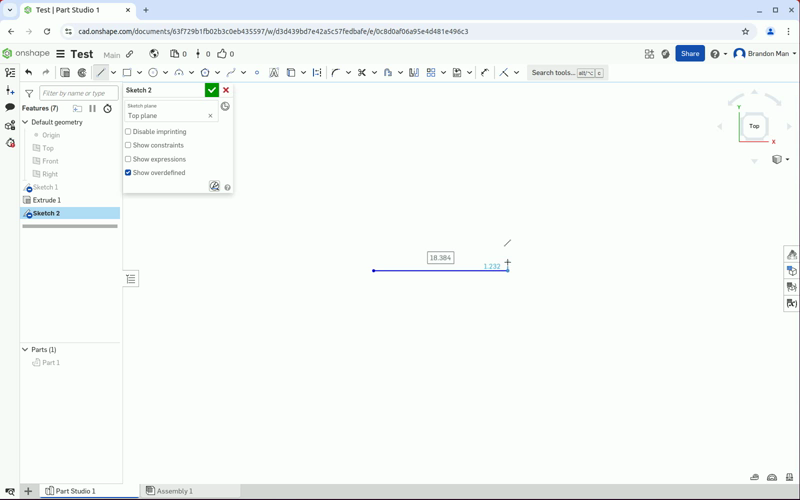
scroll(6)
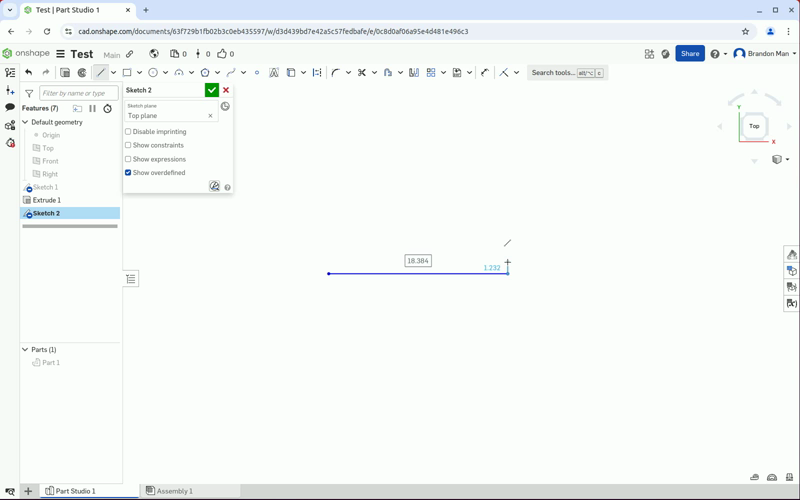
scroll(6)
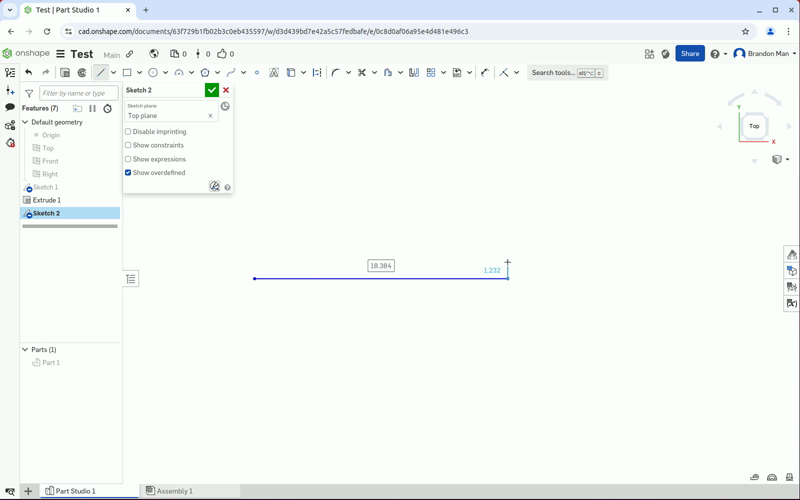
scroll(6)
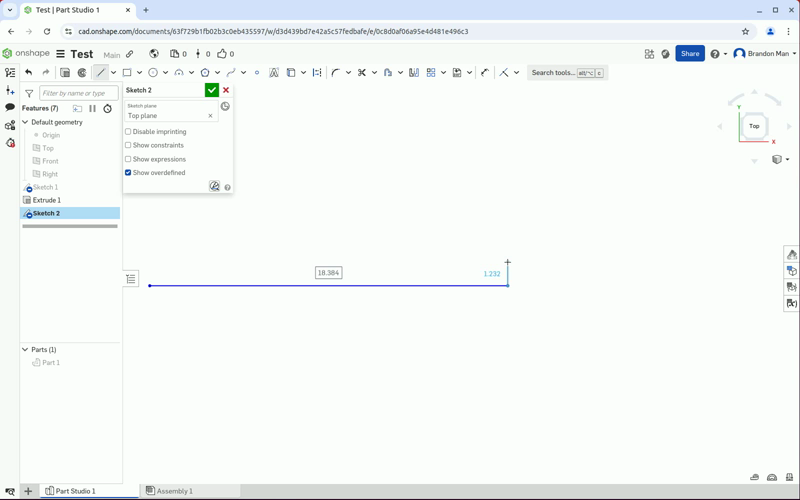
scroll(6)
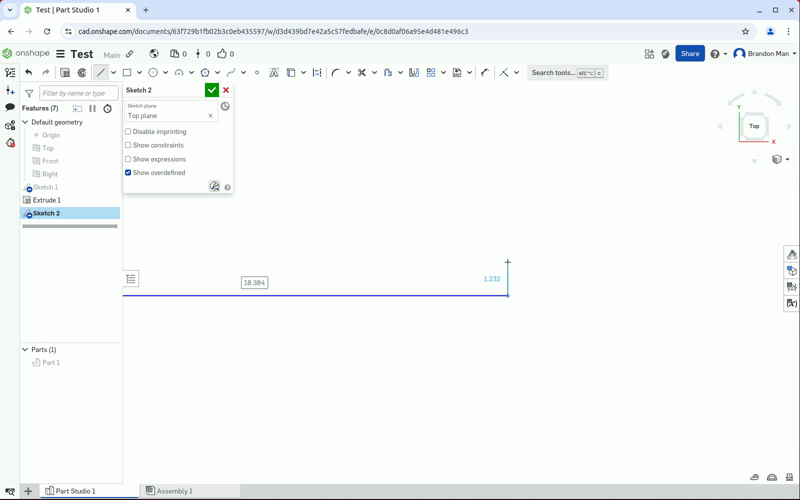
scroll(6)
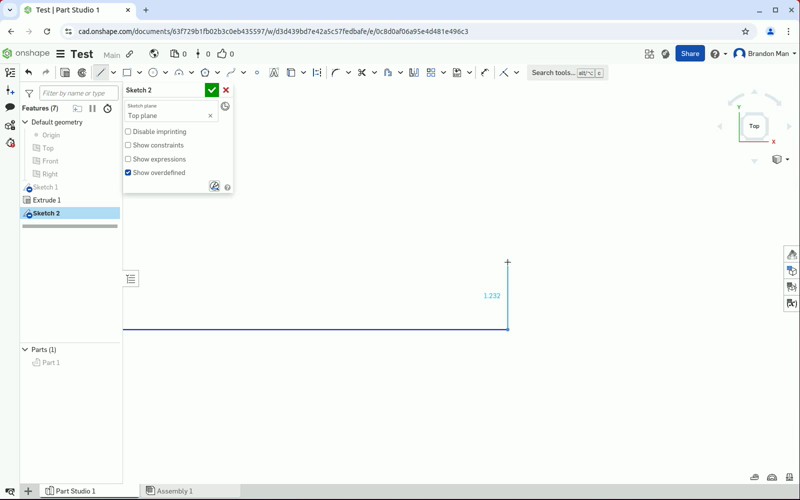
click(507, 261)
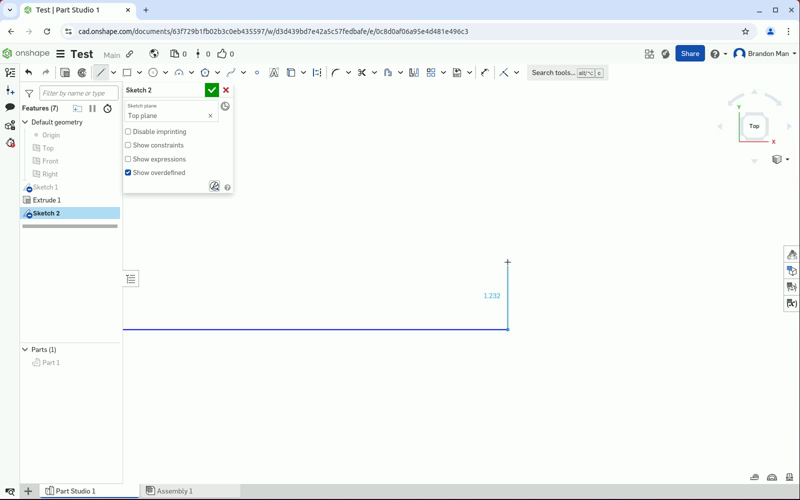
scroll(-6)
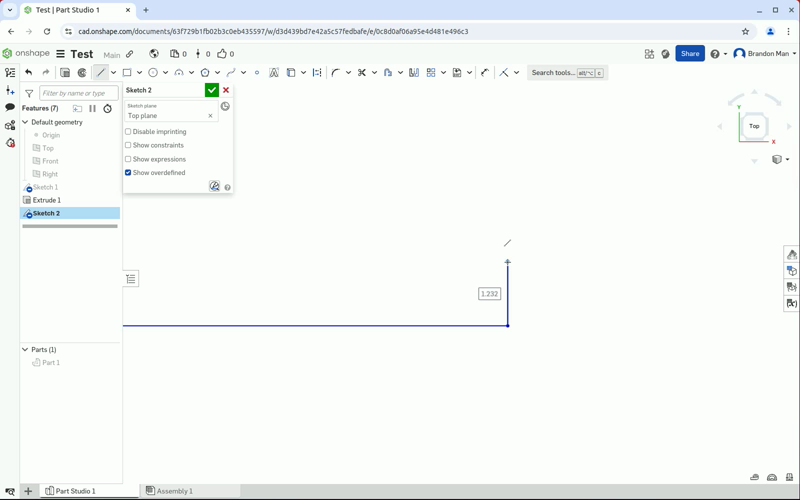
scroll(-6)
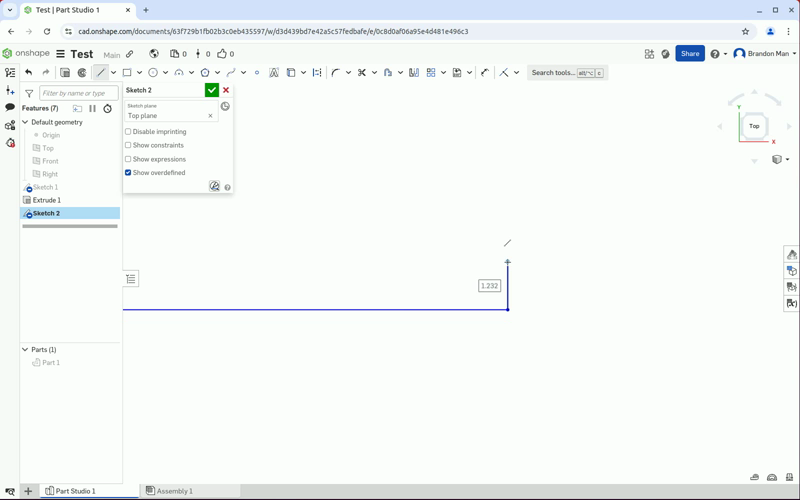
scroll(-6)
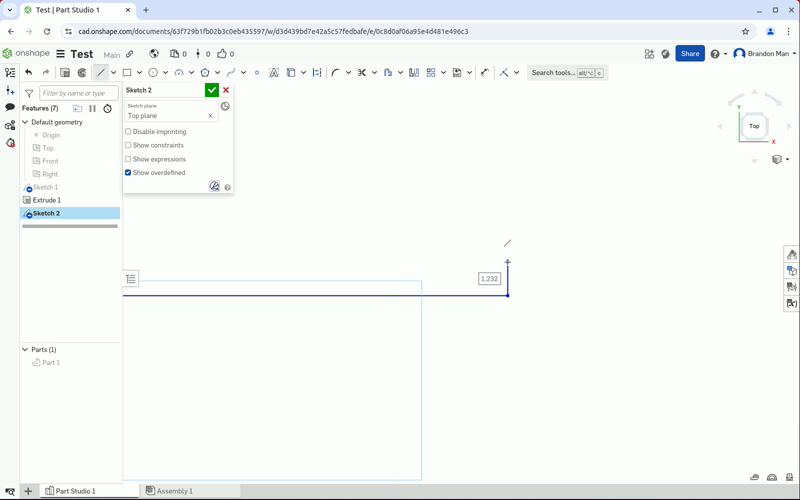
scroll(-6)
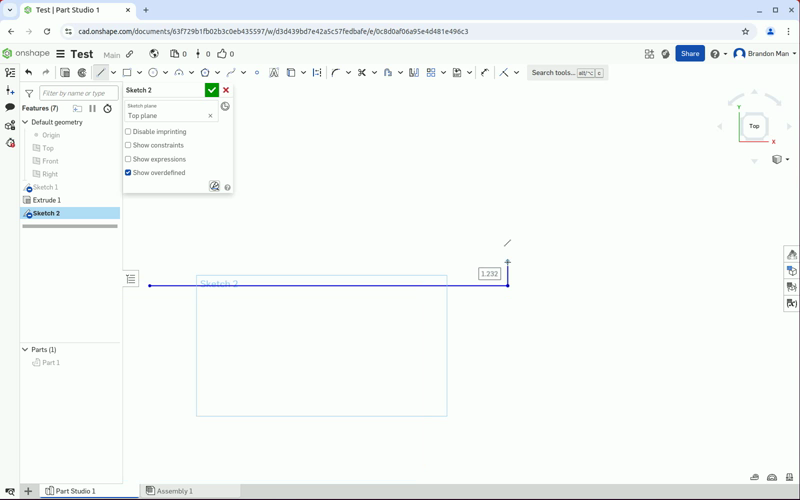
scroll(-6)
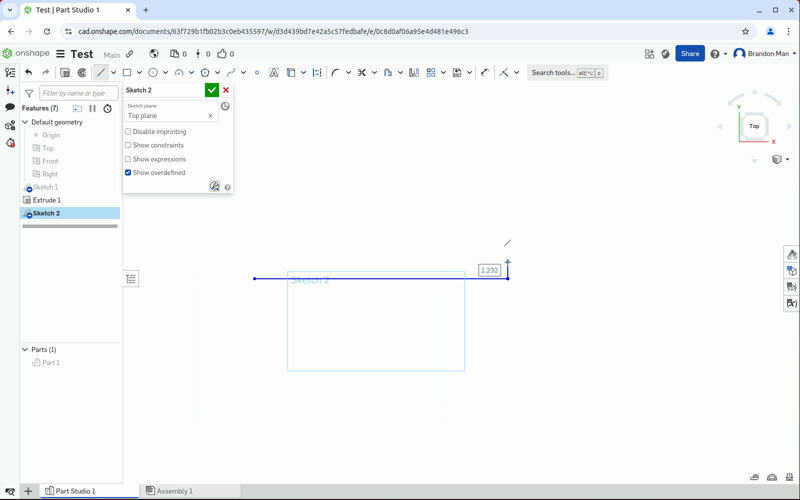
scroll(-6)
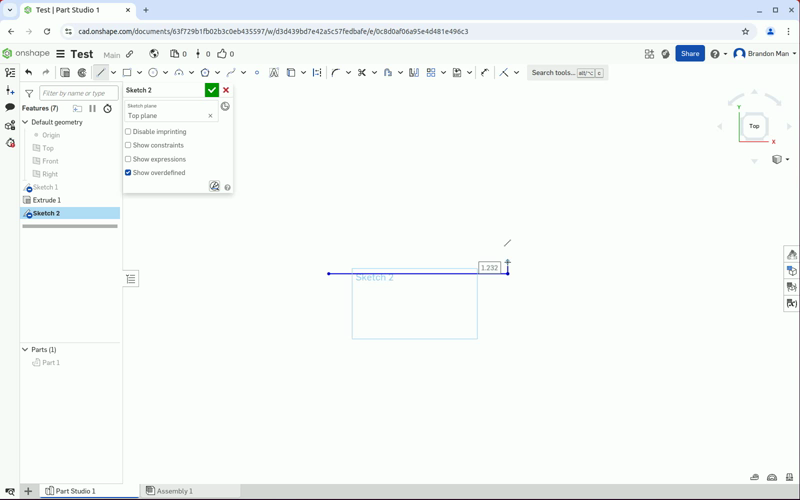
scroll(-6)
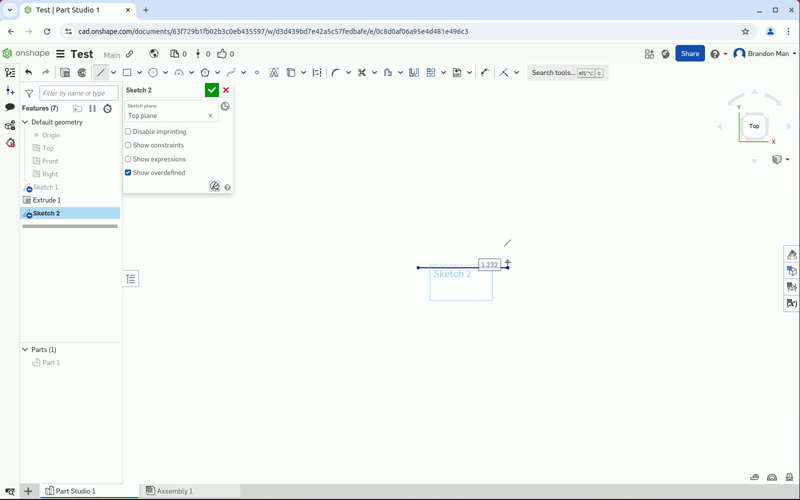
key_up(shift)
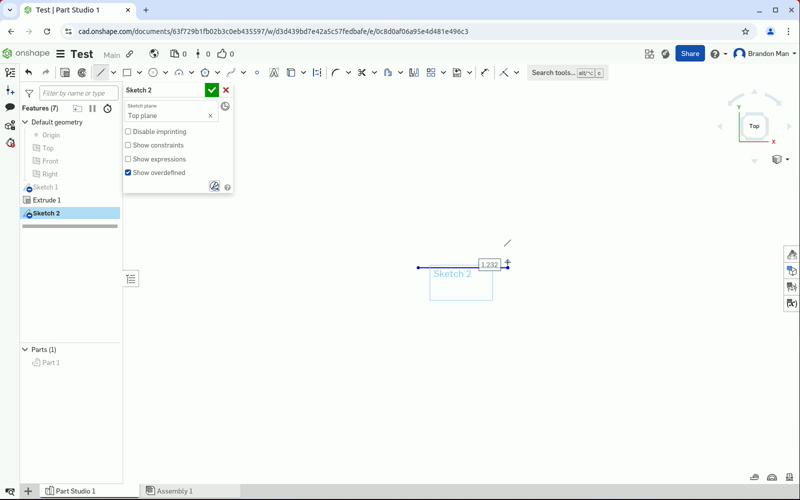
key_down(shift)
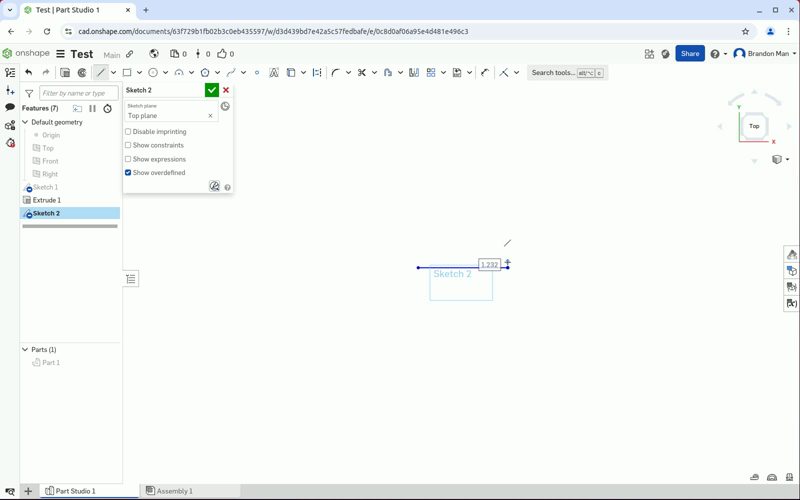
mouse_move(418, 261)
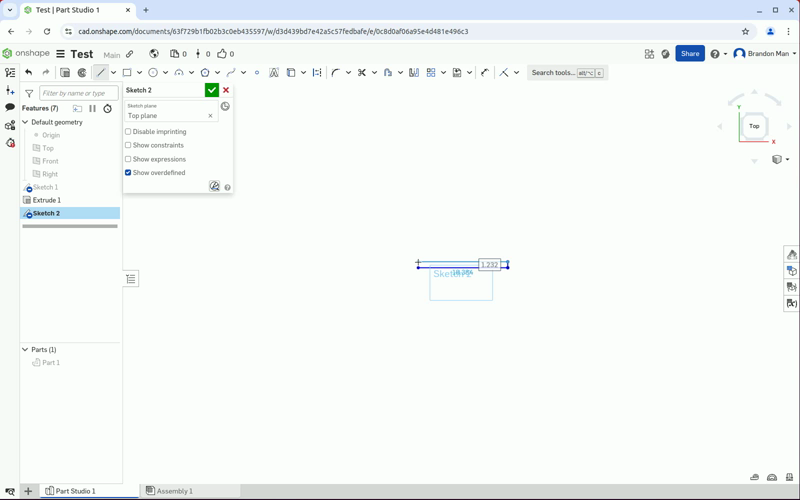
click(418, 261)
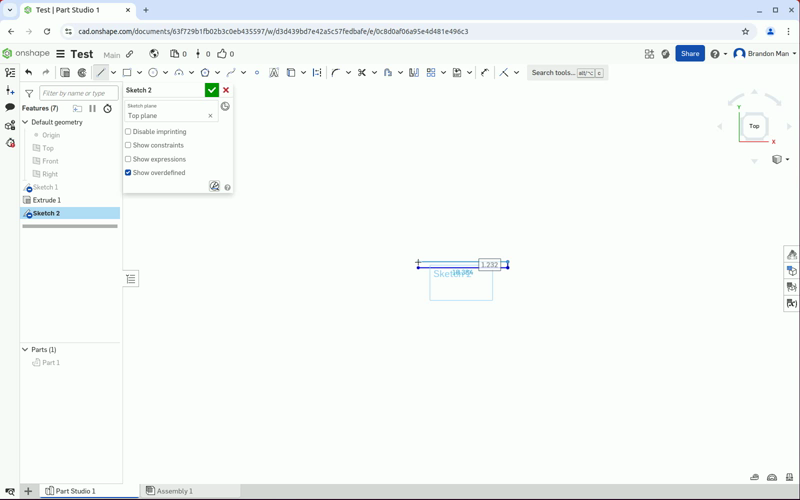
key_up(shift)
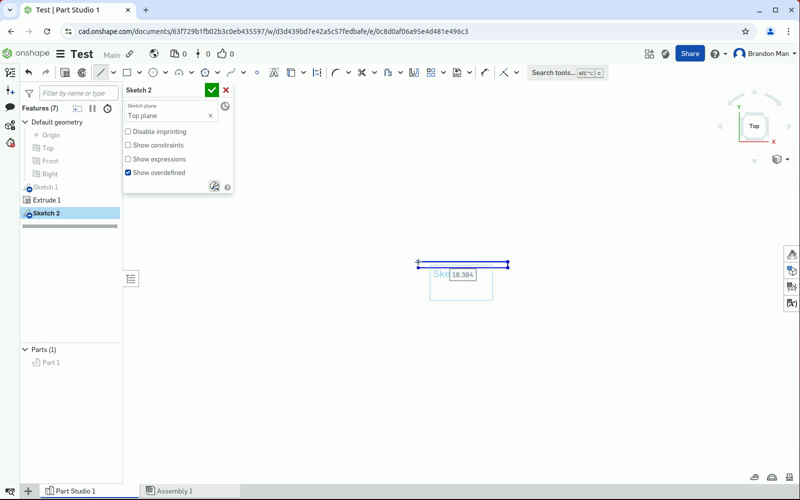
mouse_move(448, 261)
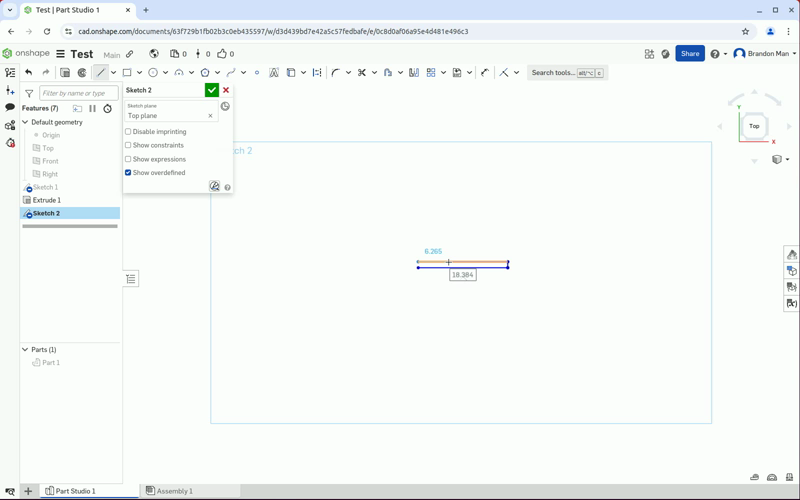
key_down(shift)
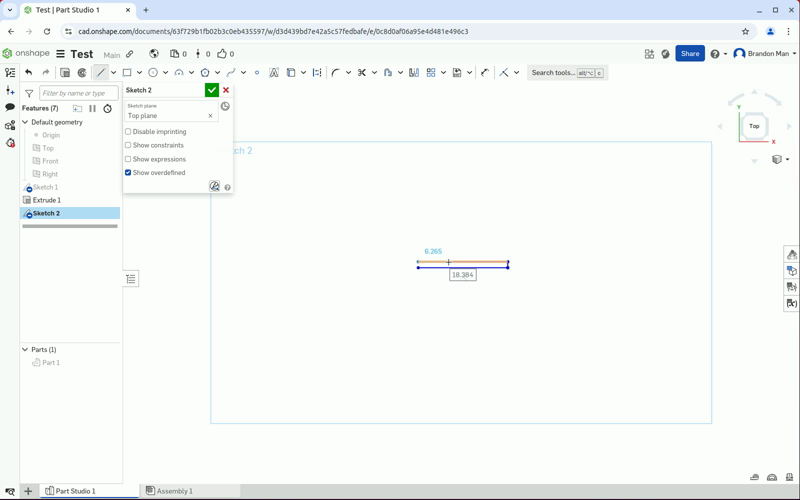
mouse_move(418, 267)
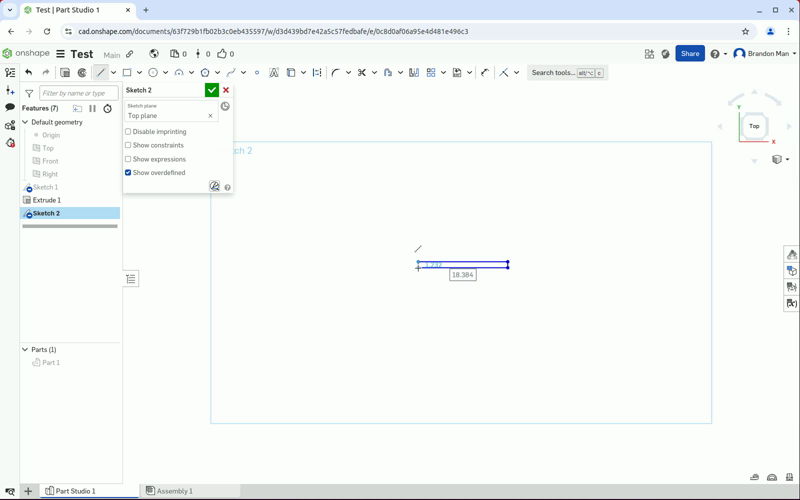
scroll(6)
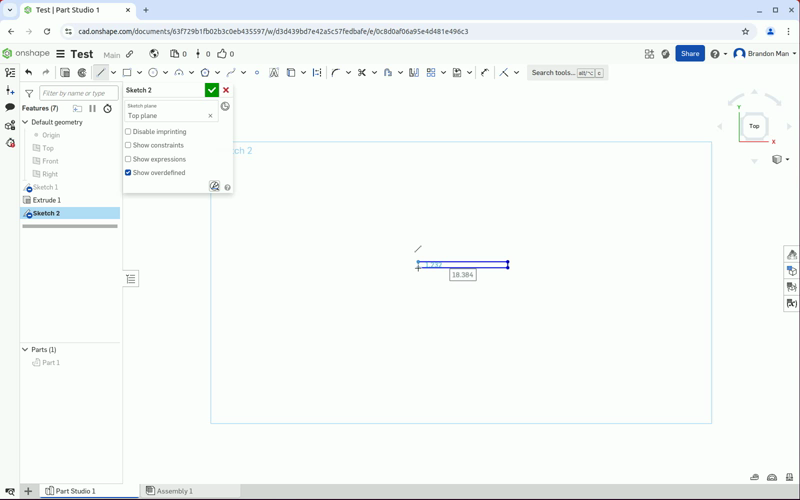
scroll(6)
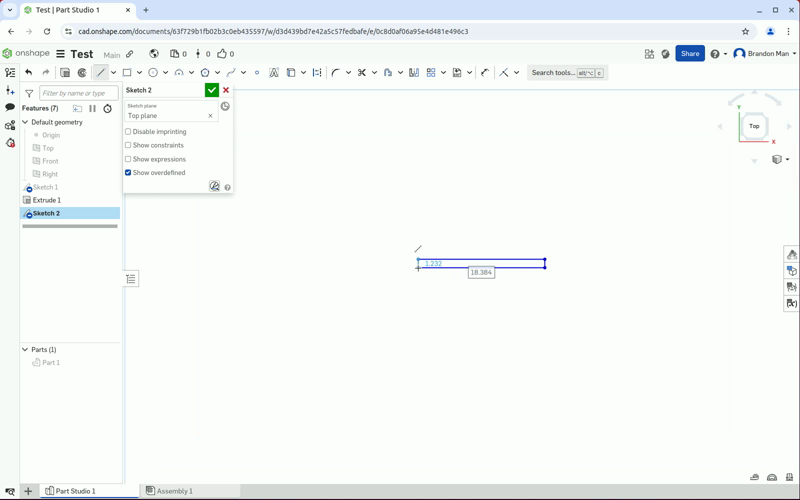
scroll(6)
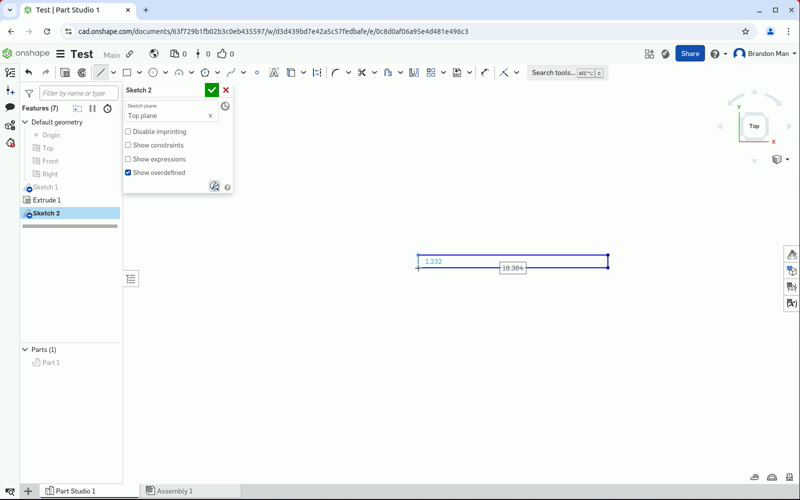
scroll(6)
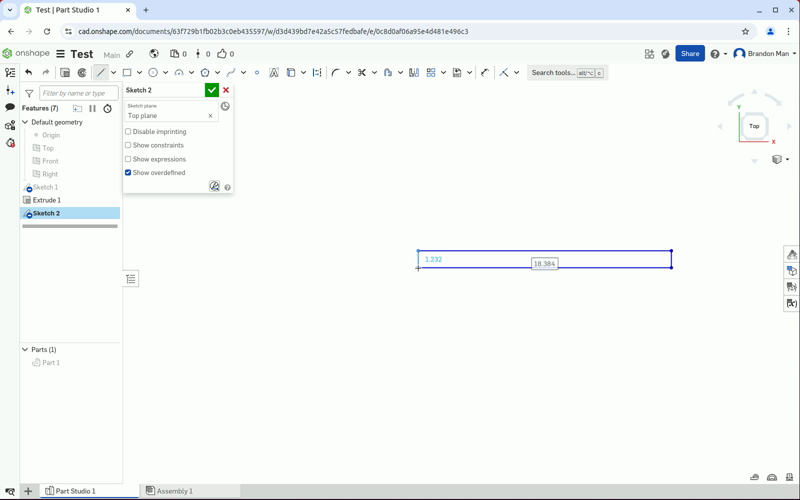
scroll(6)
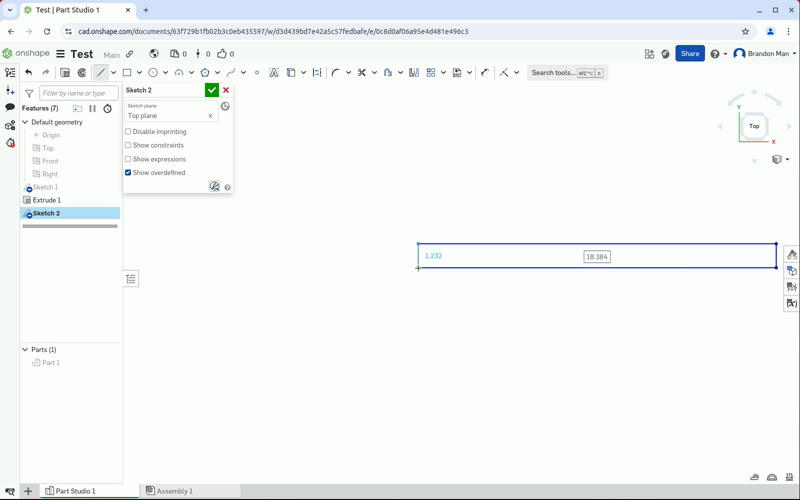
scroll(6)
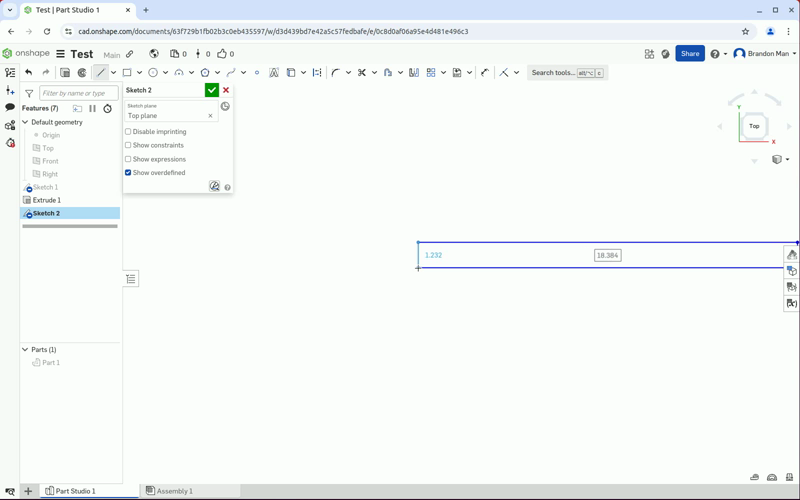
scroll(6)
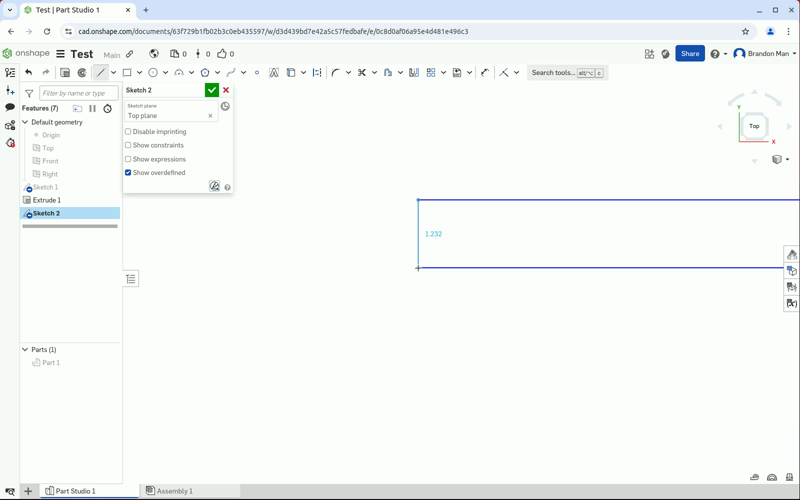
key_up(shift)
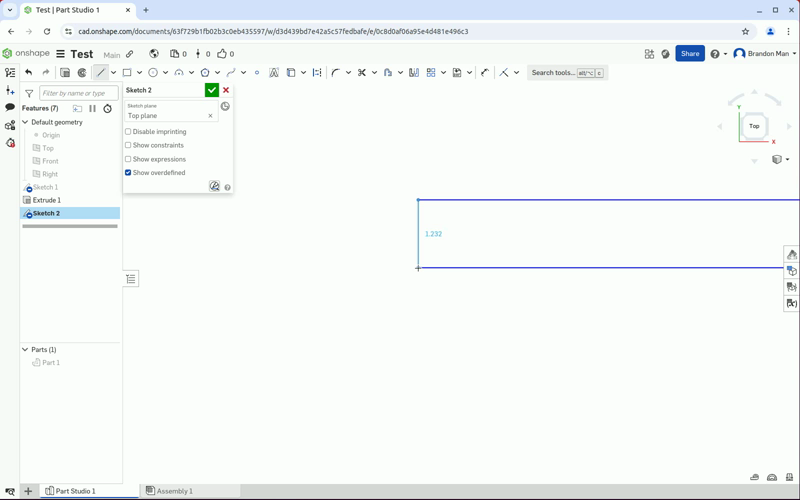
click(418, 267)
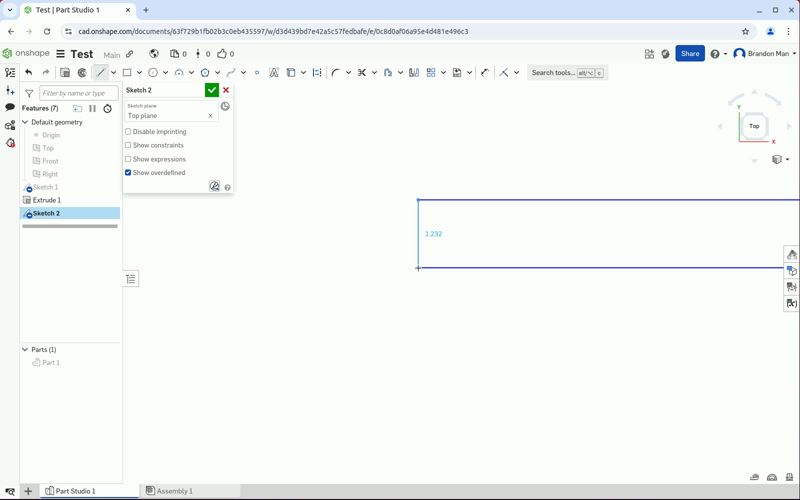
scroll(-6)
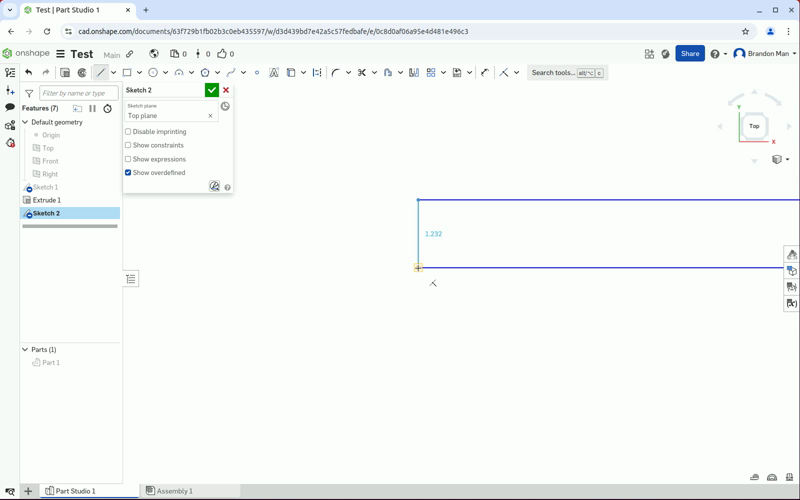
scroll(-6)
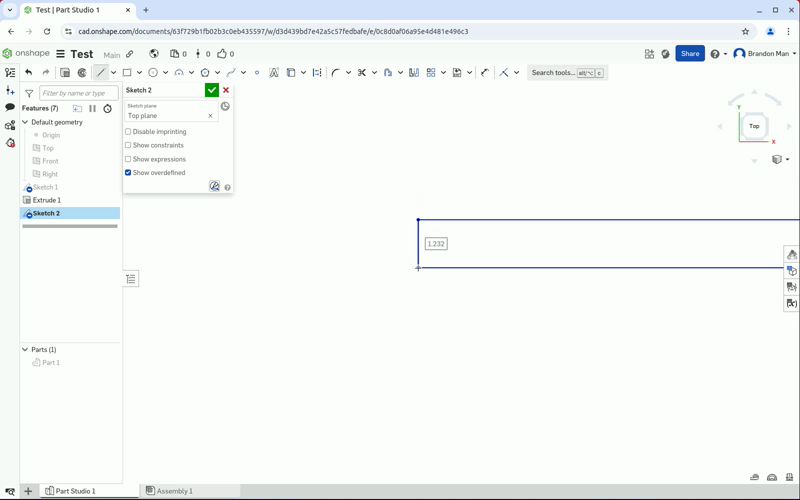
scroll(-6)
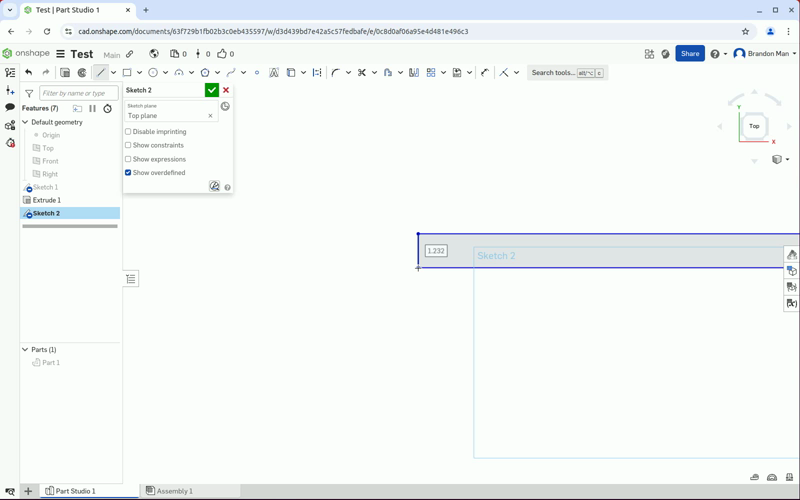
scroll(-6)
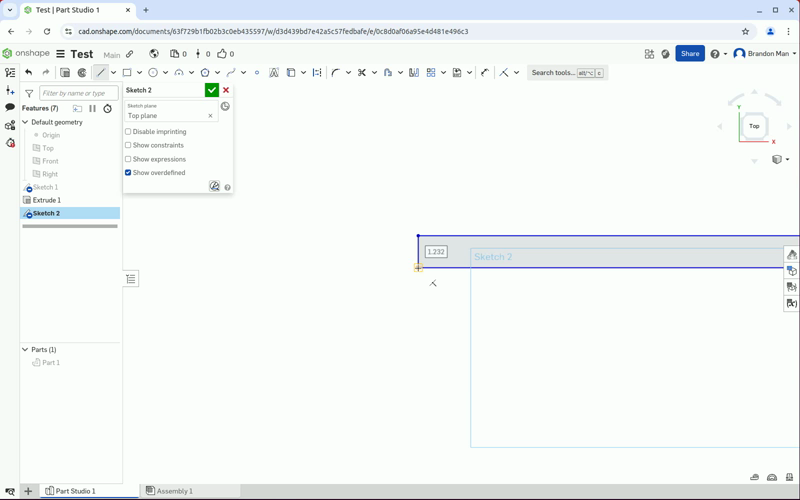
scroll(-6)
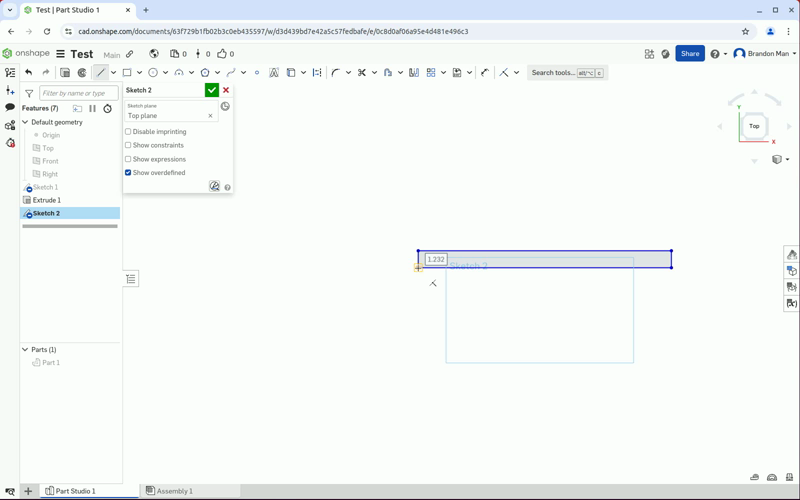
scroll(-6)
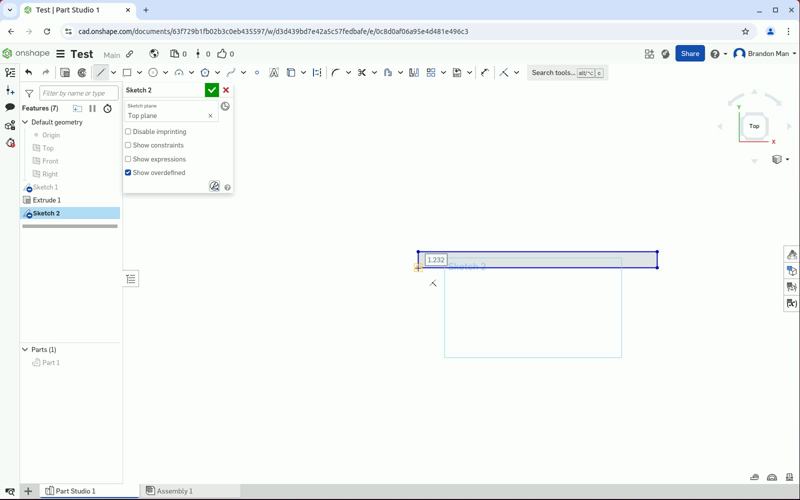
scroll(-6)
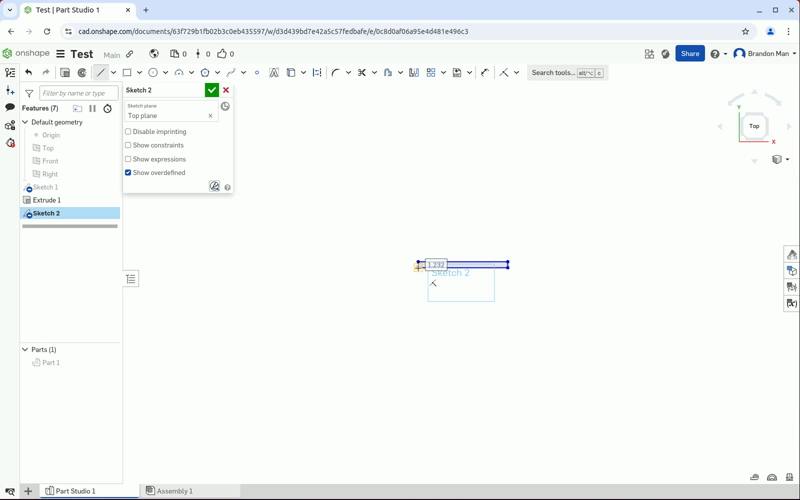
key(esc)
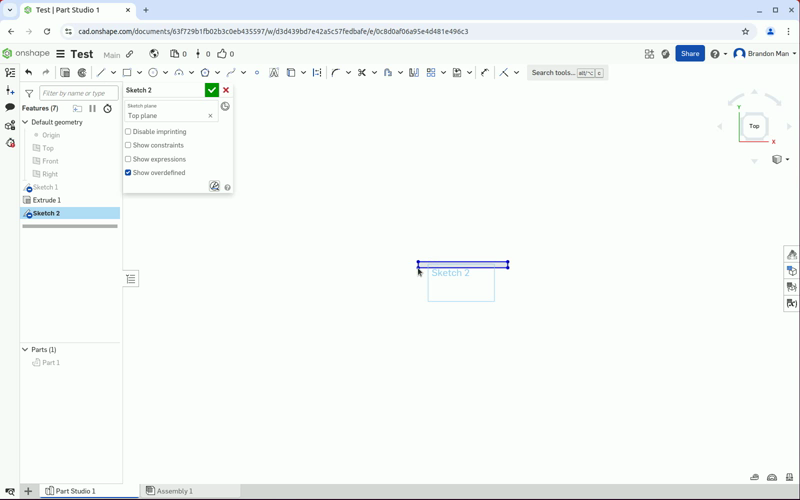
mouse_move(441, 265)
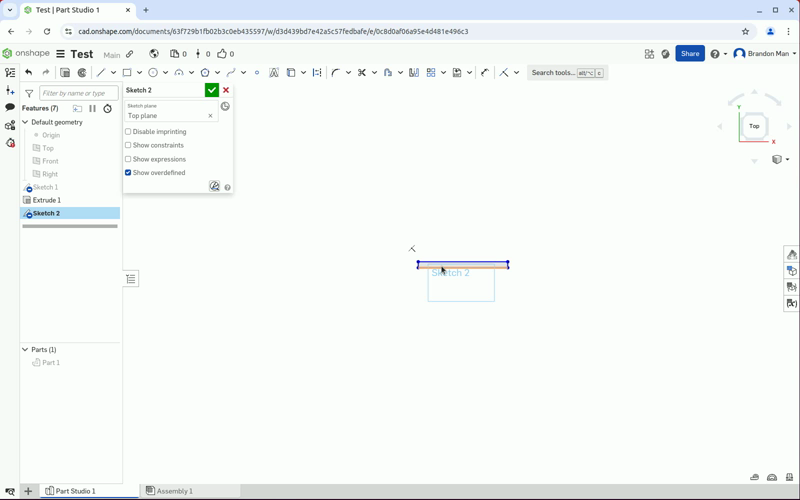
scroll(6)
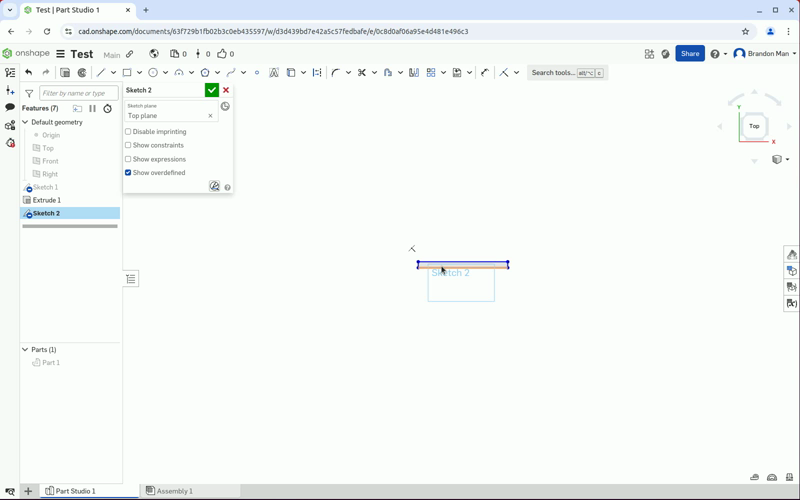
scroll(6)
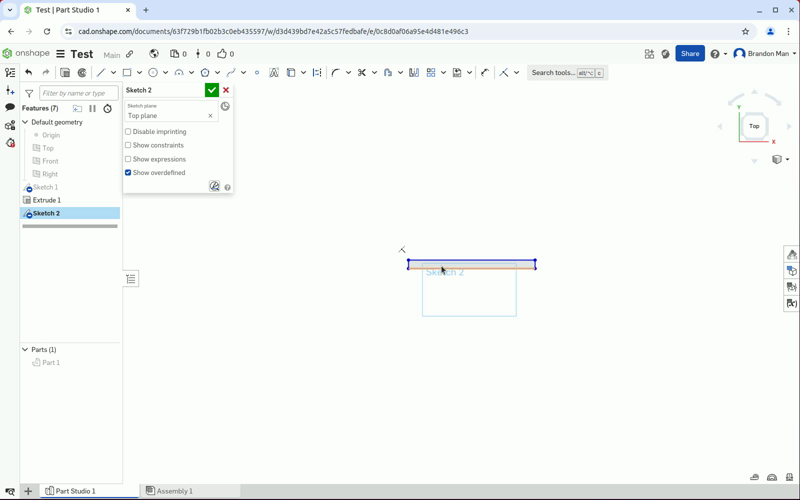
scroll(6)
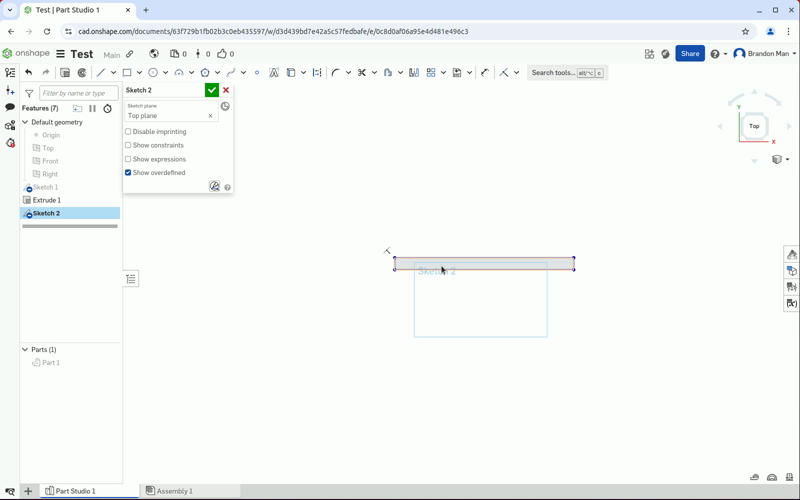
scroll(6)
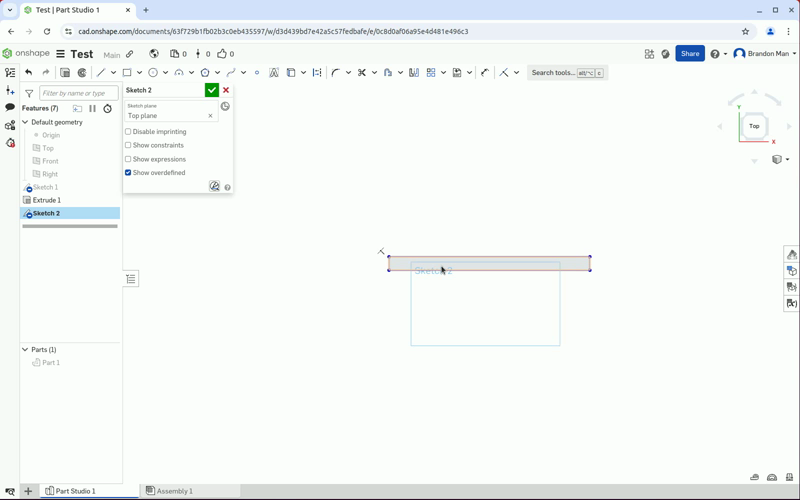
scroll(6)
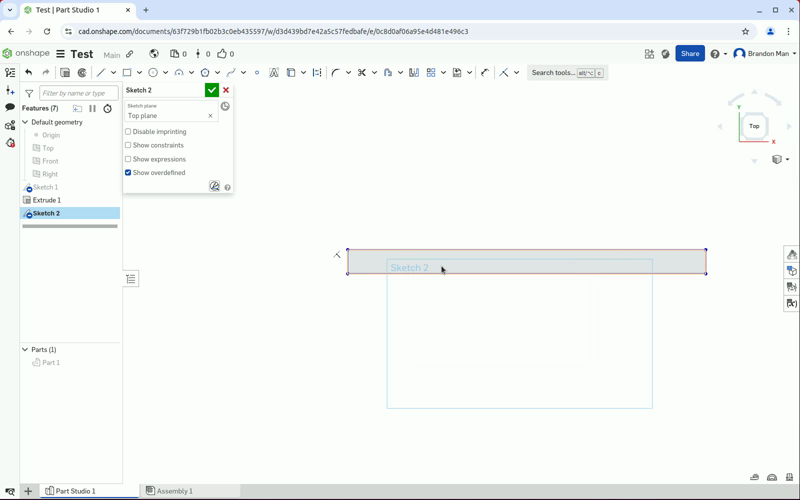
scroll(6)
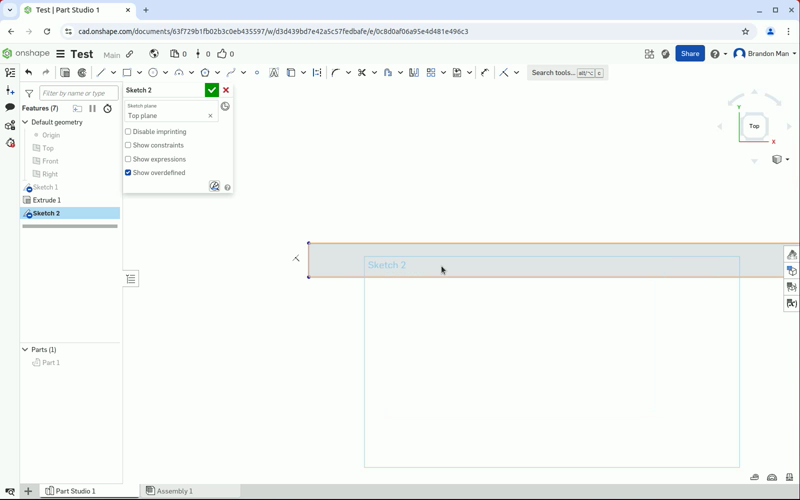
scroll(6)
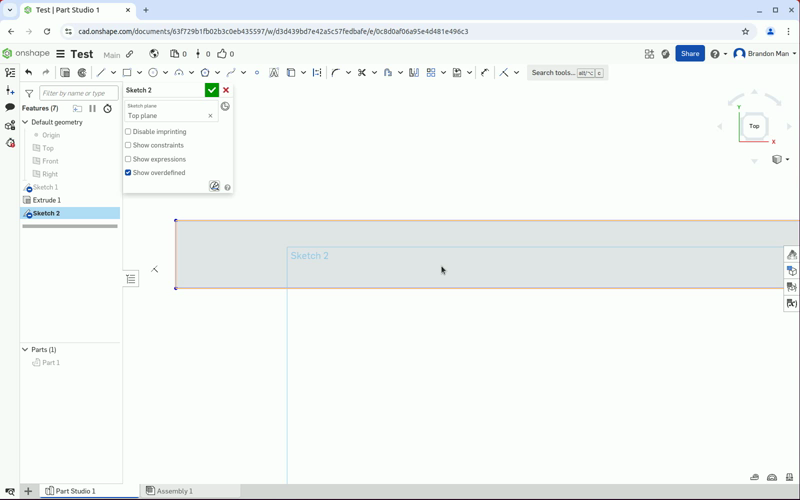
click(441, 265)
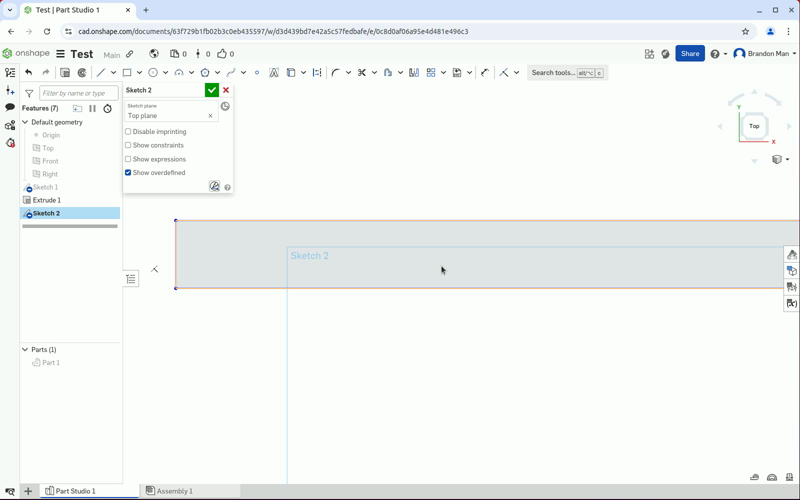
scroll(-6)
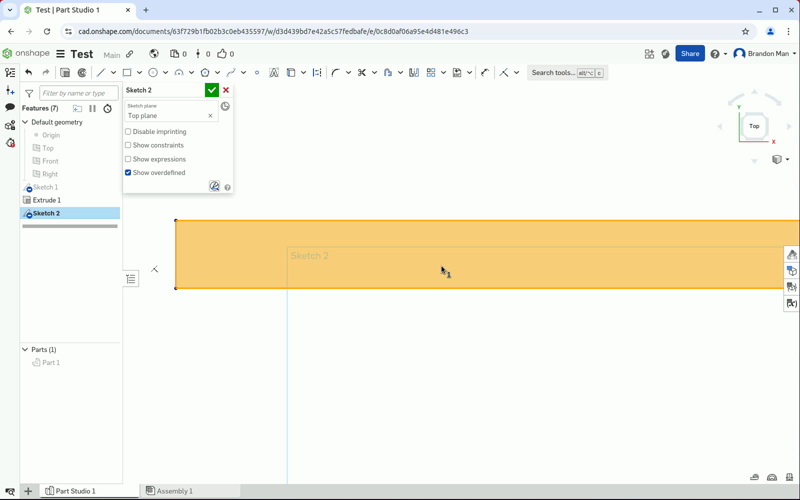
scroll(-6)
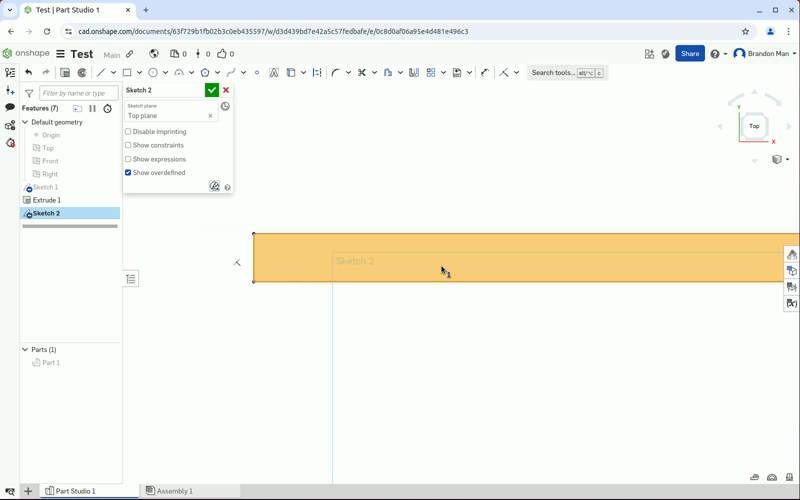
scroll(-6)
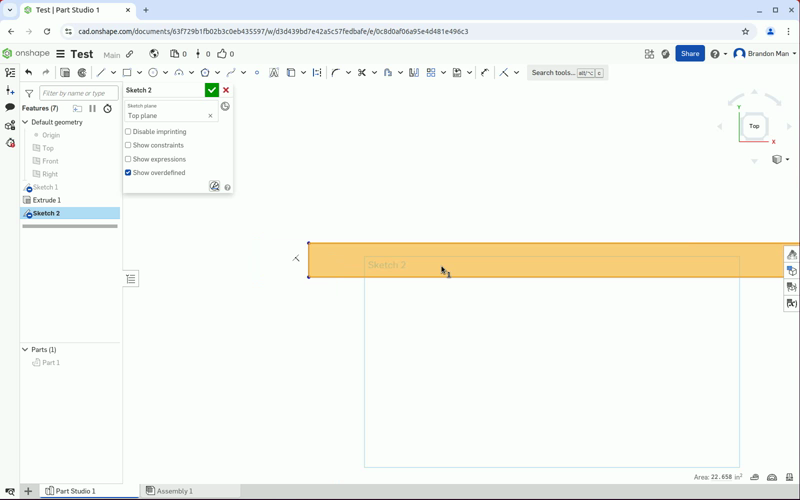
scroll(-6)
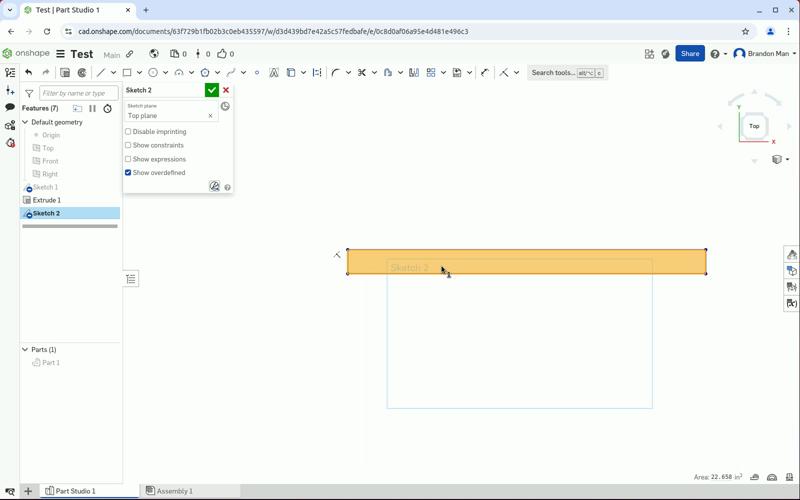
scroll(-6)
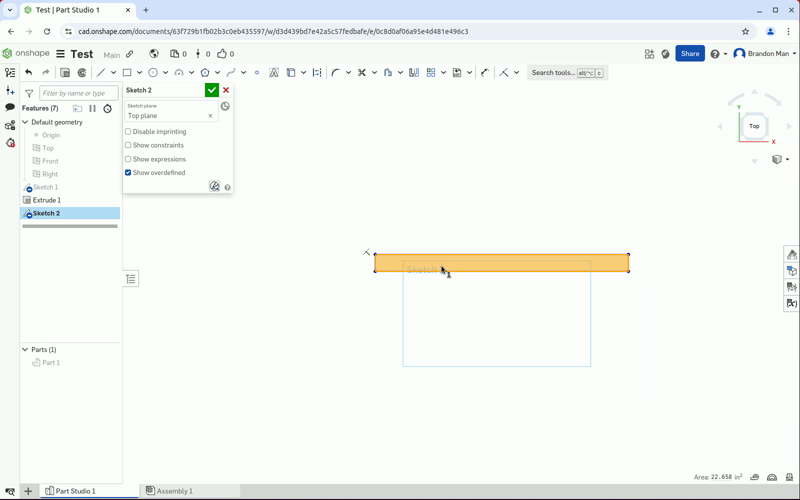
scroll(-6)
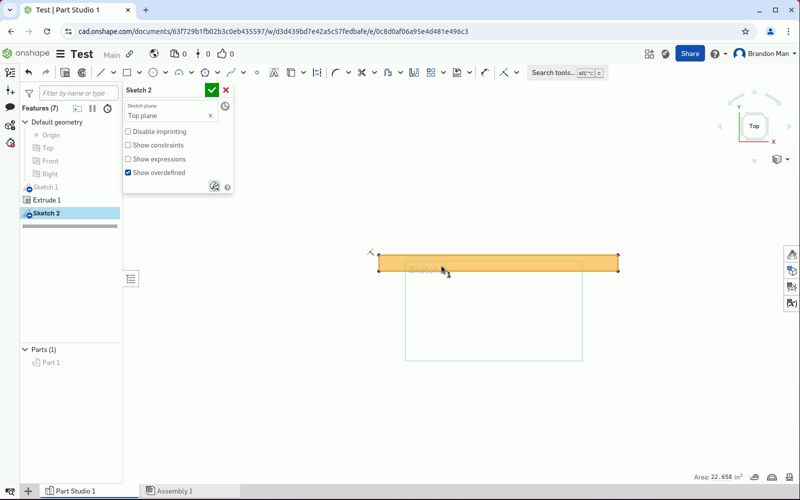
scroll(-6)
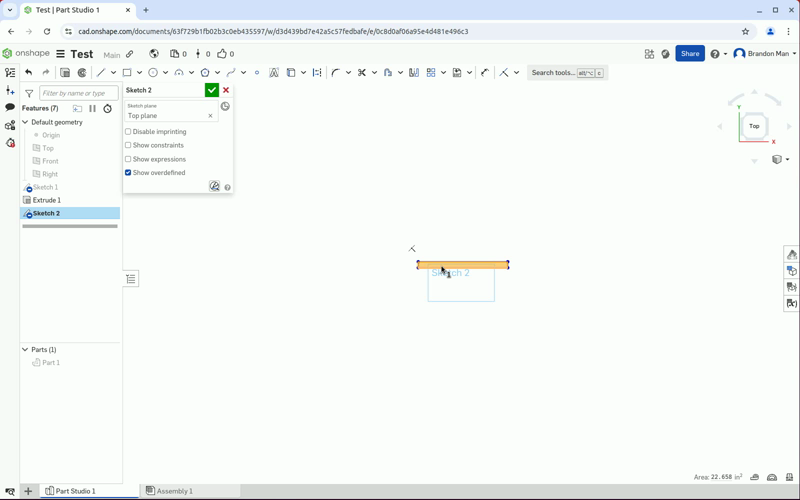
mouse_move(73, 352)
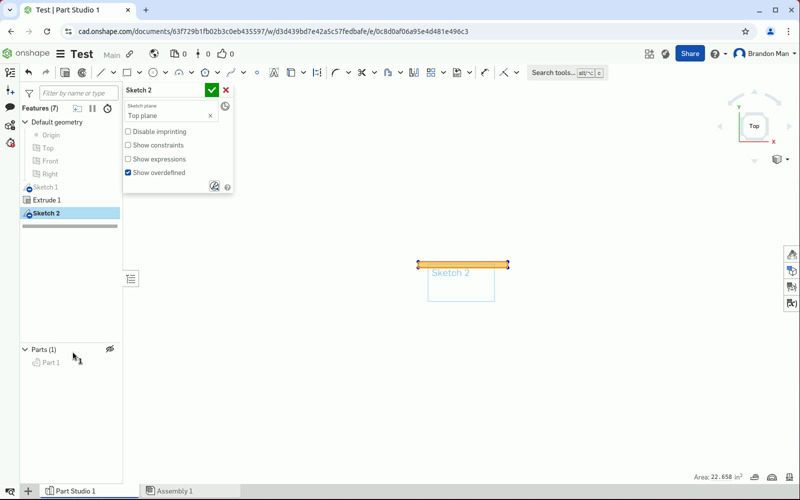
key(shift+y)
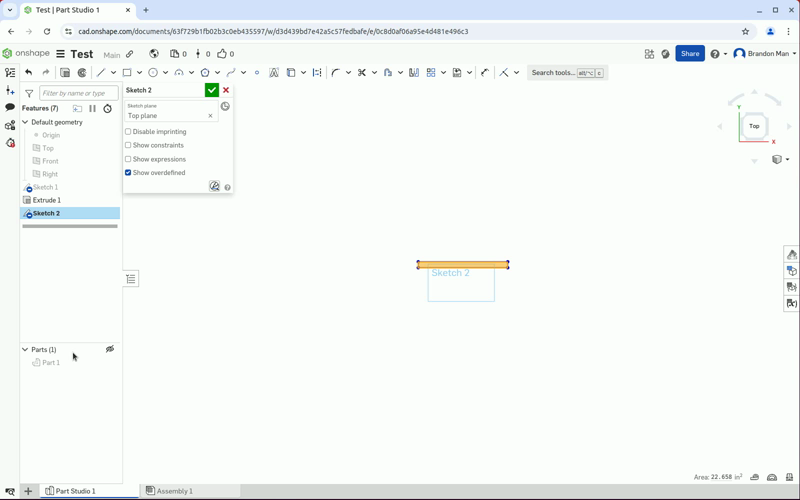
key(shift+e)
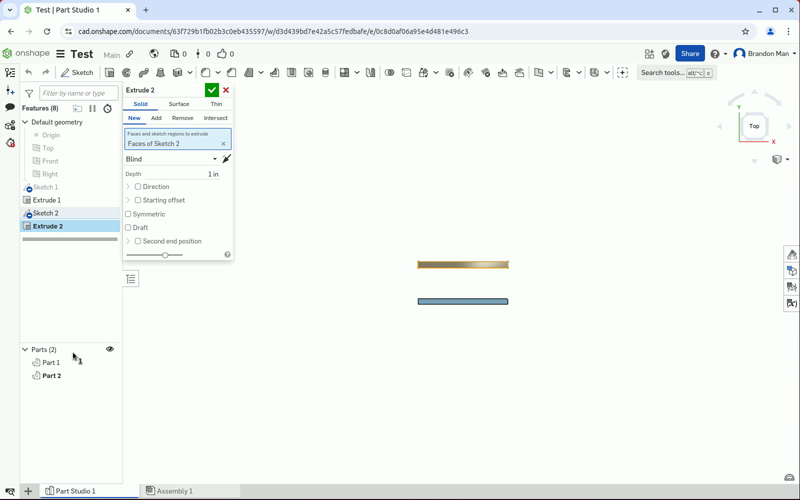
mouse_move(143, 106)
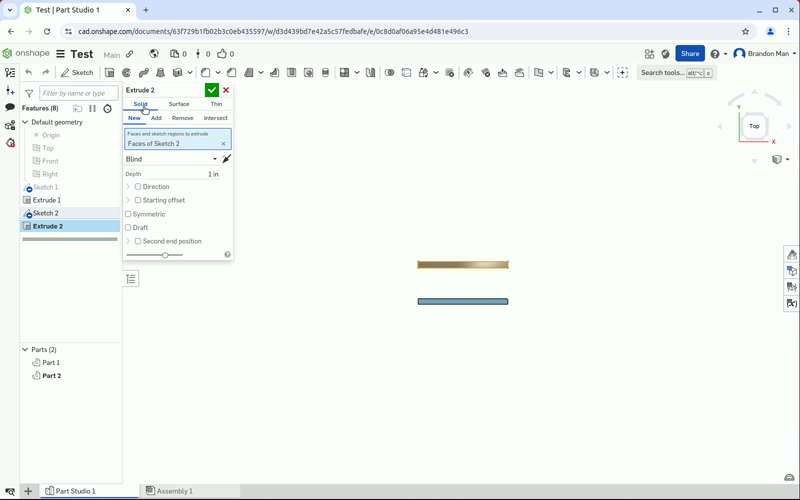
click(143, 106)
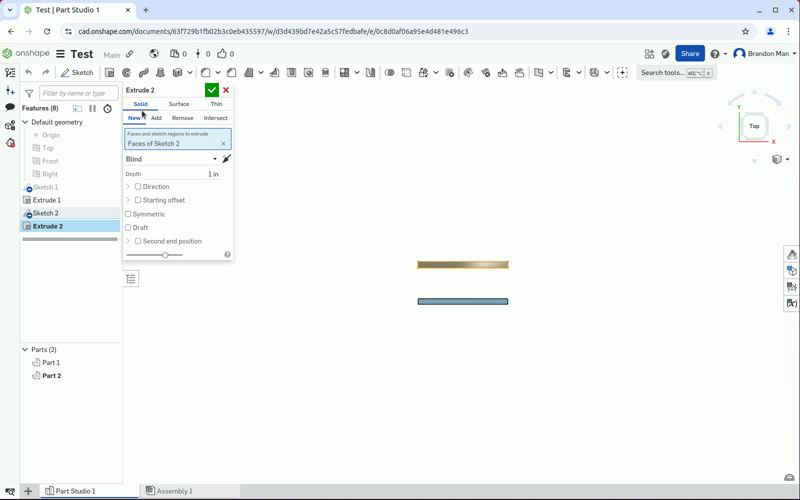
mouse_move(137, 120)
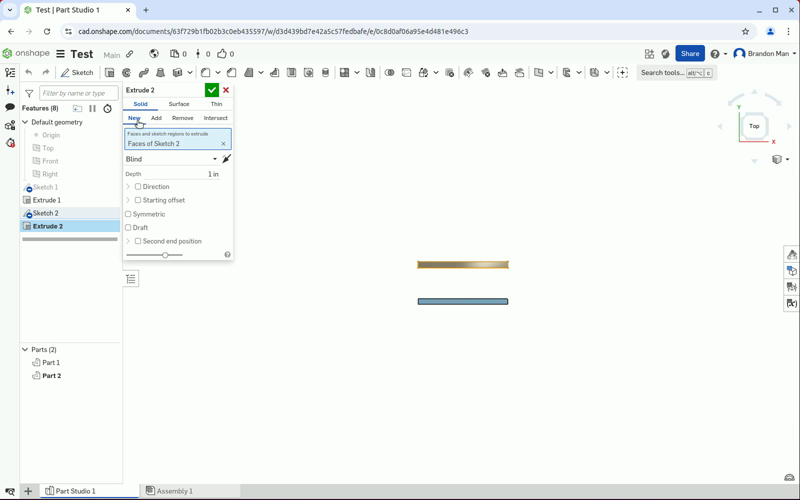
click(137, 120)
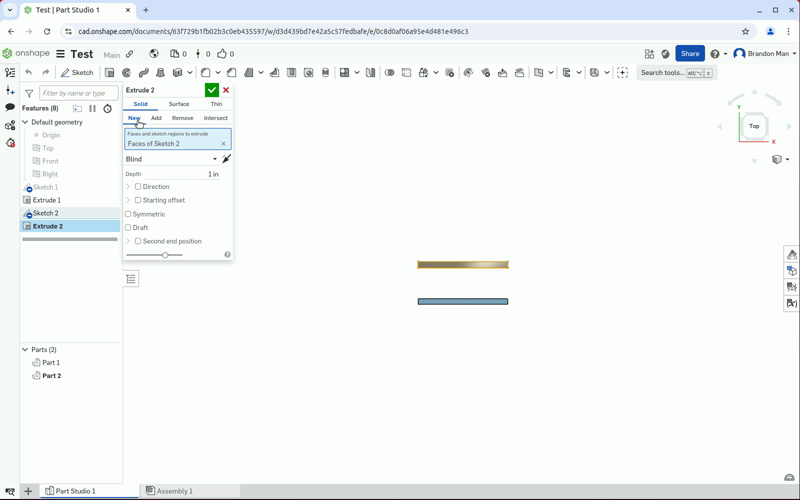
key(tab, 4)
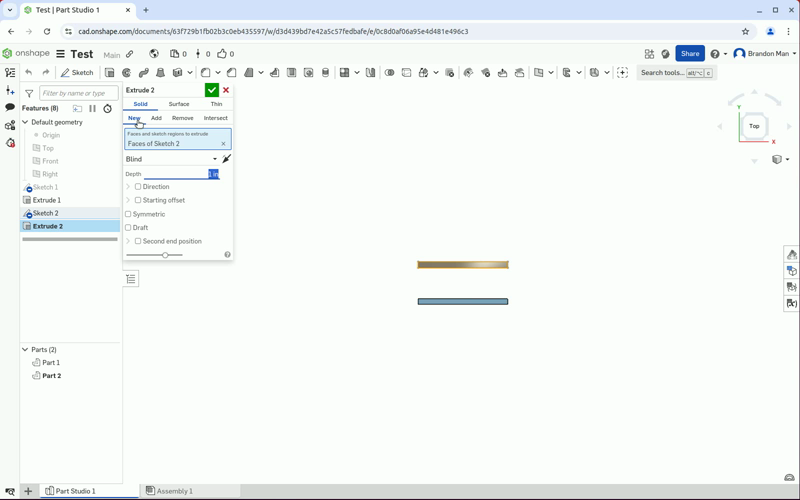
text(-23.108)
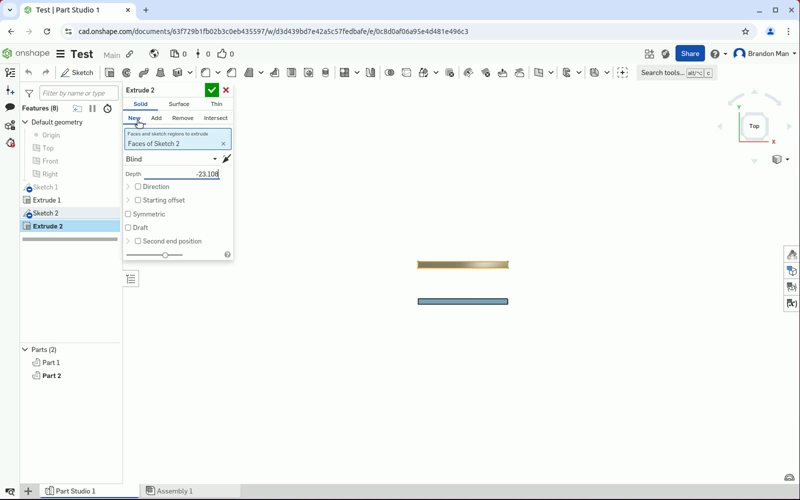
key(enter)
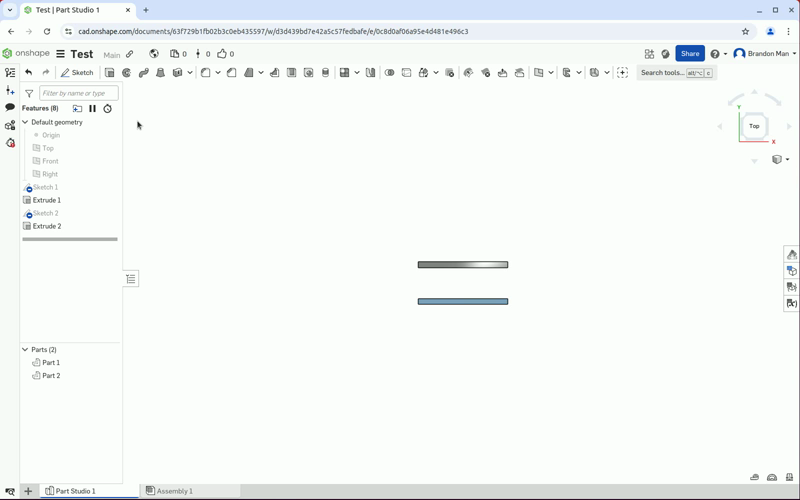
key(shift+h)
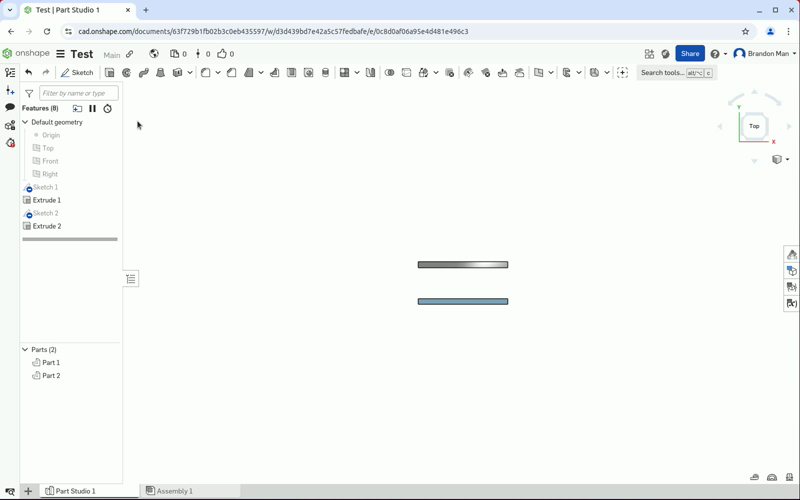
key(shift+h)
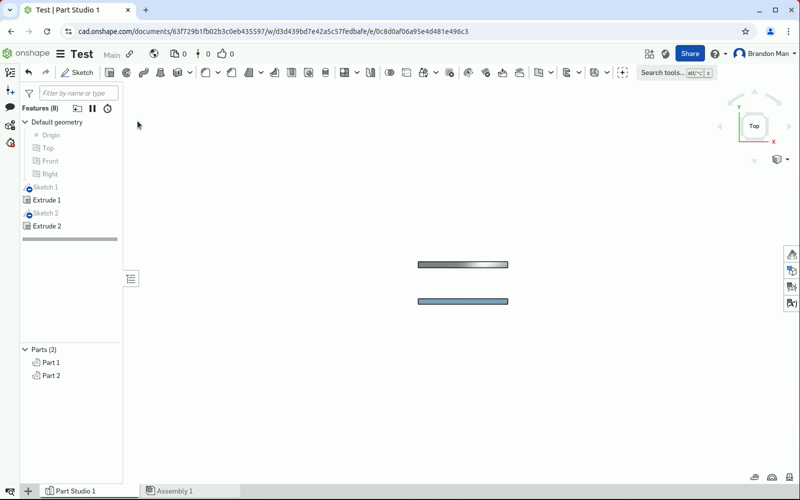
mouse_move(73, 189)
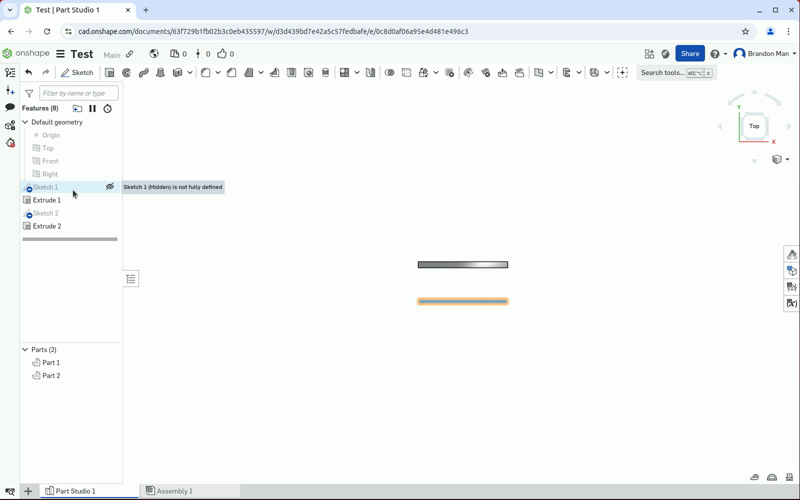
click(73, 189)
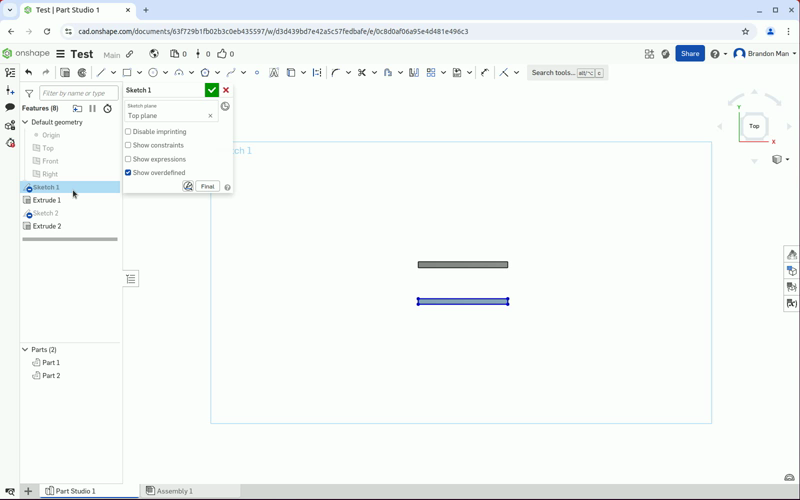
mouse_move(229, 92)
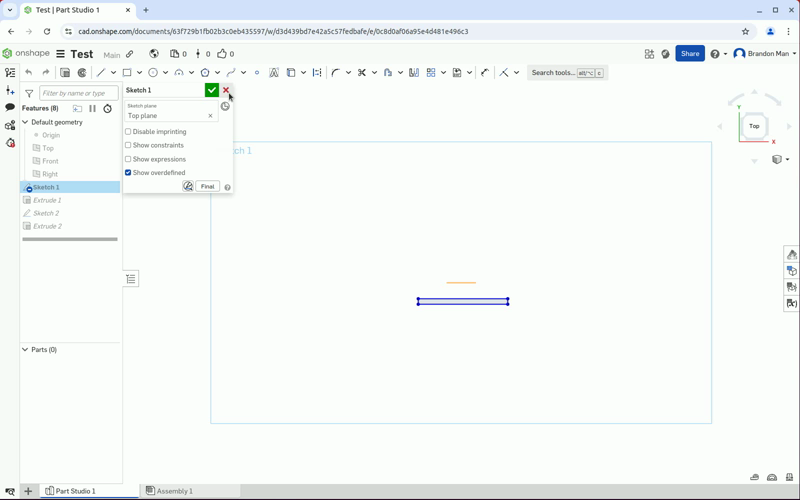
click(229, 92)
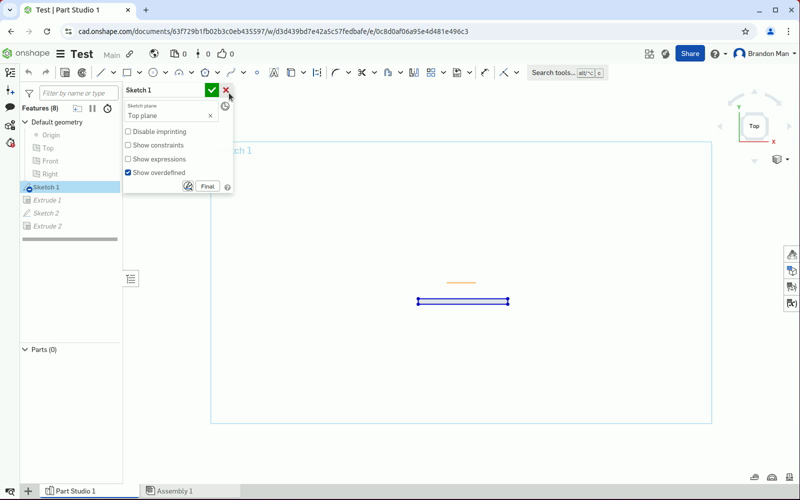
key(shift+s)
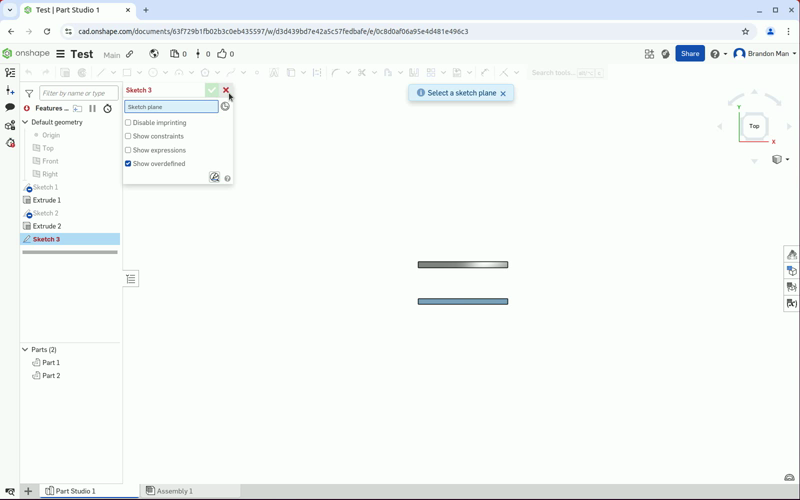
mouse_move(73, 150)
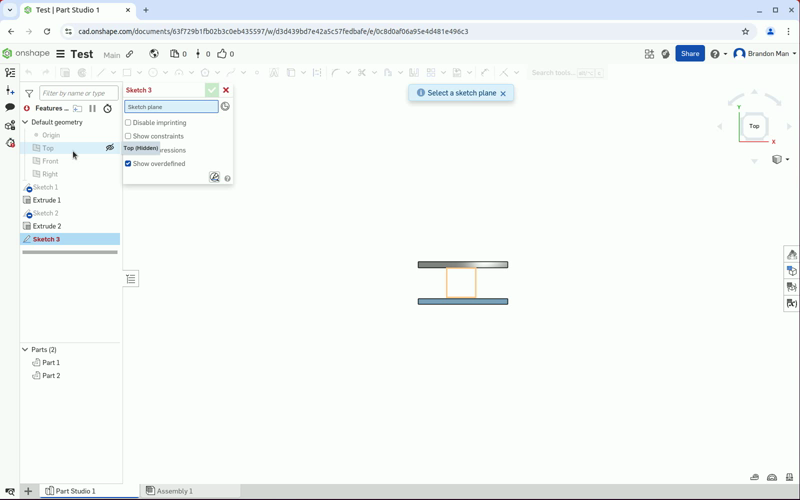
click(73, 150)
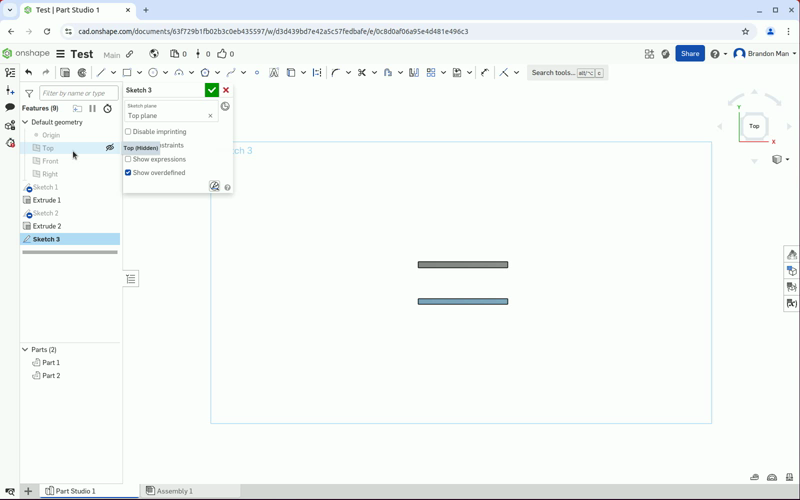
mouse_move(73, 352)
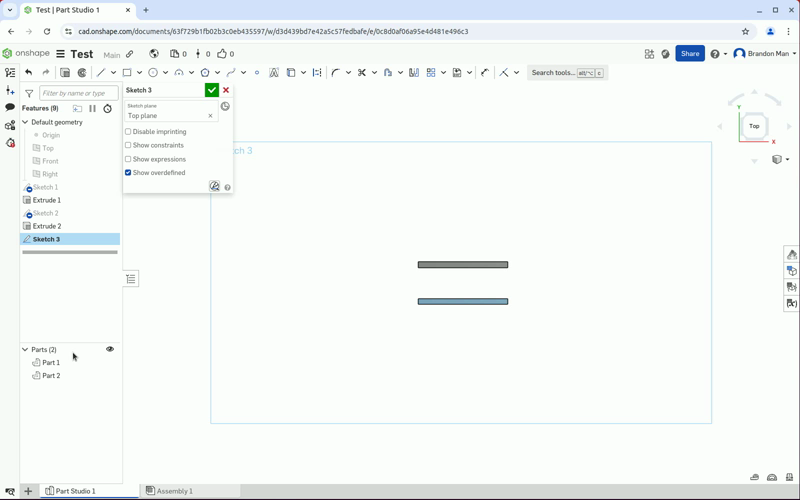
key(y)
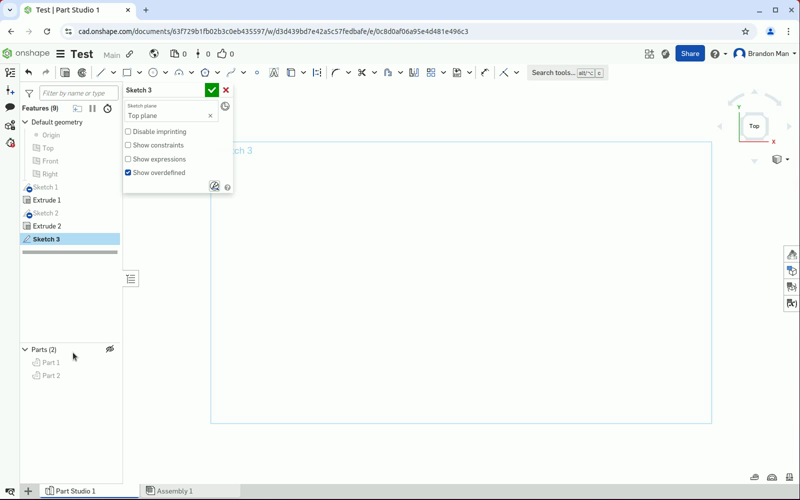
key(l)
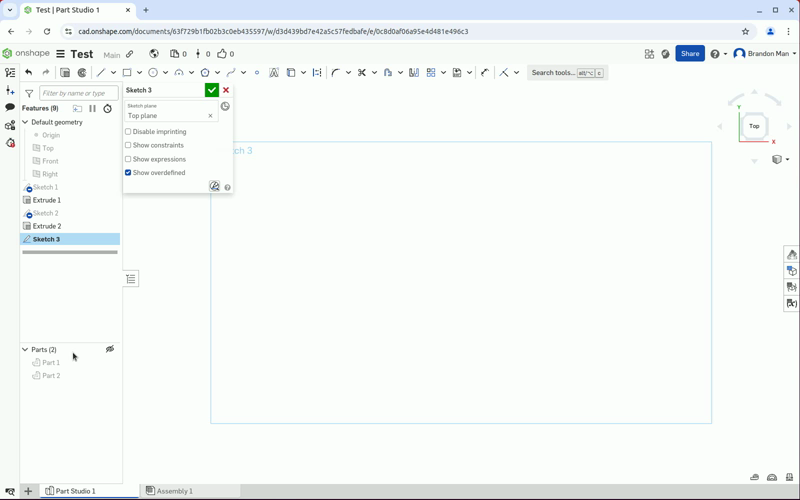
key_down(shift)
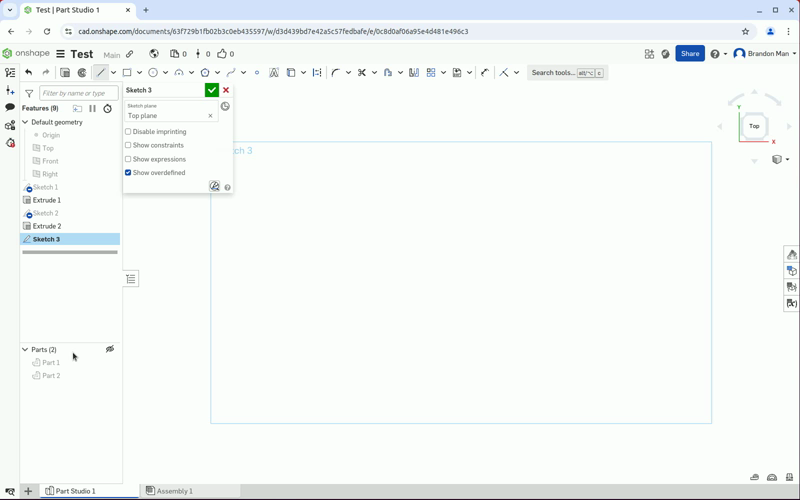
mouse_move(418, 298)
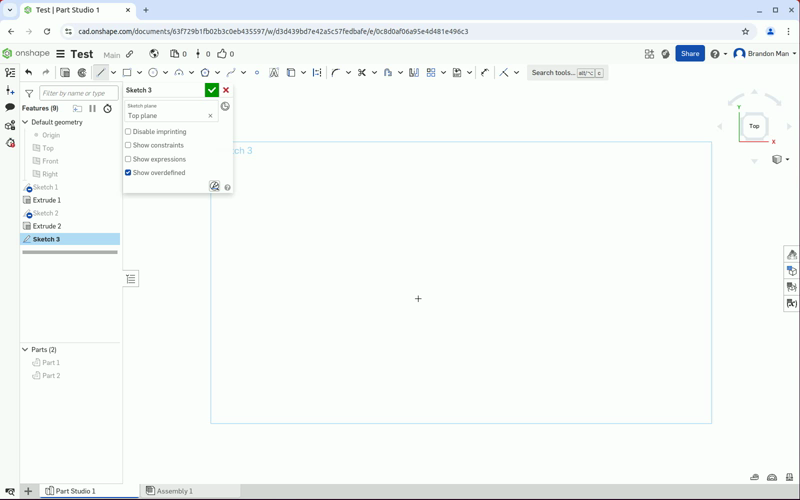
click(418, 298)
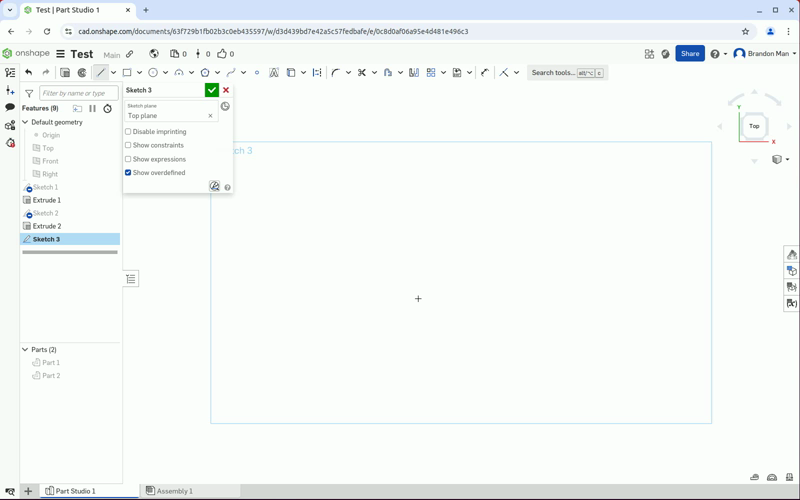
key_up(shift)
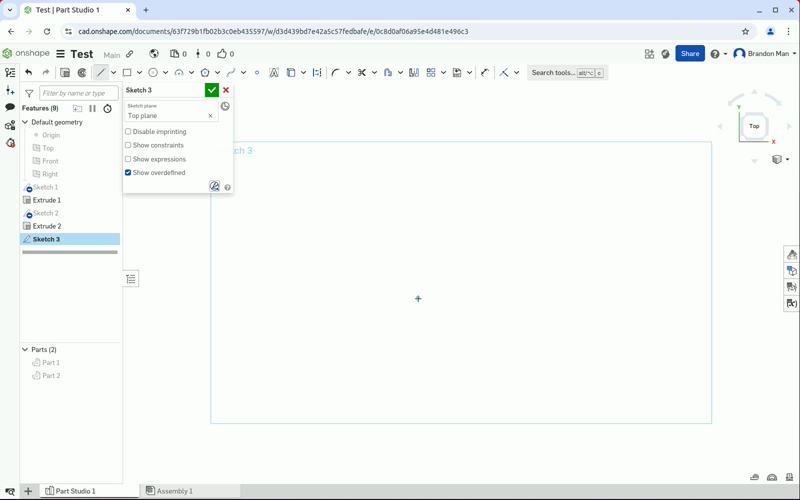
key_down(shift)
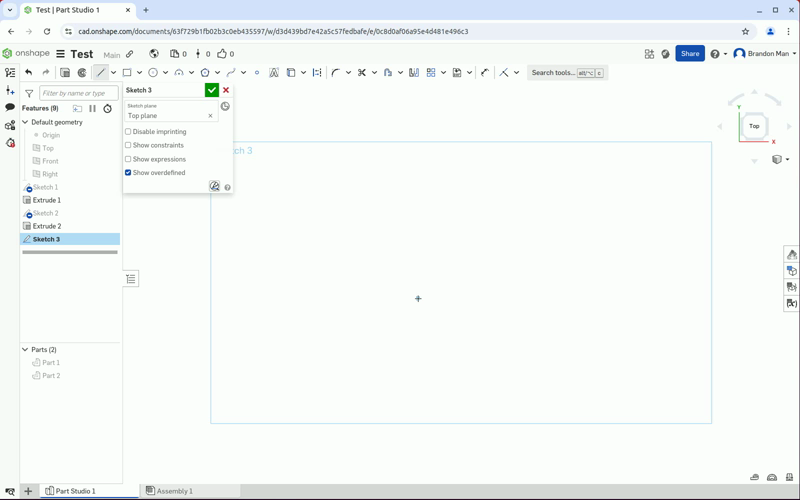
mouse_move(507, 298)
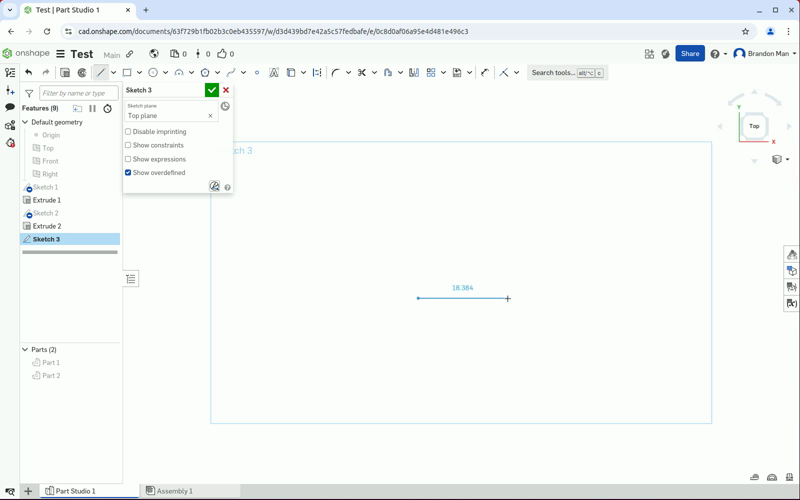
click(507, 298)
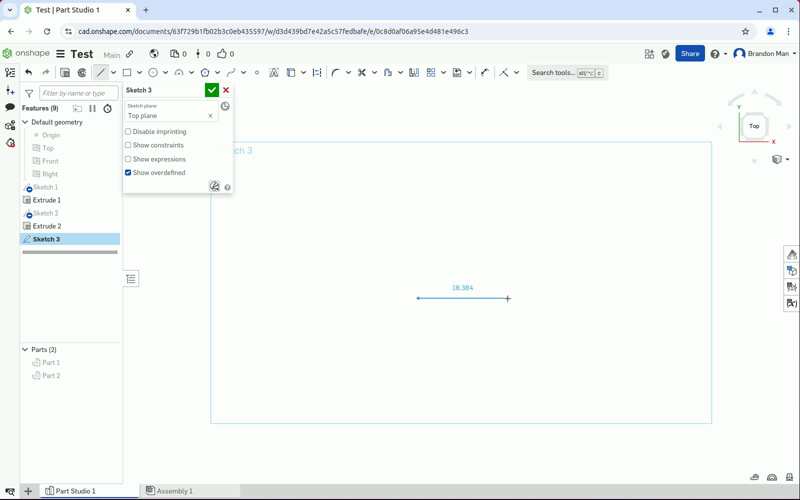
key_up(shift)
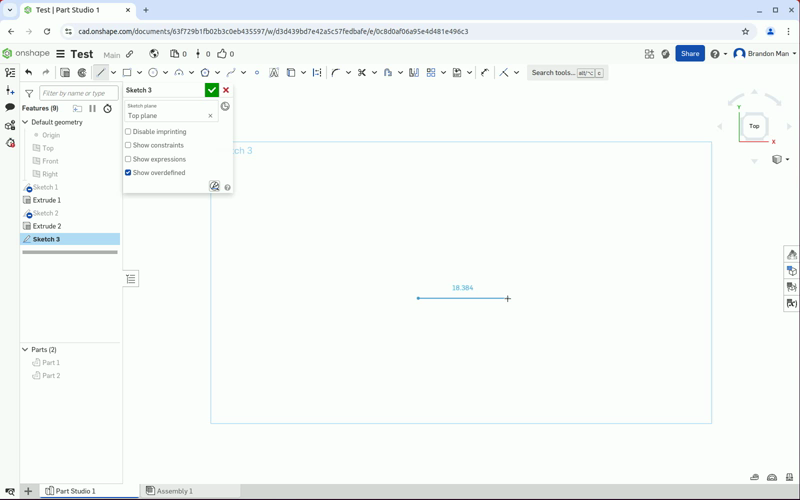
key_down(shift)
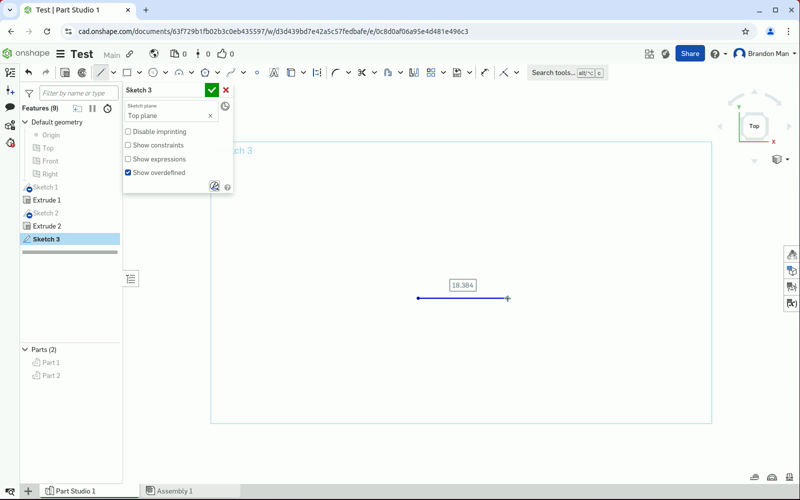
mouse_move(537, 298)
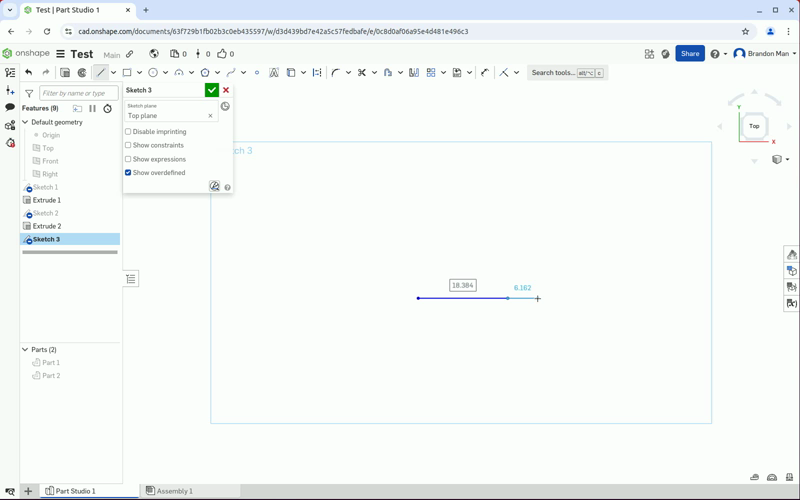
mouse_move(507, 268)
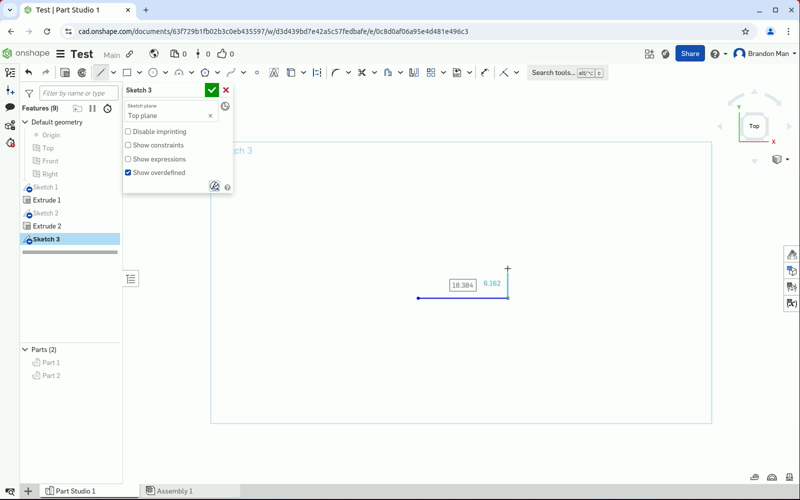
click(507, 268)
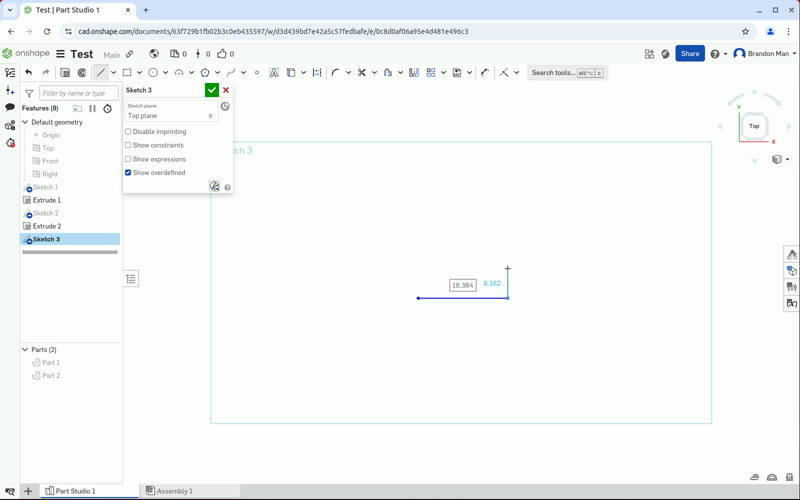
key_up(shift)
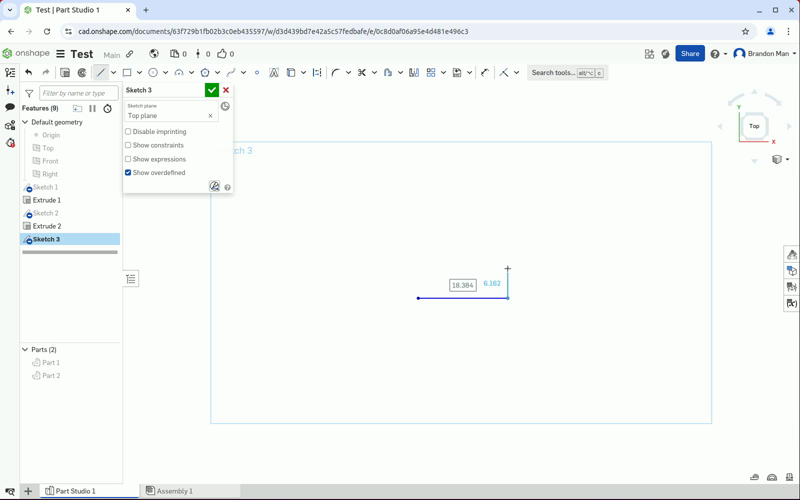
key_down(shift)
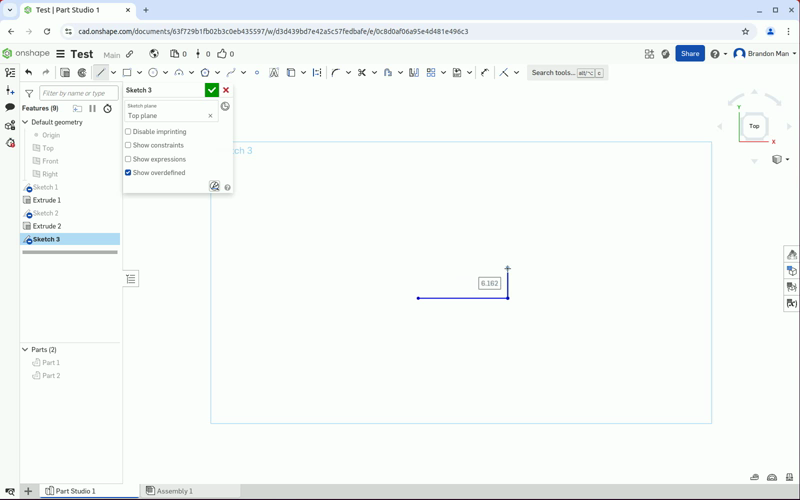
mouse_move(418, 268)
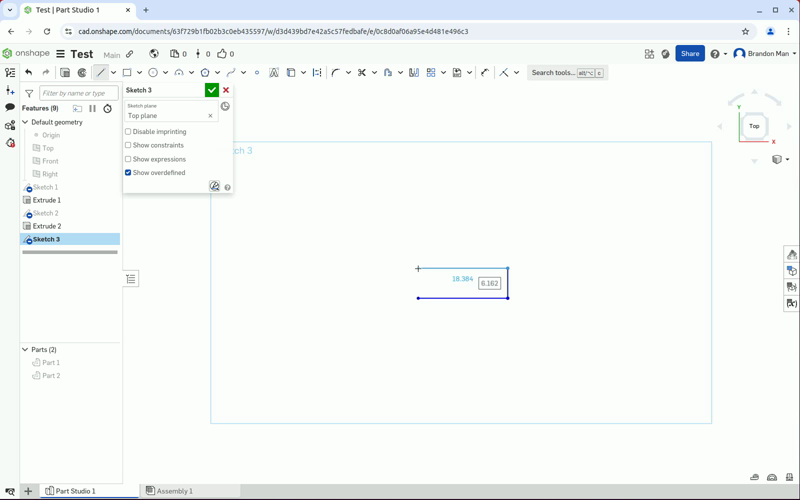
click(418, 268)
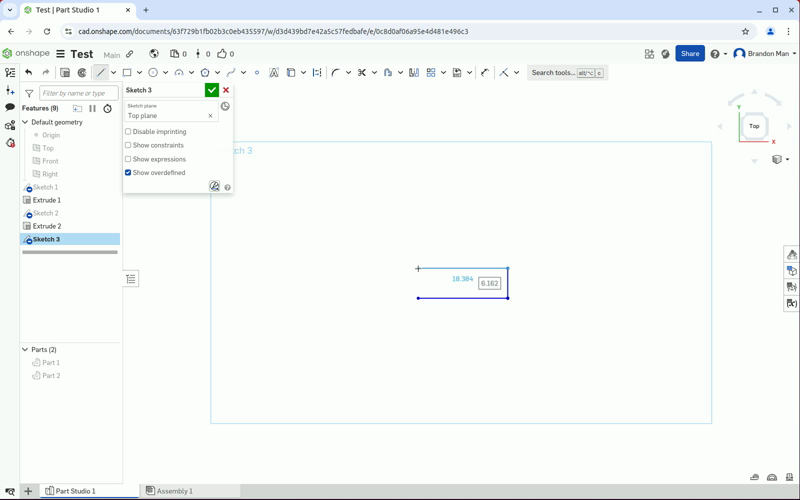
key_up(shift)
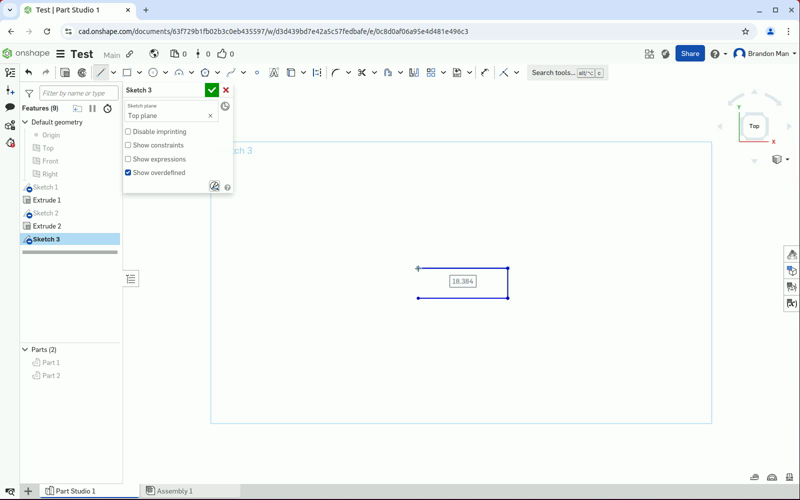
mouse_move(448, 268)
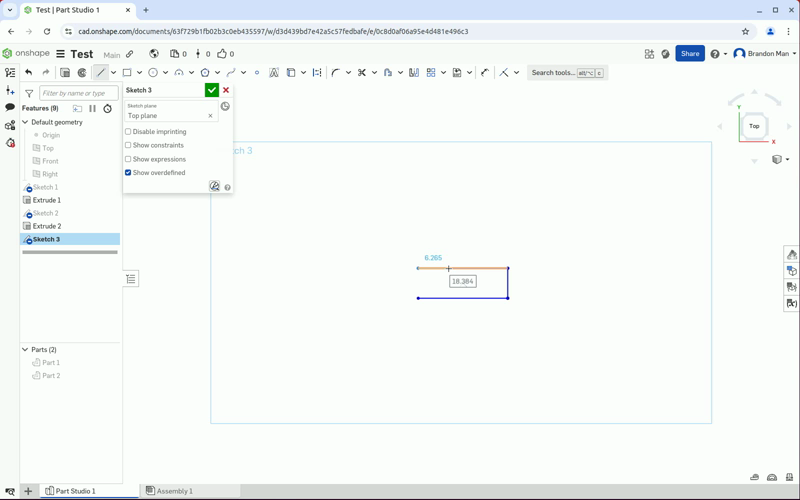
key_down(shift)
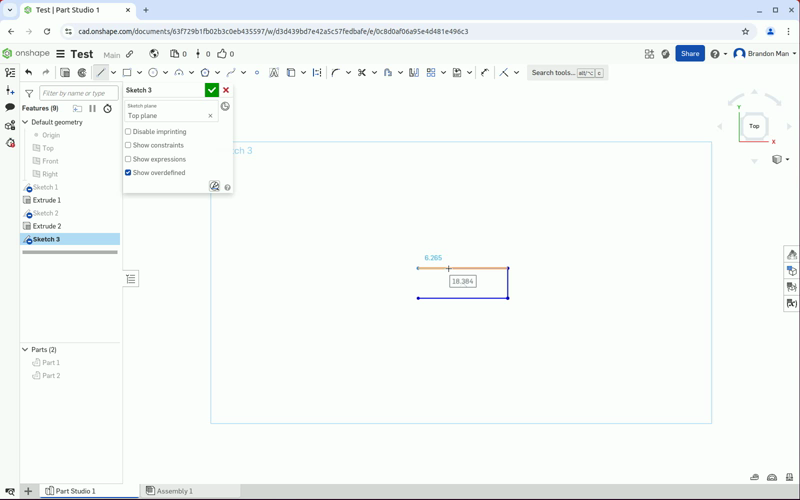
mouse_move(418, 298)
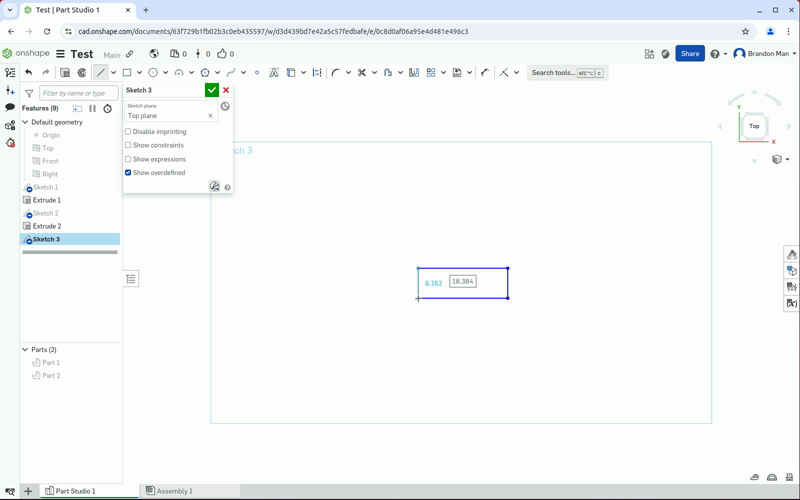
key_up(shift)
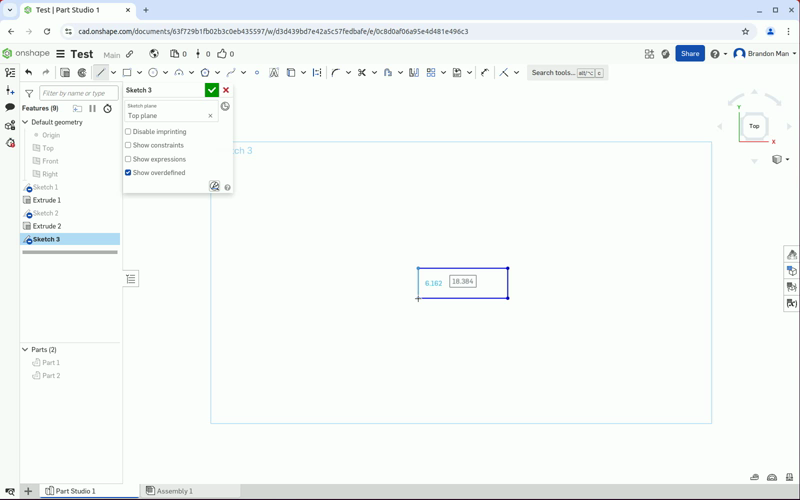
click(418, 298)
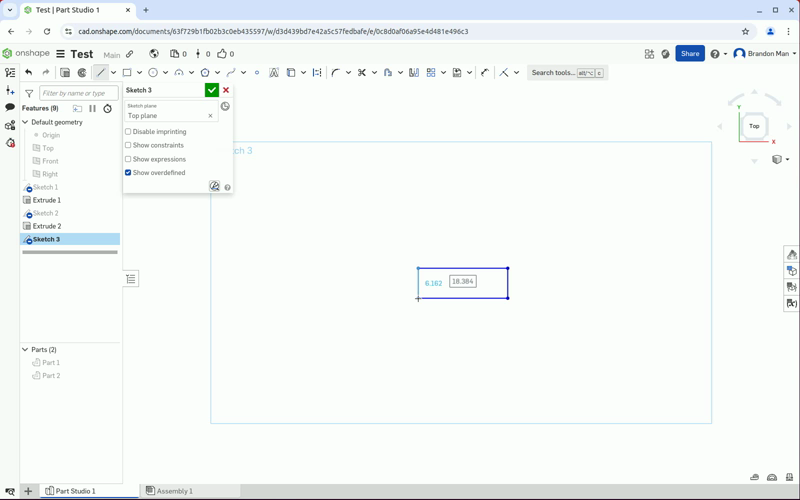
key(esc)
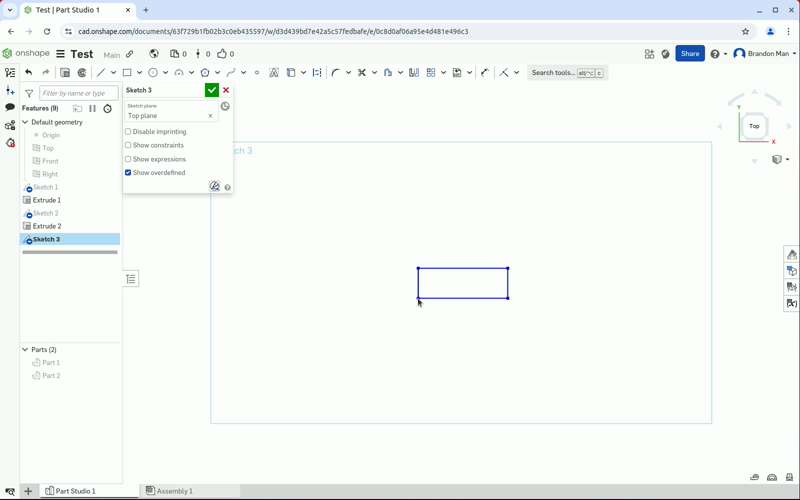
mouse_move(447, 282)
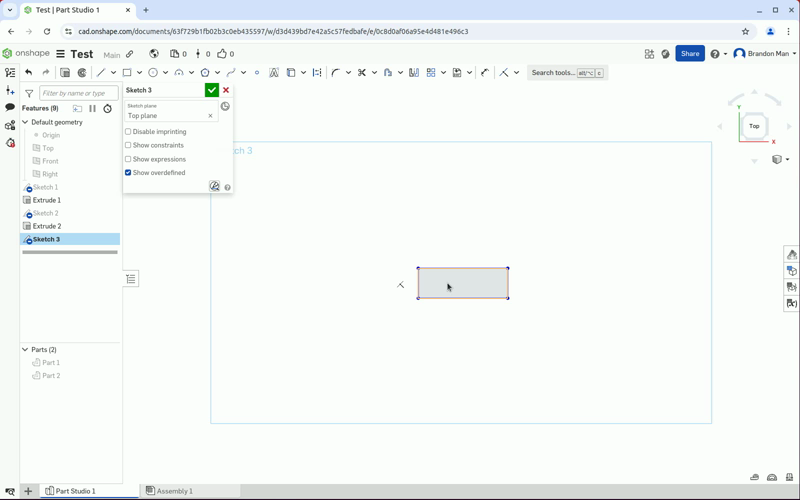
click(447, 282)
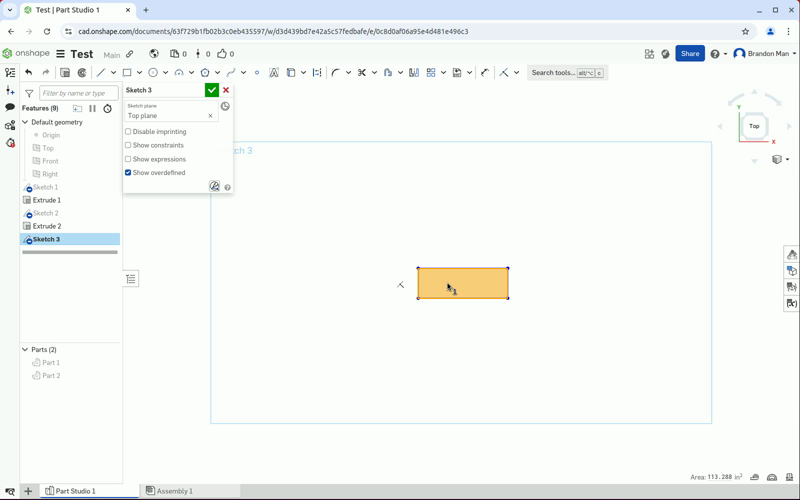
mouse_move(73, 352)
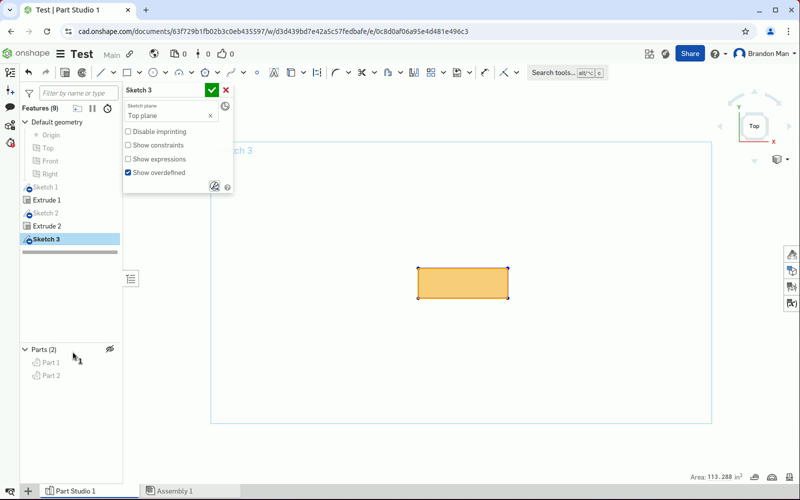
key(shift+y)
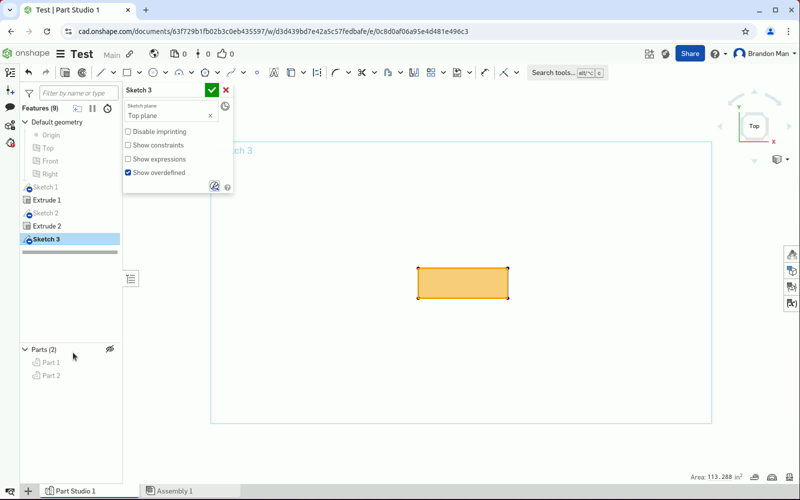
key(shift+e)
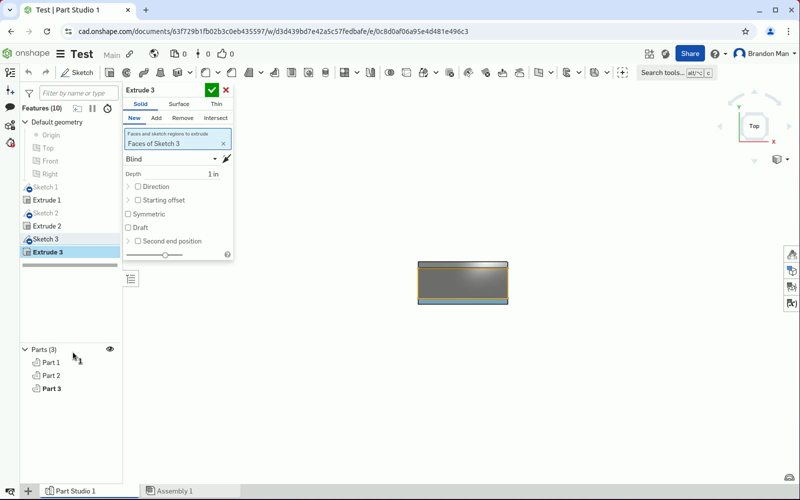
mouse_move(143, 106)
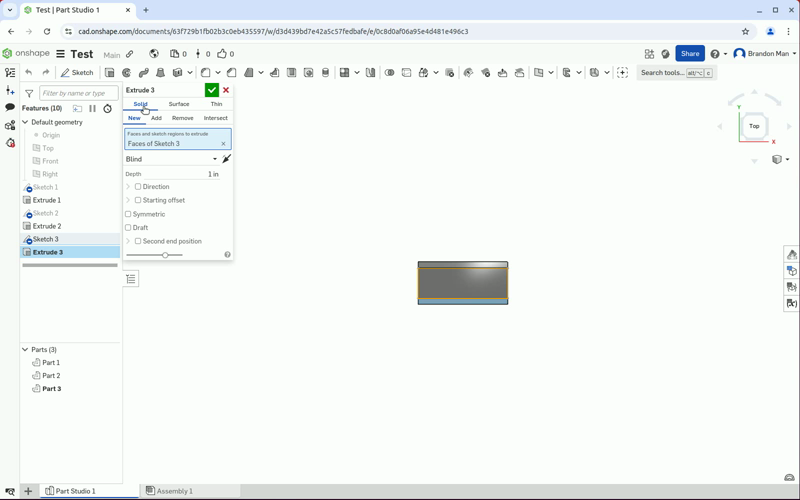
click(143, 106)
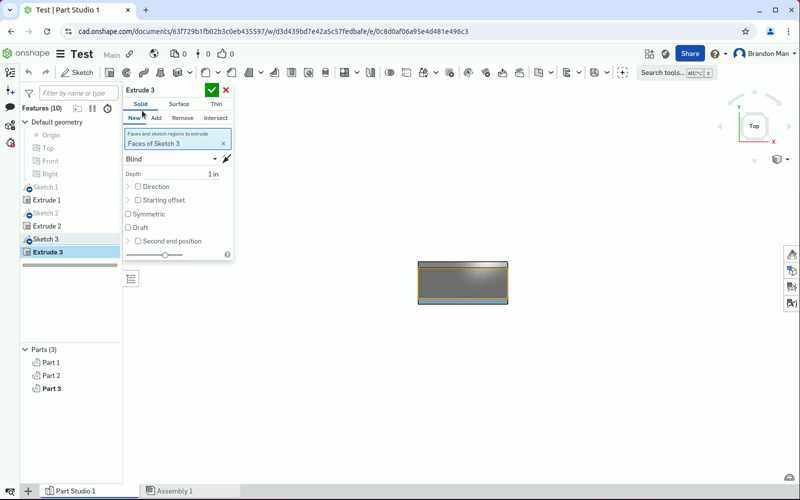
mouse_move(137, 120)
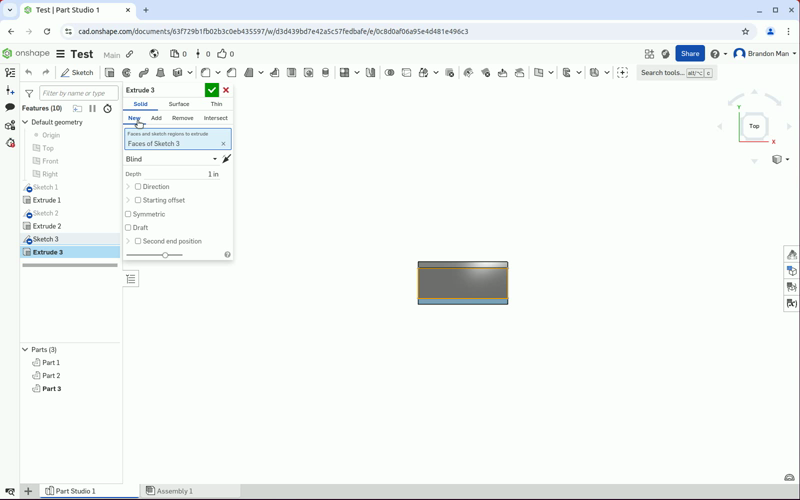
click(137, 120)
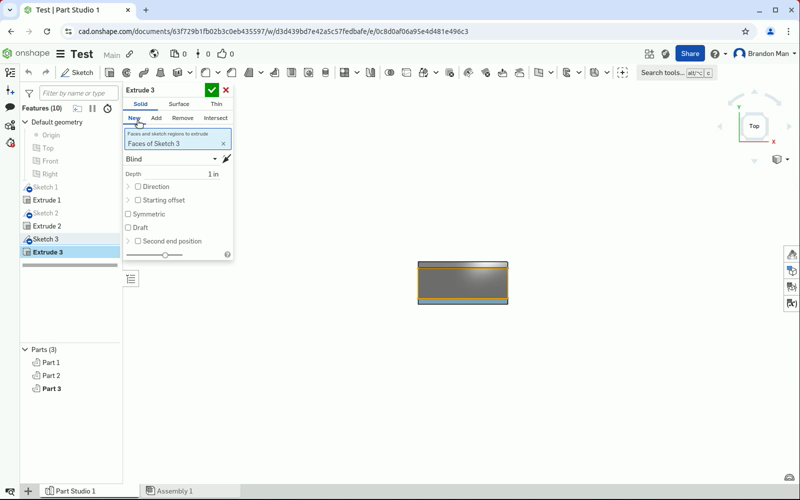
key(tab, 4)
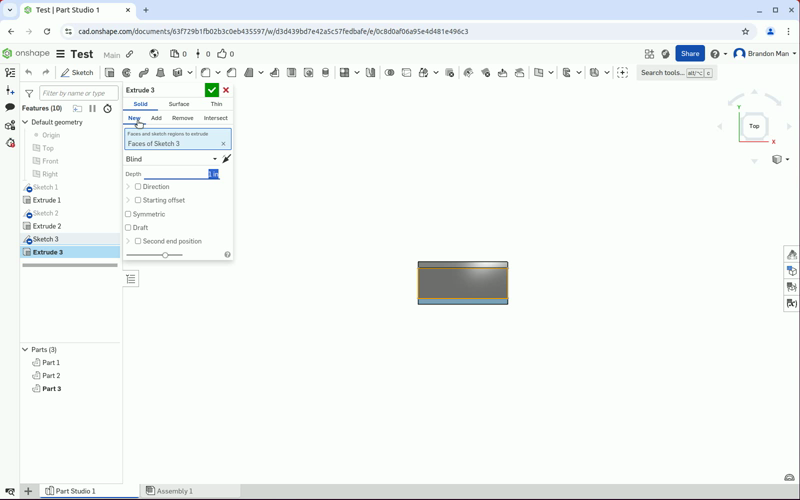
text(-23.108)
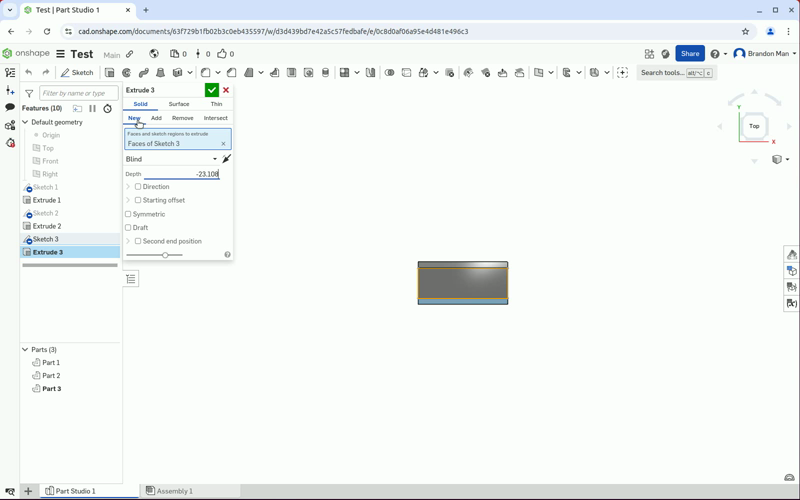
key(enter)
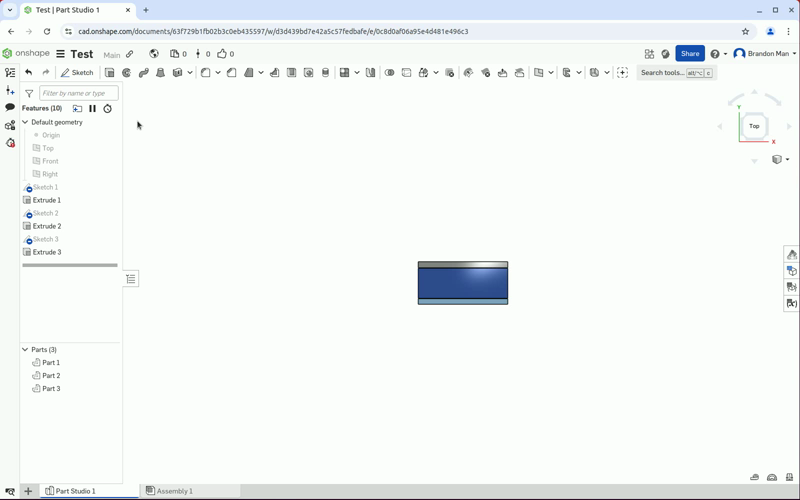
key(shift+h)
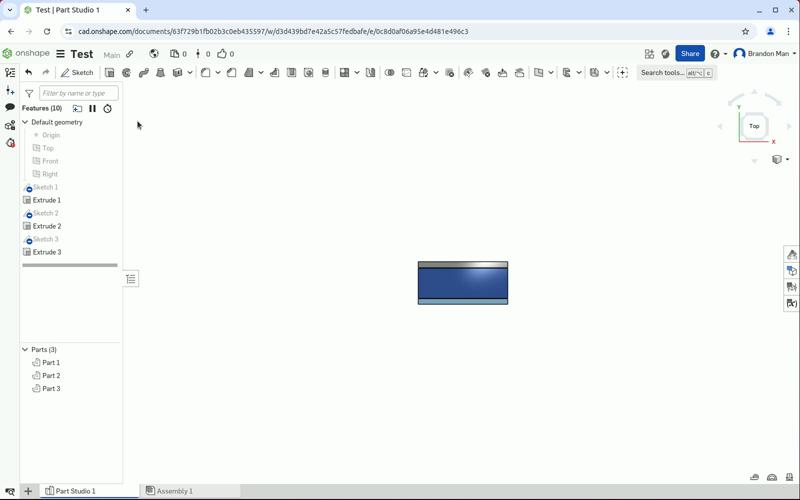
key(shift+h)
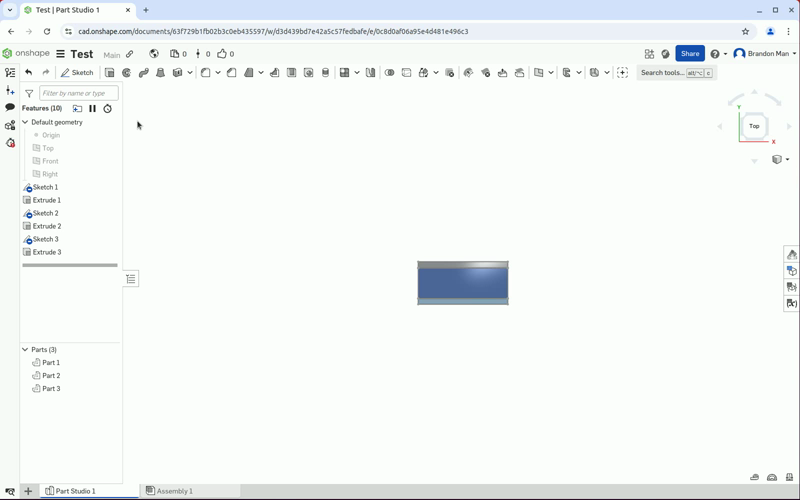
key(shift+7)
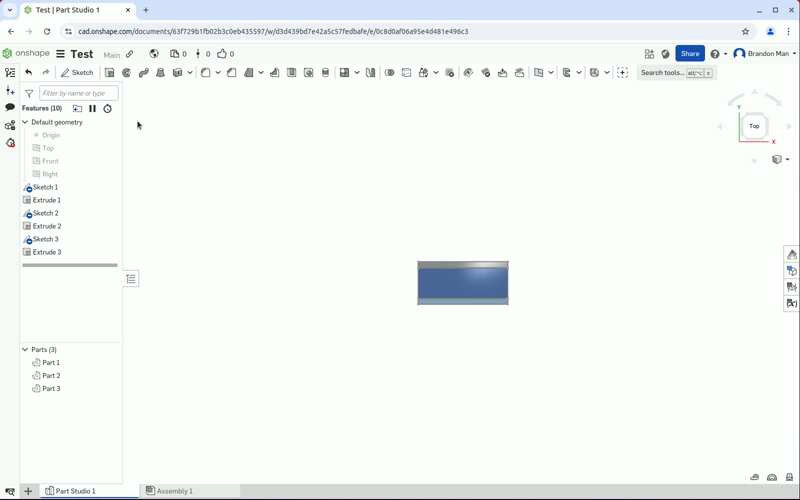
key(up, 3)
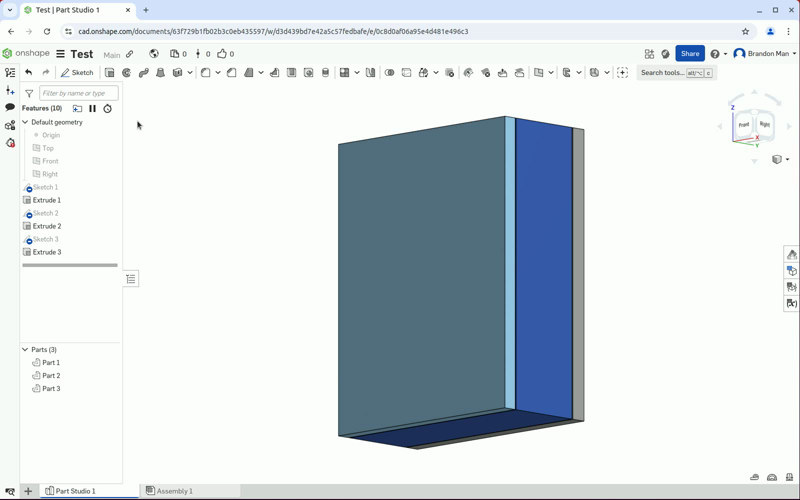
key(left, 3)
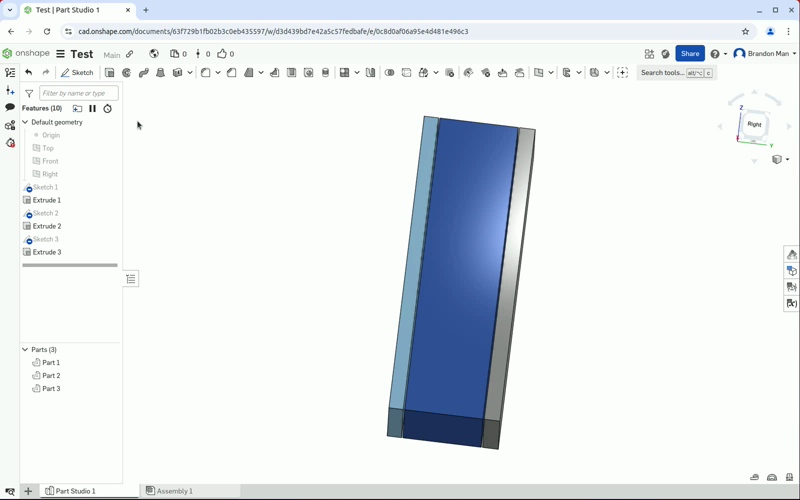
key(right, 3)
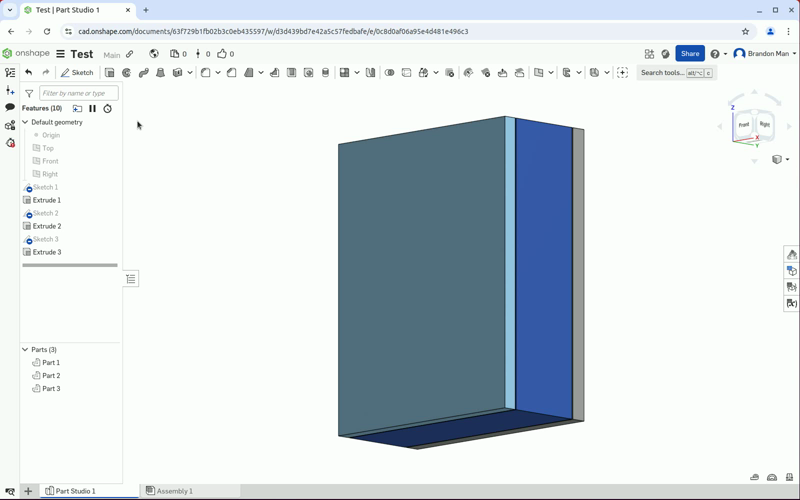
key(down, 3)
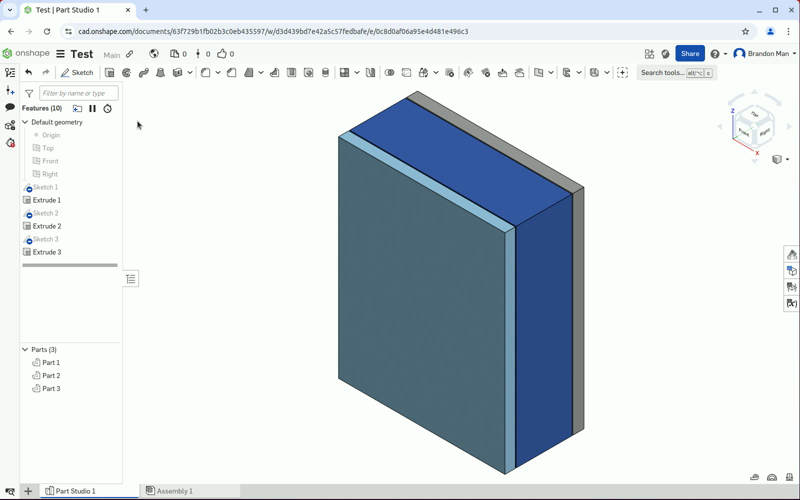
mouse_move(73, 189)
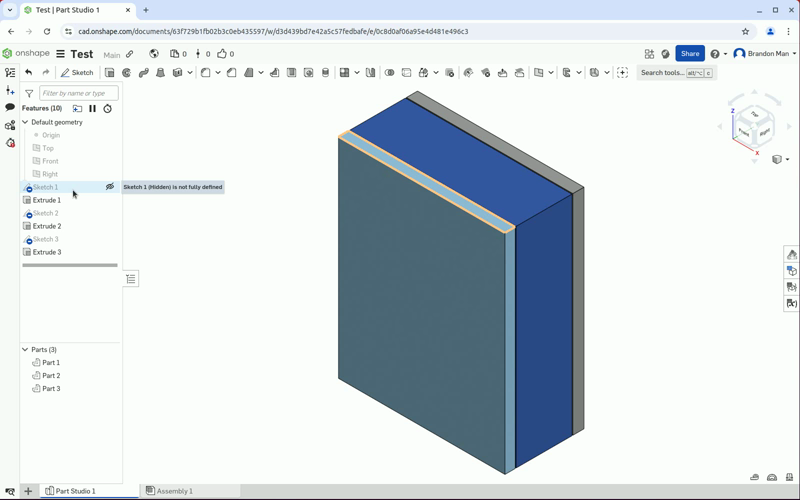
click(73, 189)